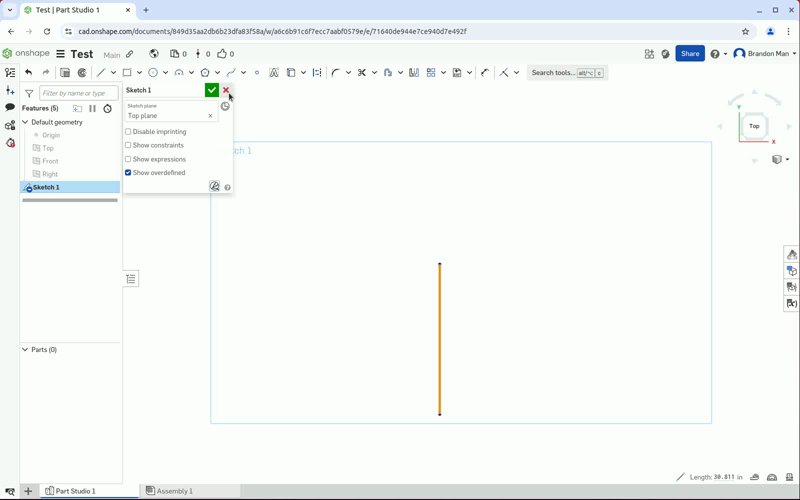
key(shift+h)
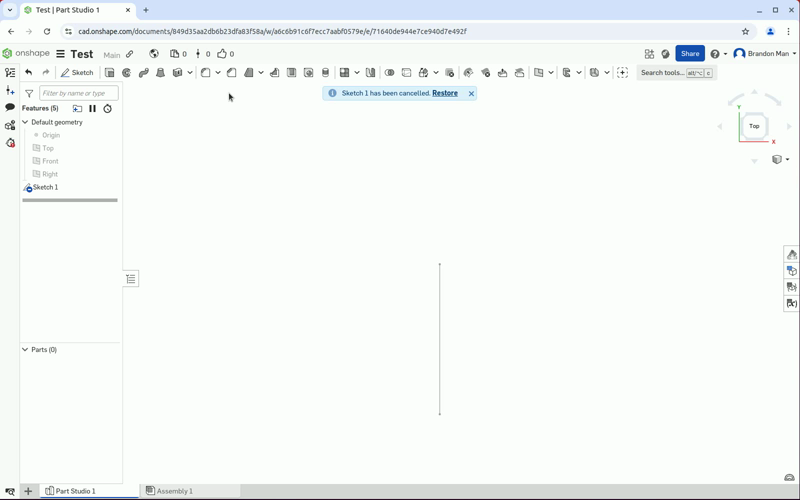
mouse_move(73, 352)
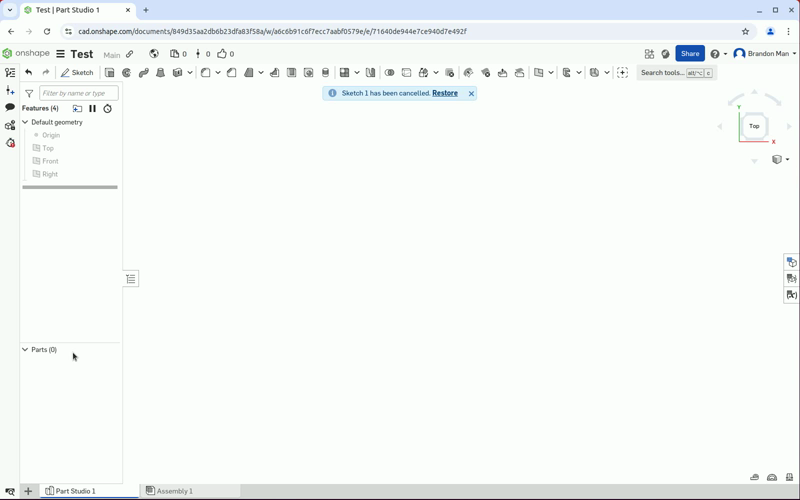
key(y)
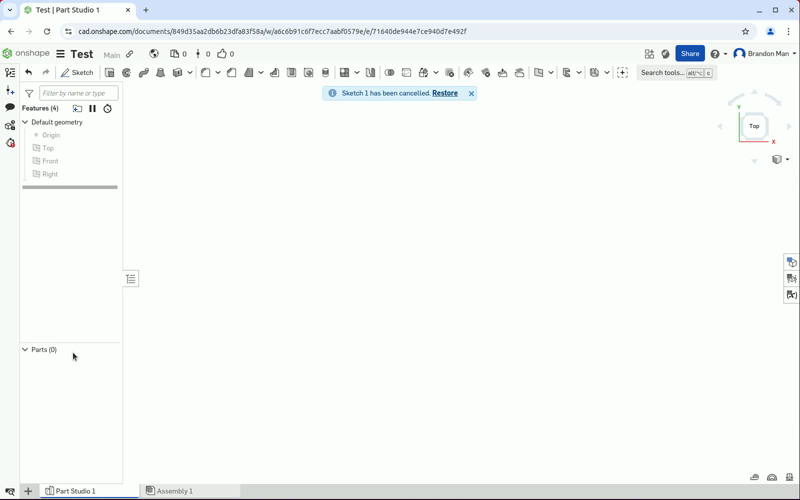
key(shift+p)
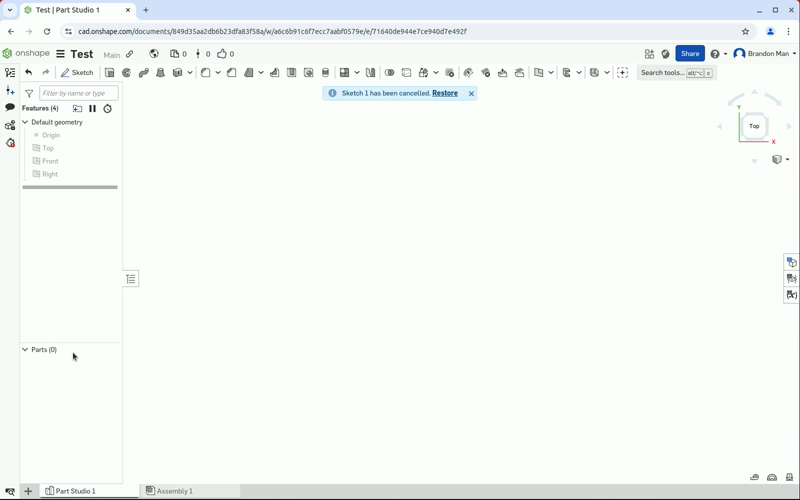
key(space)
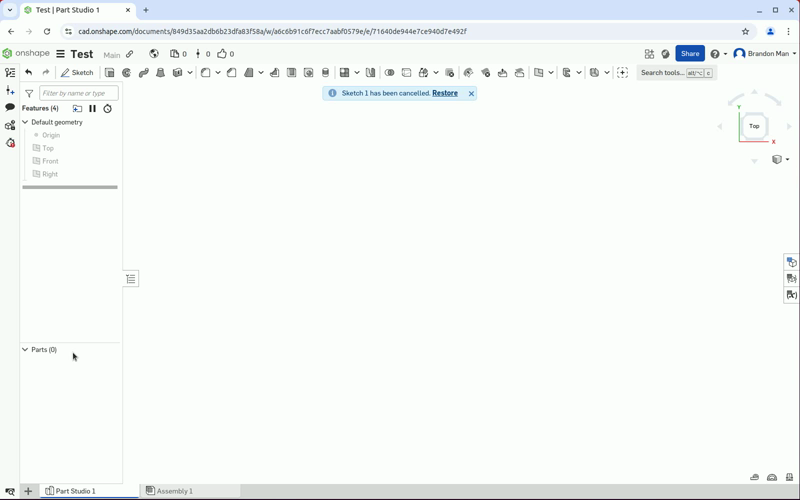
key_down(shift)
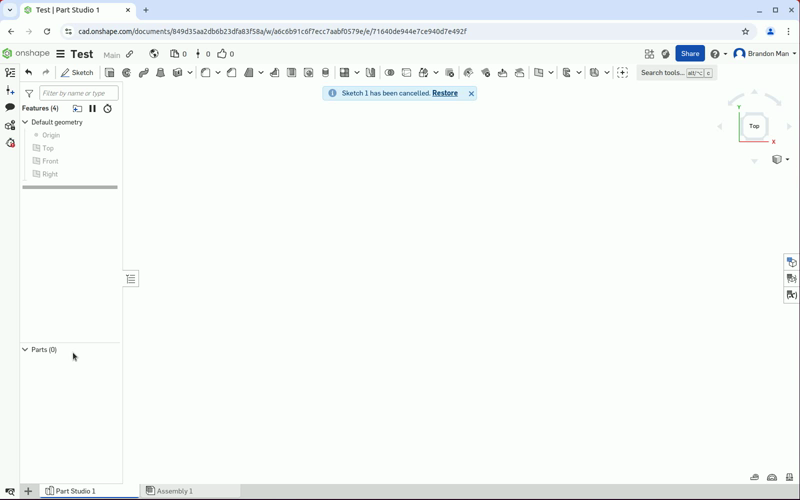
key(up)
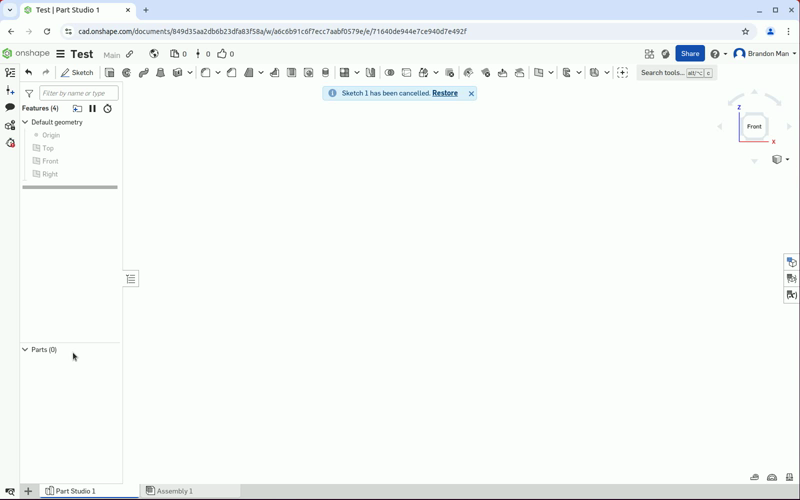
key_up(shift)
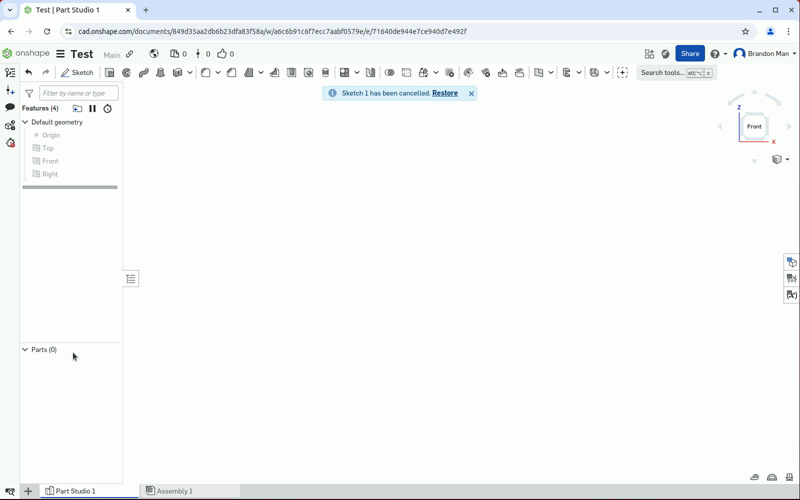
key(space)
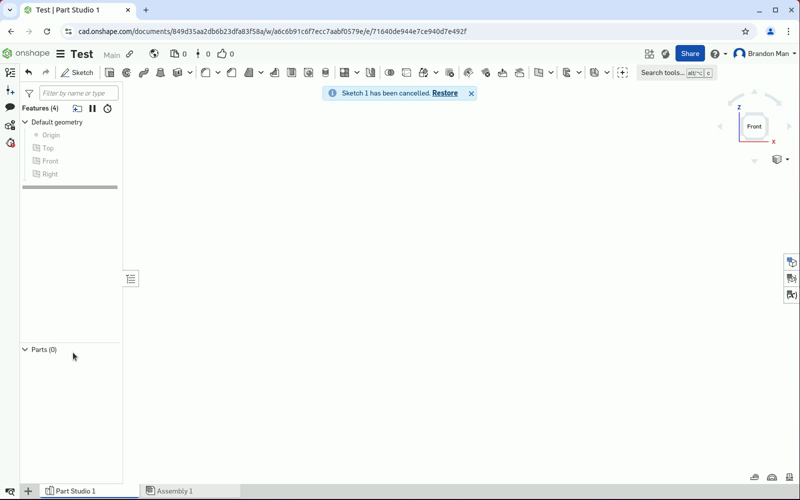
key_down(shift)
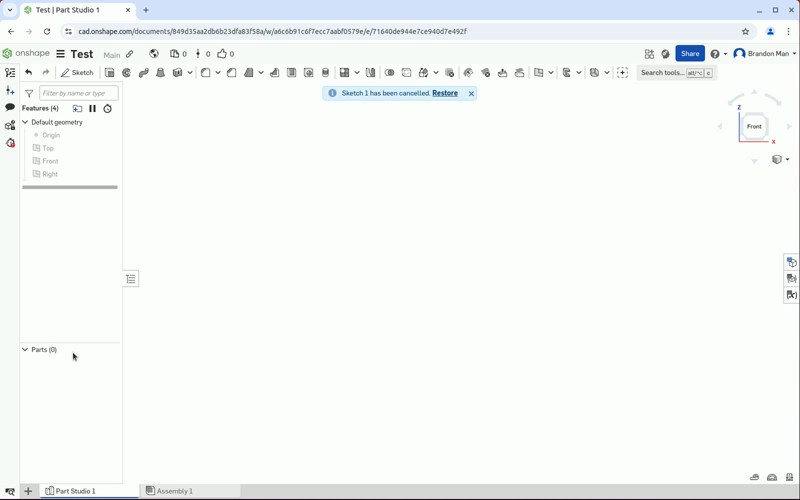
key(left)
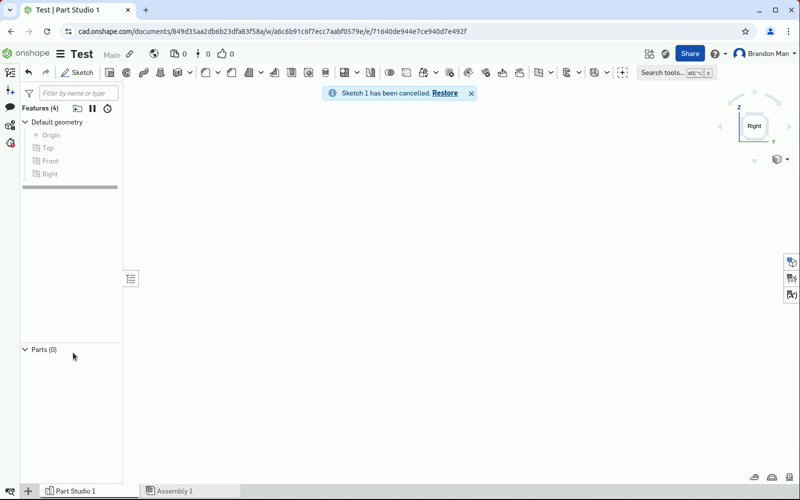
key_up(shift)
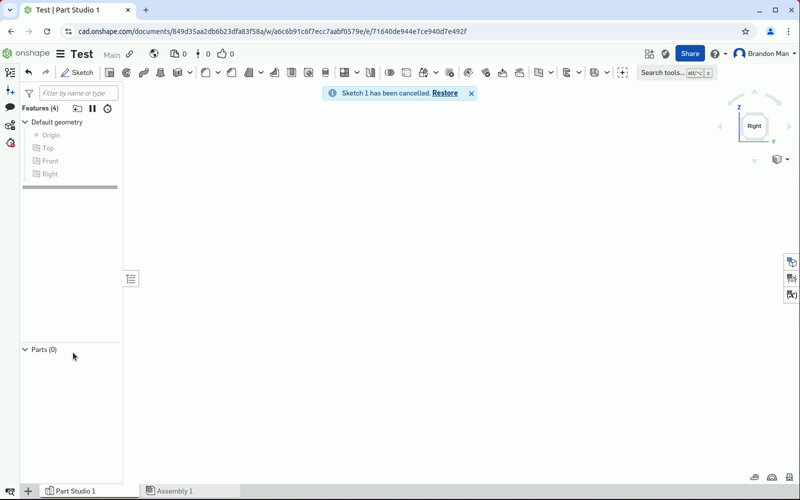
mouse_move(73, 352)
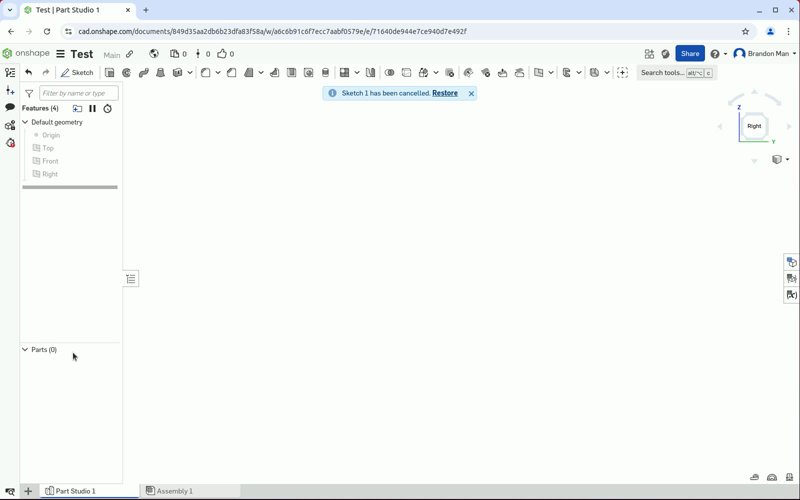
key(shift+y)
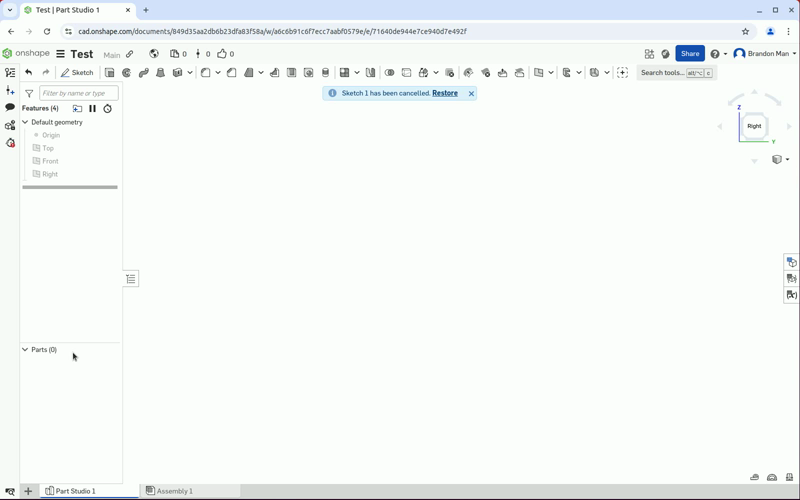
key(shift+s)
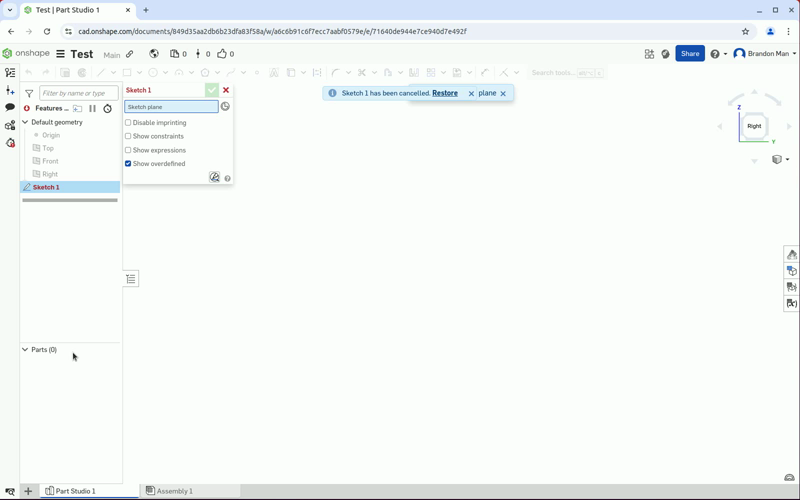
mouse_move(73, 176)
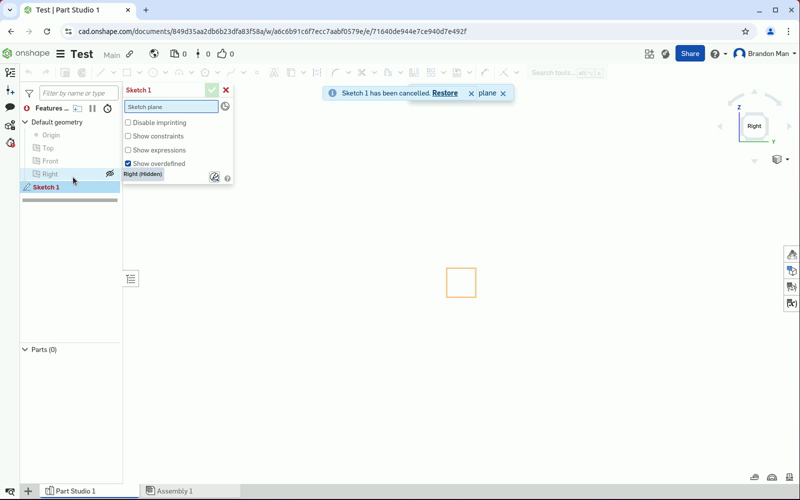
click(73, 176)
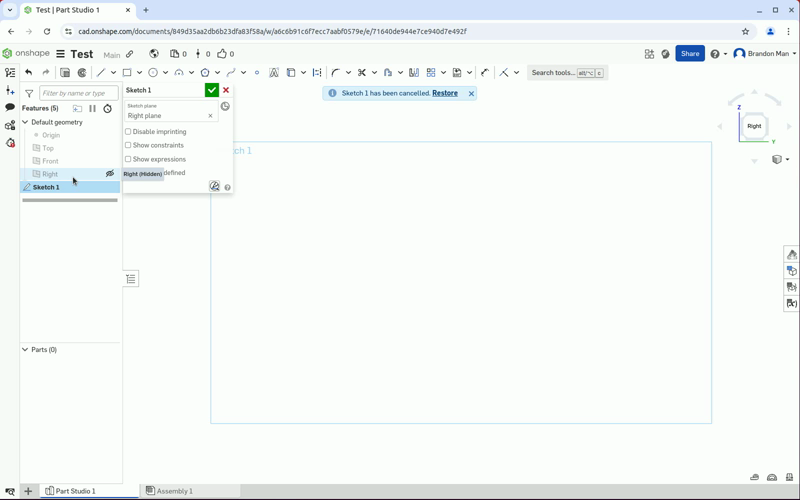
mouse_move(73, 352)
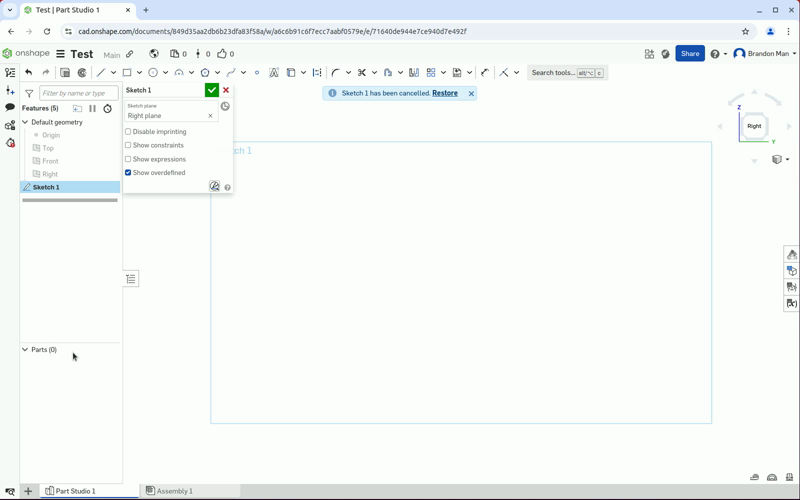
key(y)
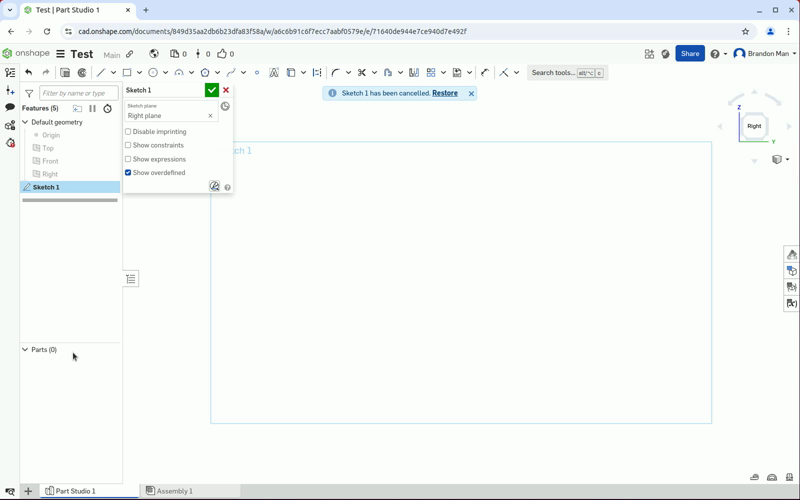
key(l)
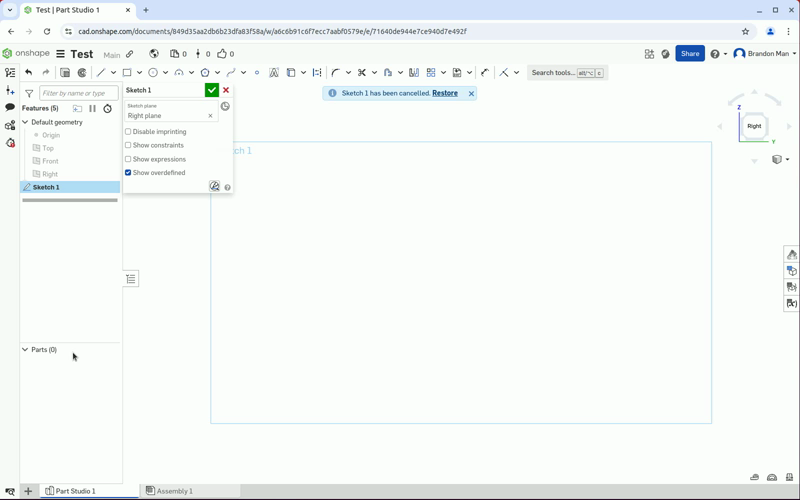
key_down(shift)
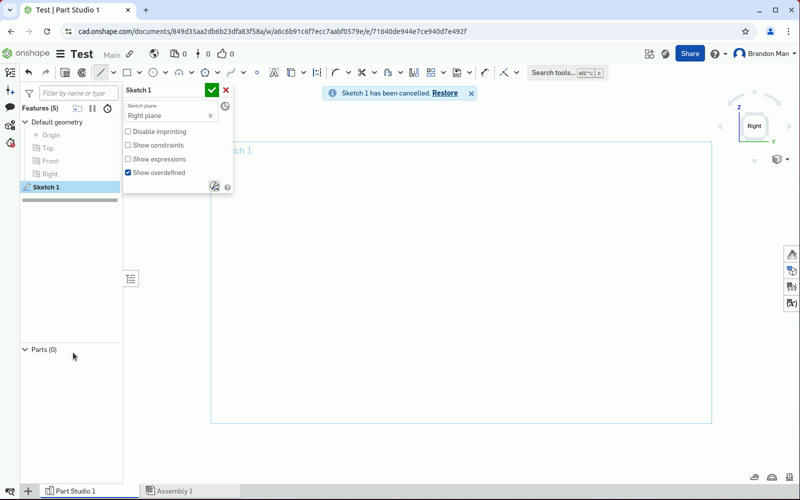
mouse_move(412, 282)
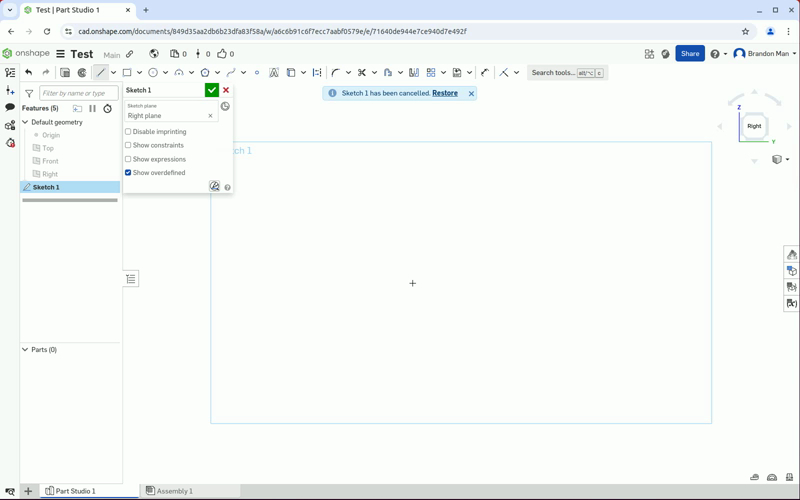
click(412, 282)
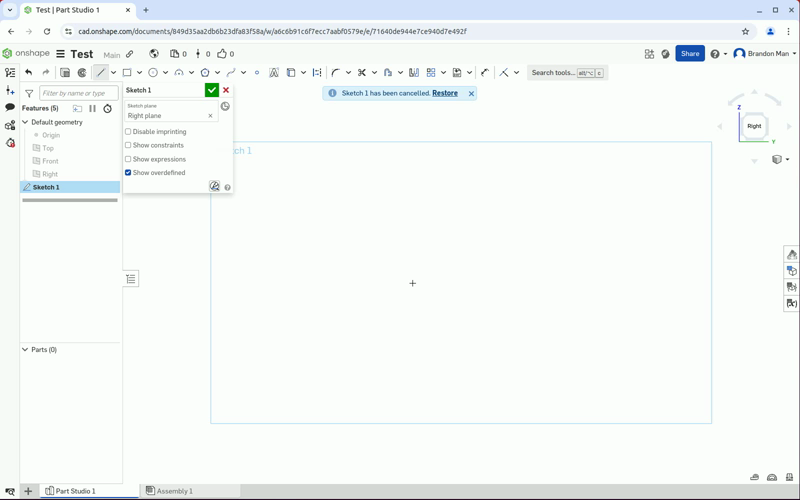
key_up(shift)
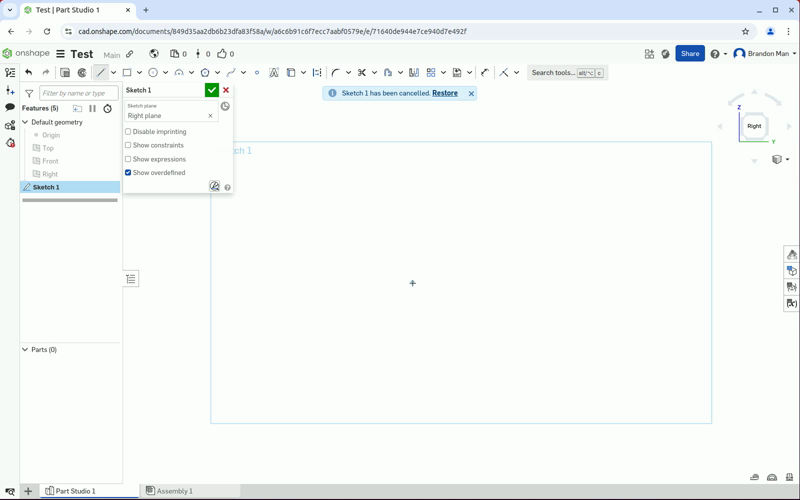
key_down(shift)
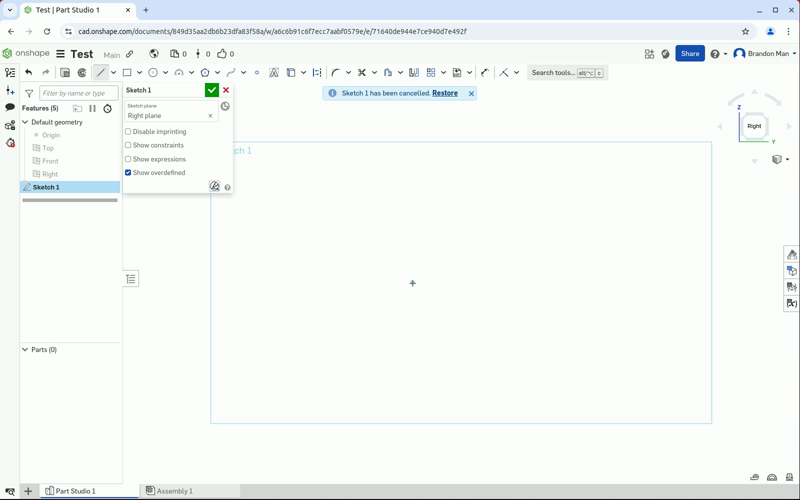
mouse_move(442, 282)
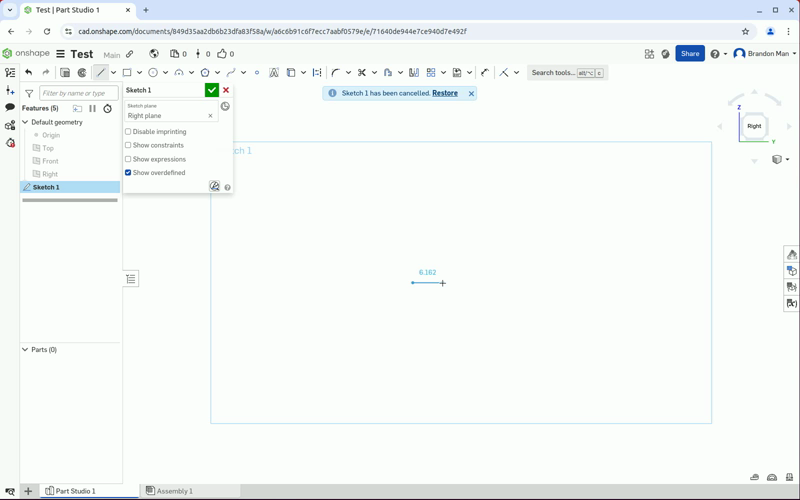
mouse_move(461, 282)
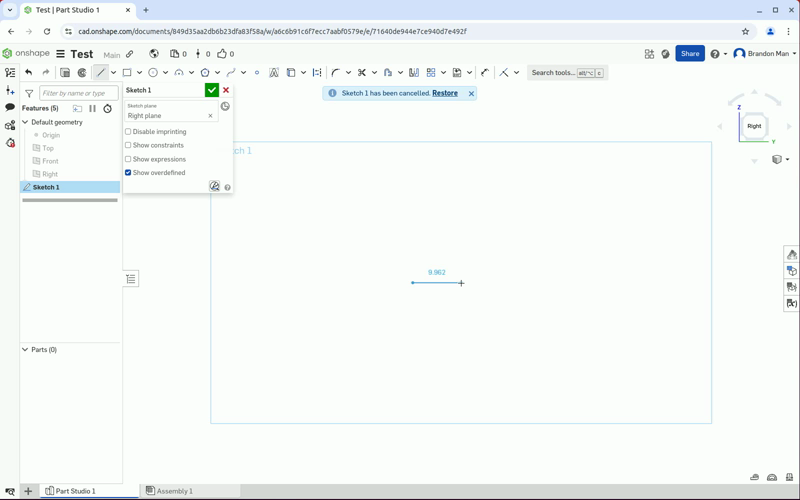
click(461, 282)
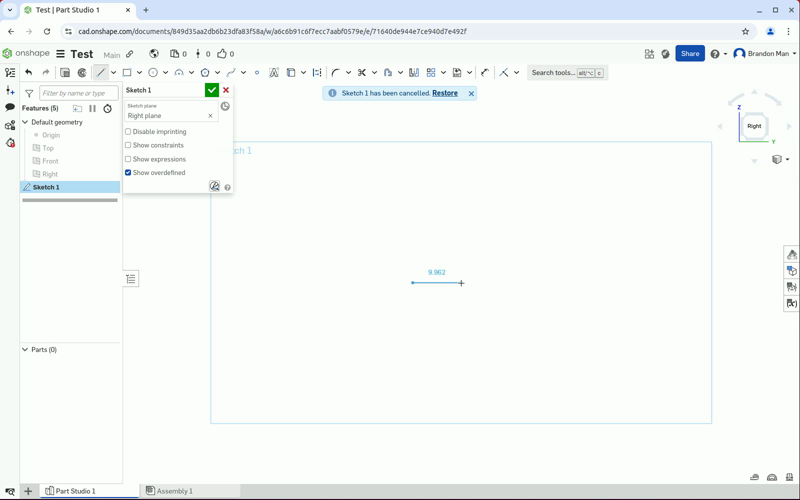
key_up(shift)
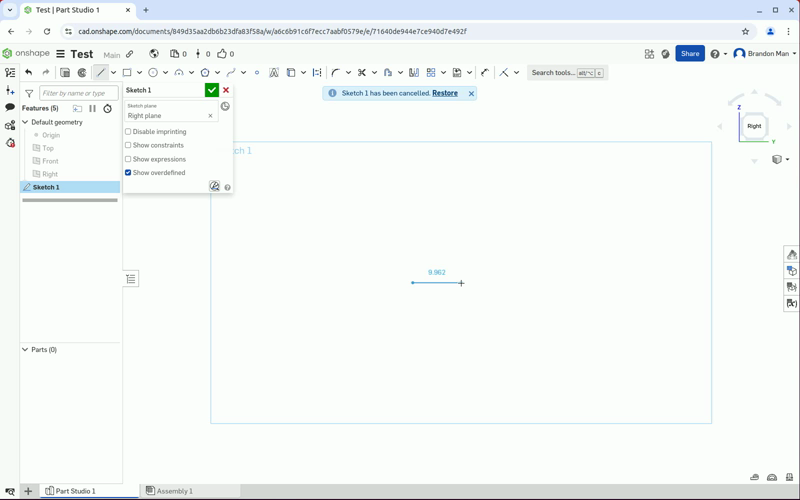
key_down(shift)
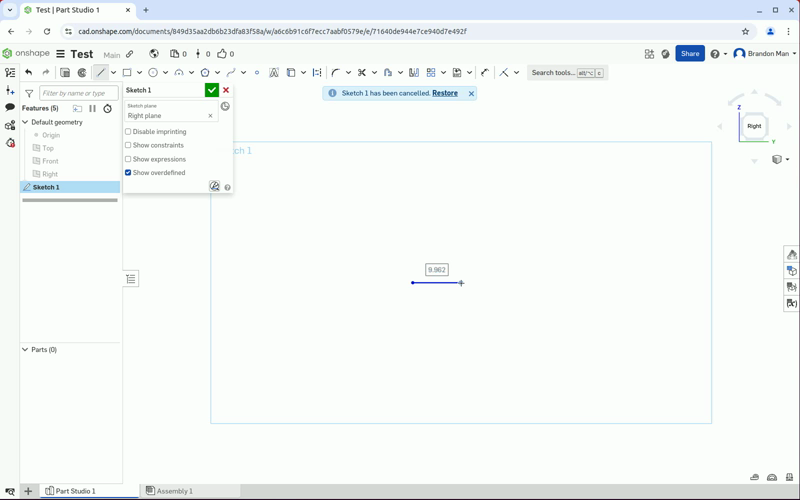
mouse_move(491, 282)
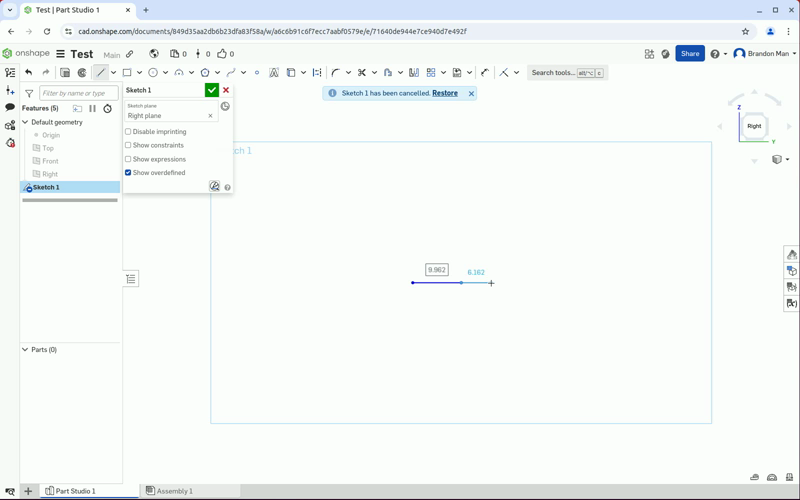
mouse_move(501, 282)
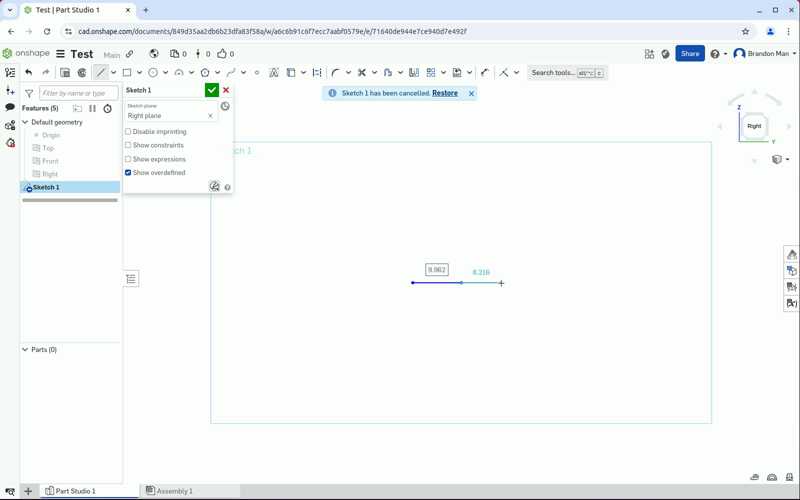
click(501, 282)
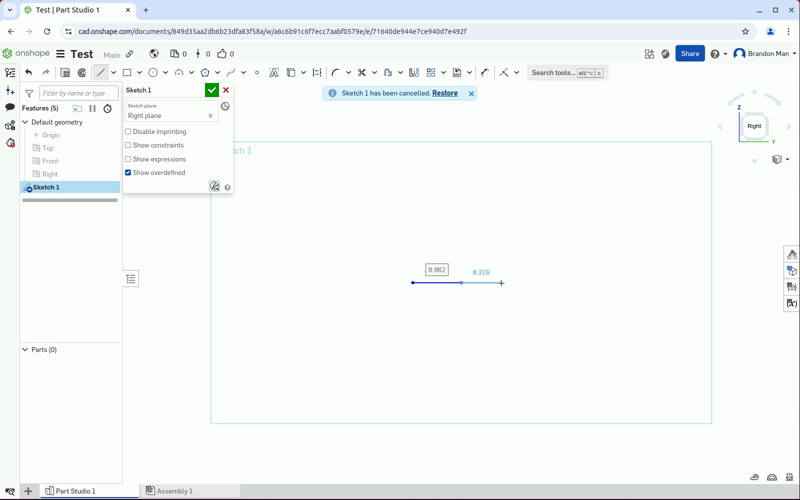
key_up(shift)
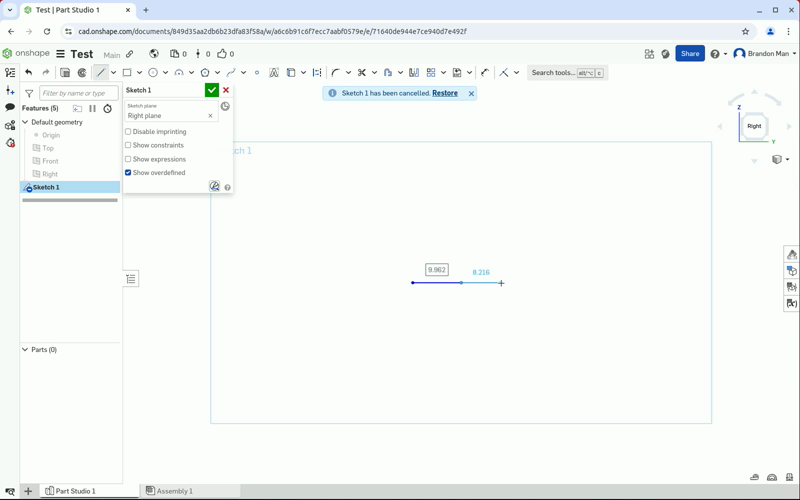
key(esc)
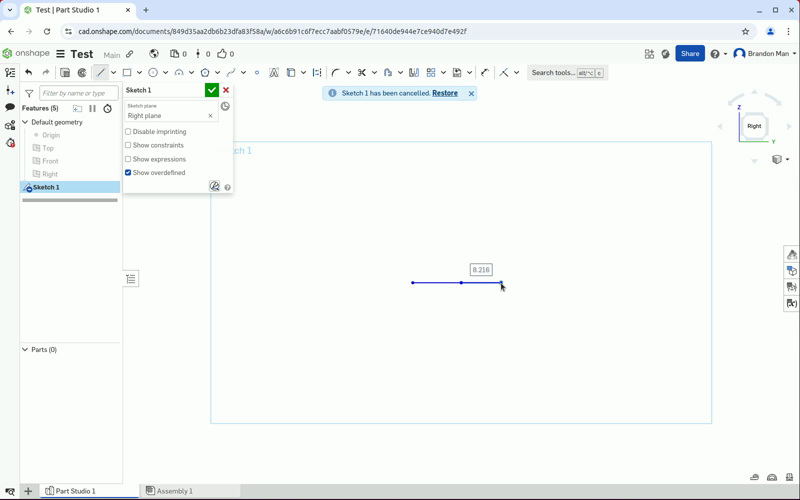
key(a)
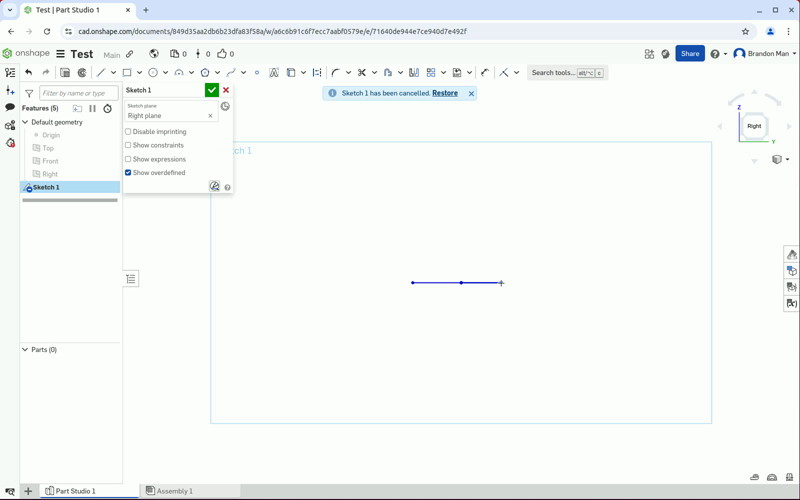
mouse_move(501, 282)
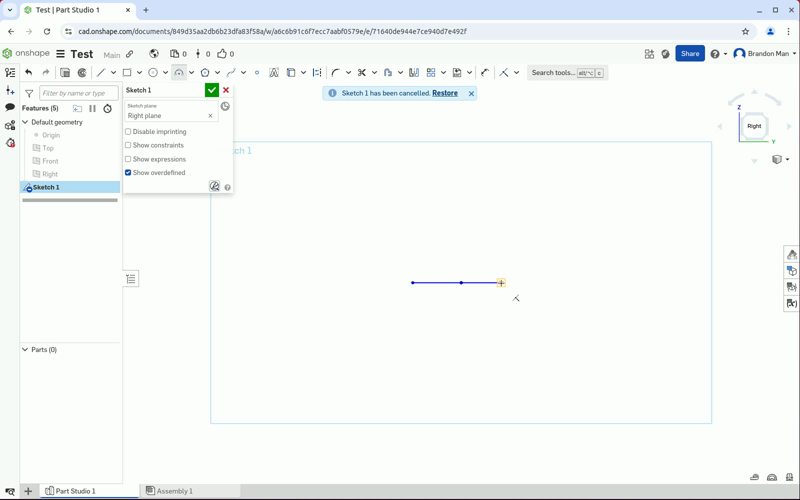
click(501, 282)
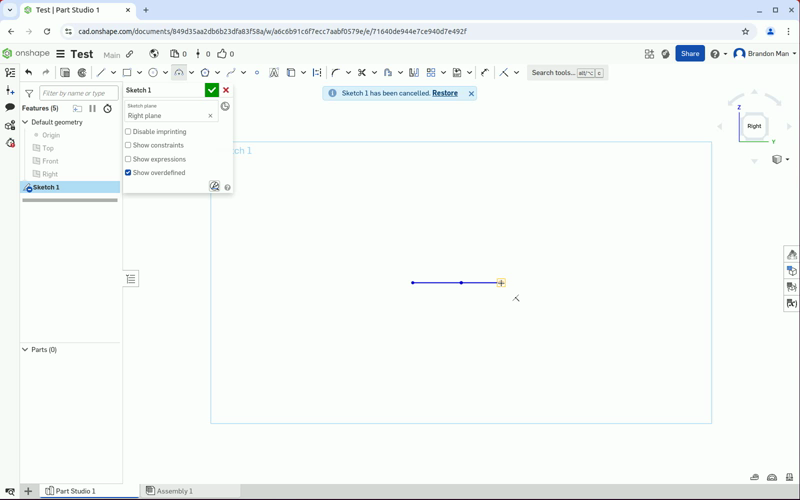
key_down(shift)
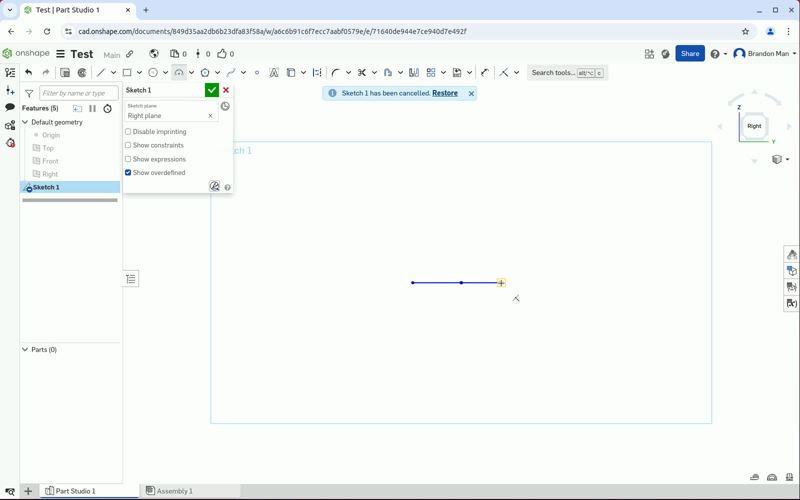
mouse_move(508, 264)
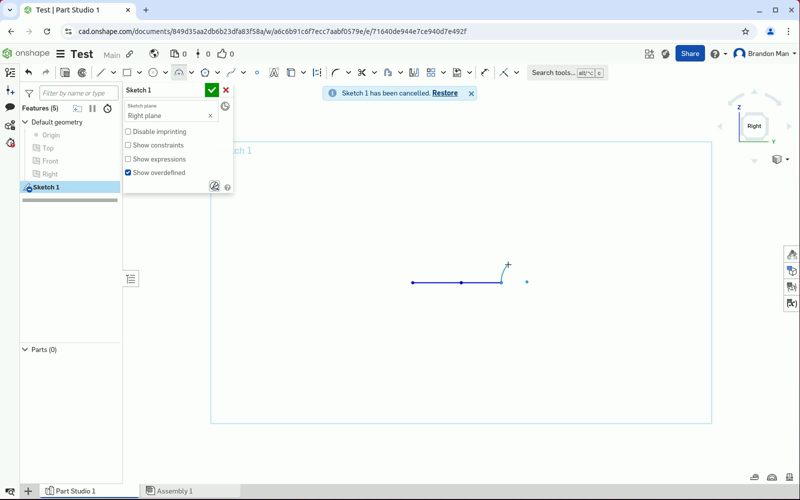
click(508, 264)
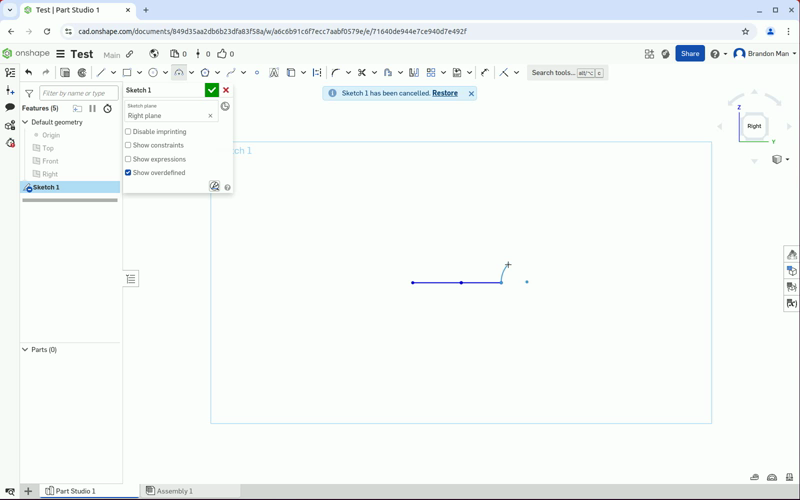
mouse_move(511, 276)
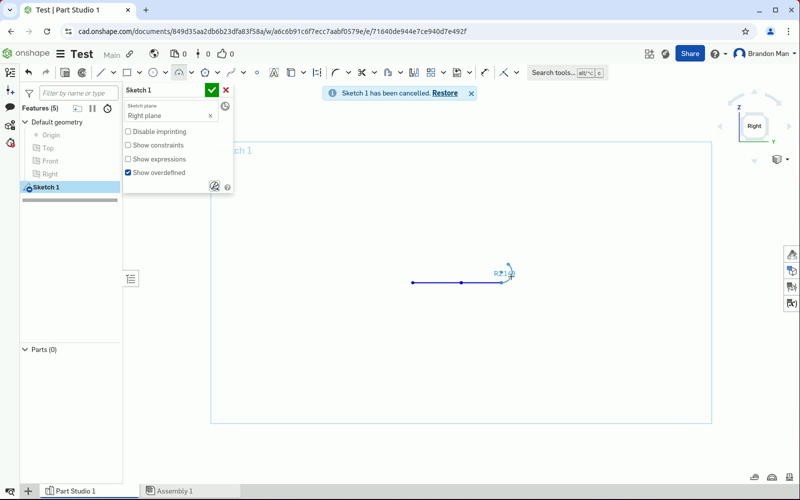
click(511, 276)
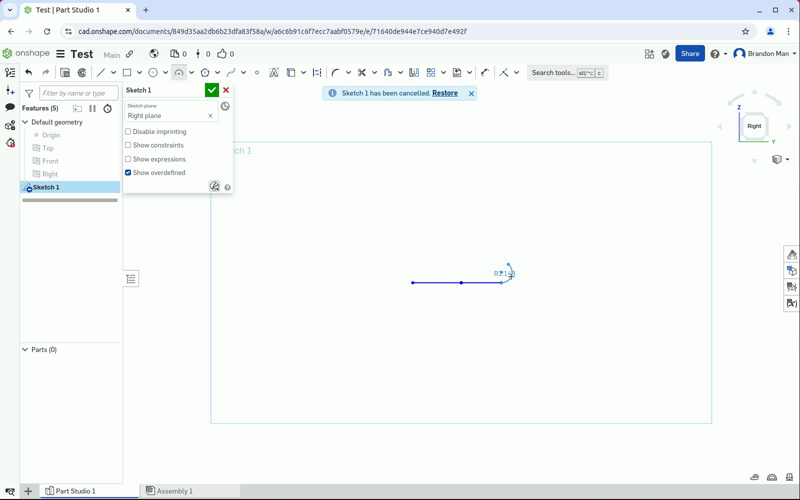
key_up(shift)
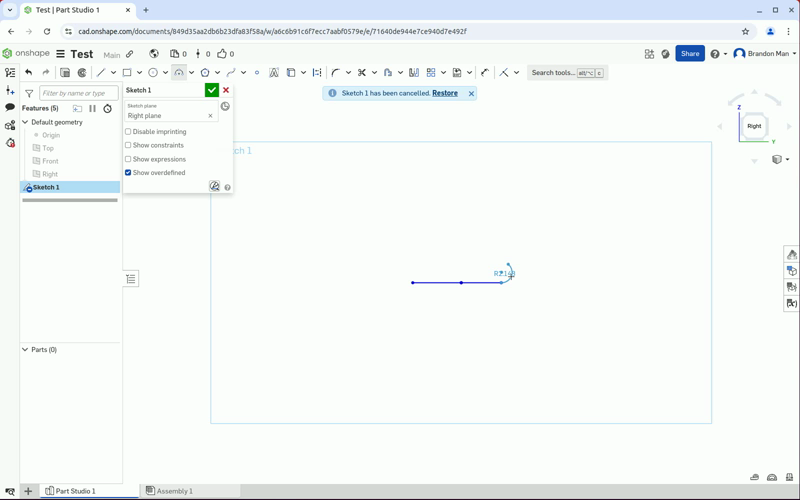
key(esc)
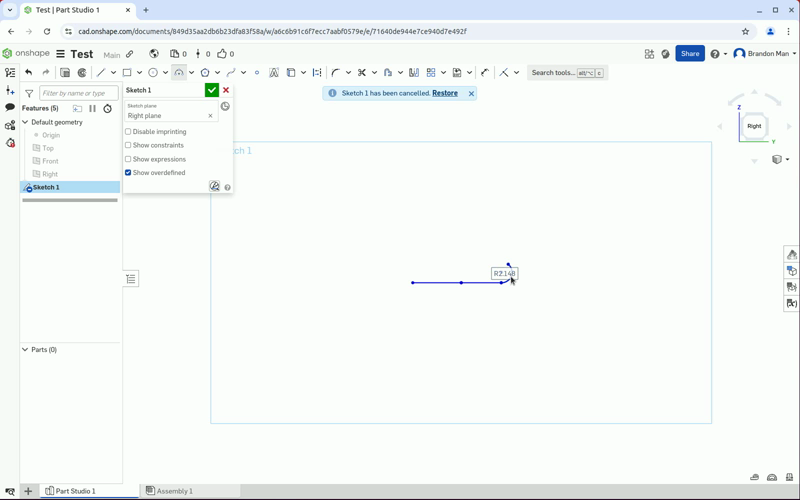
key(l)
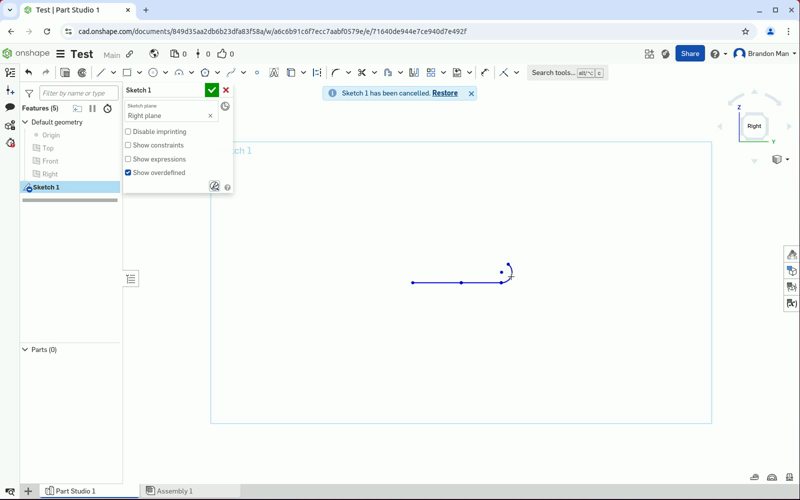
mouse_move(508, 264)
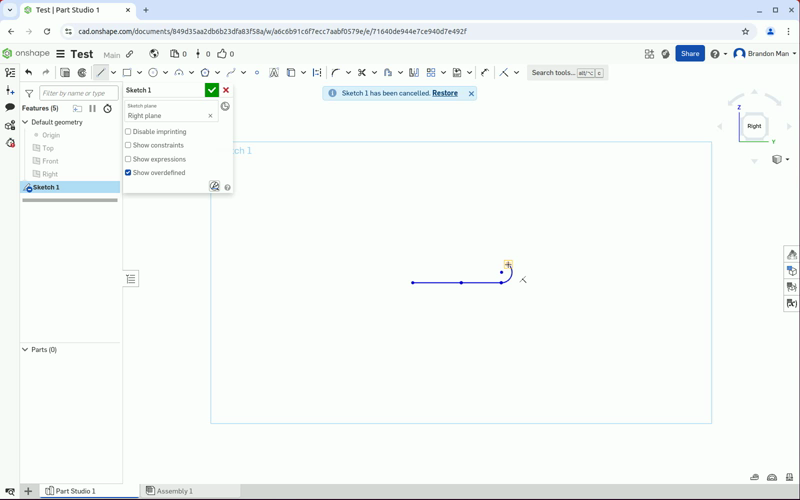
click(508, 264)
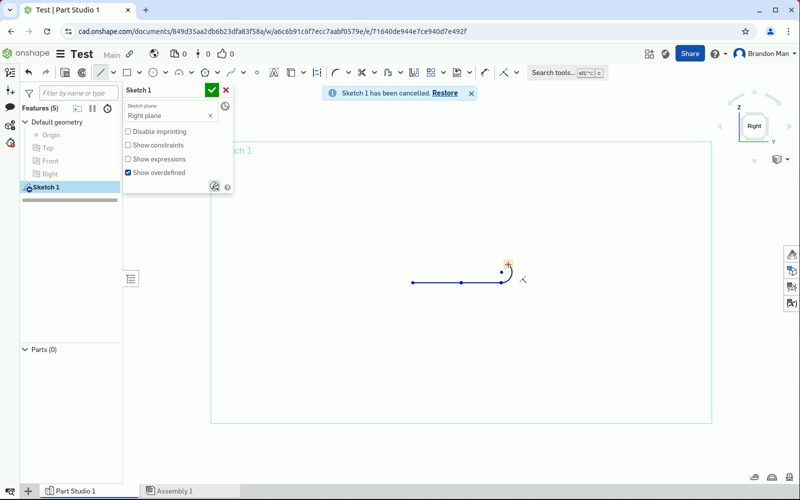
key_down(shift)
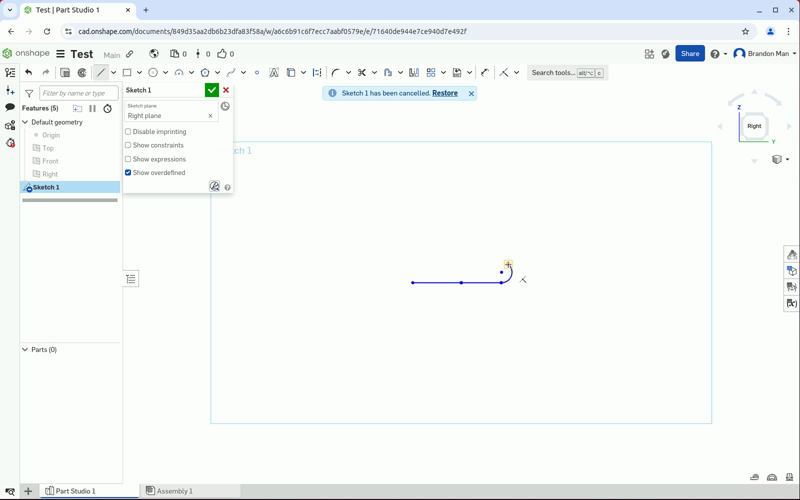
mouse_move(451, 212)
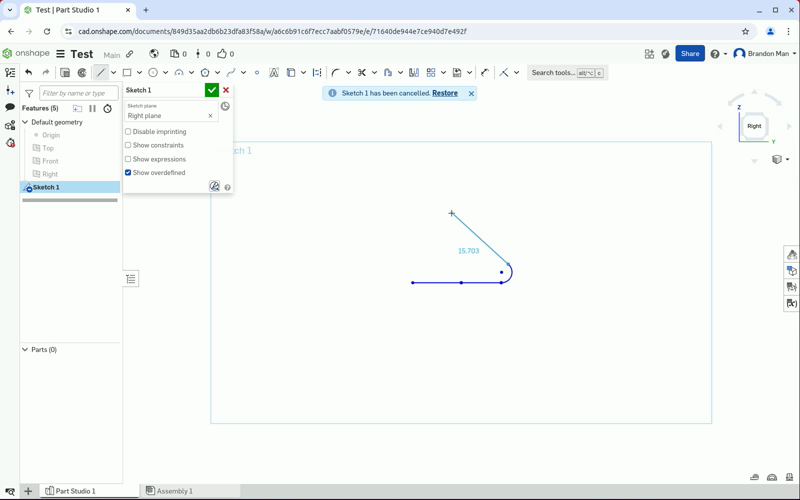
click(451, 212)
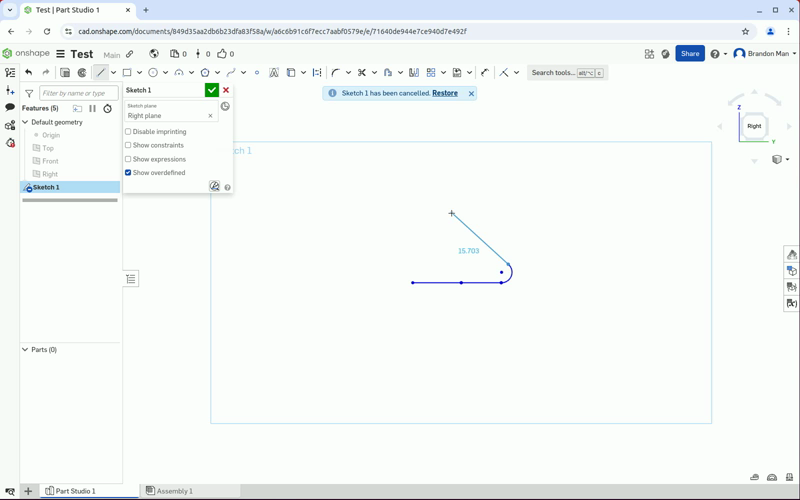
key_up(shift)
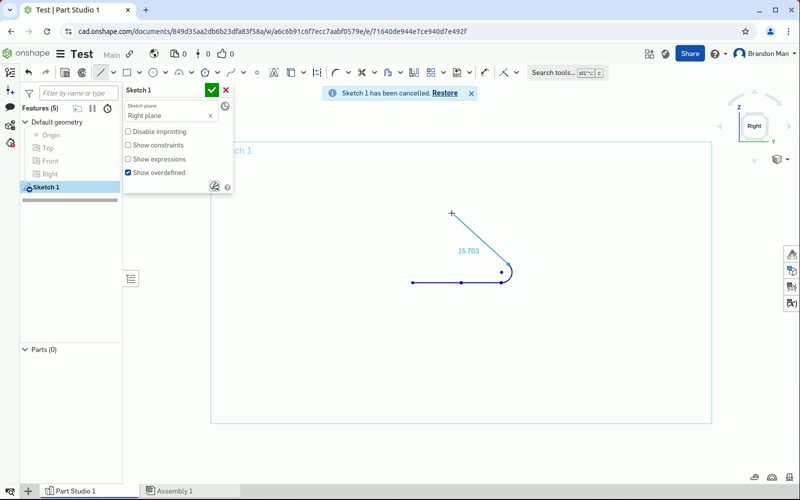
key(esc)
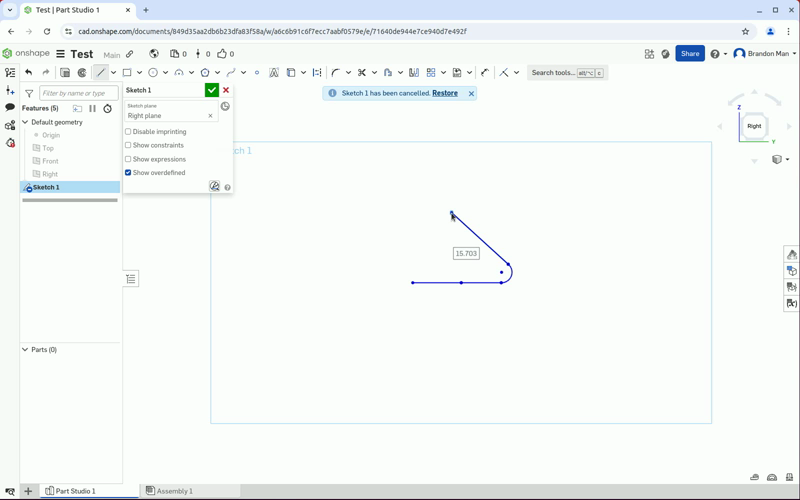
key(a)
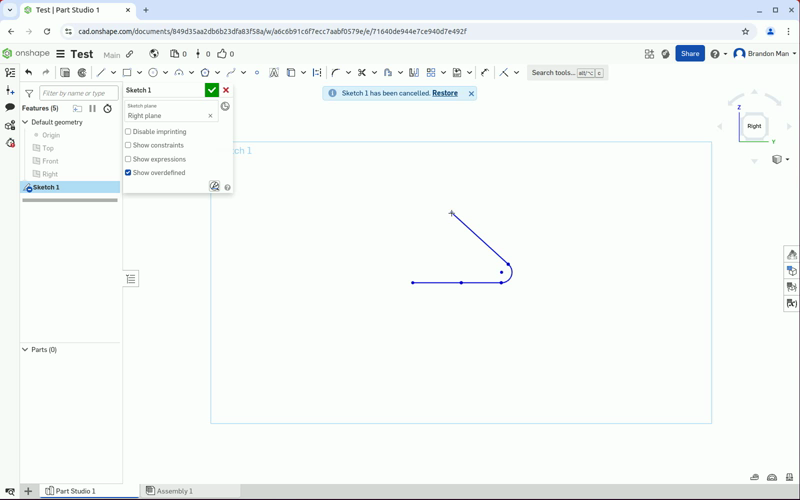
mouse_move(451, 212)
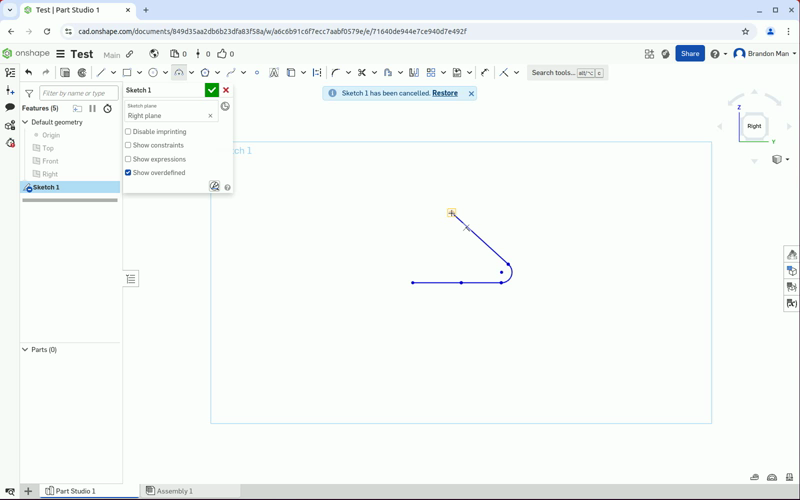
click(451, 212)
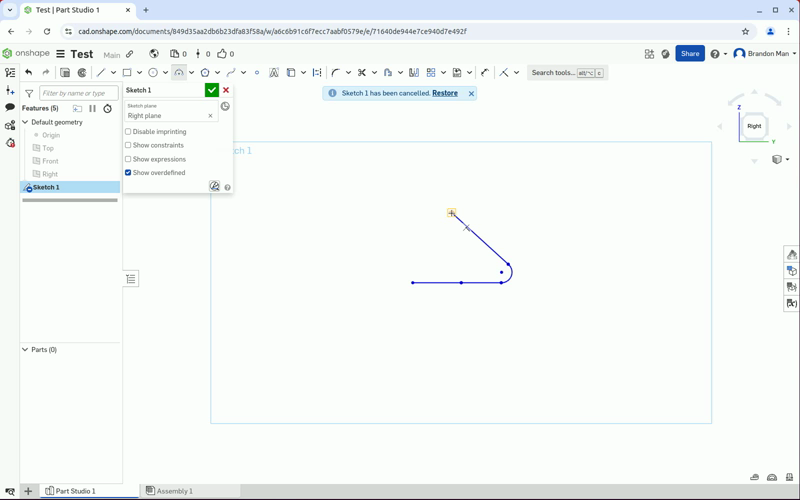
key_down(shift)
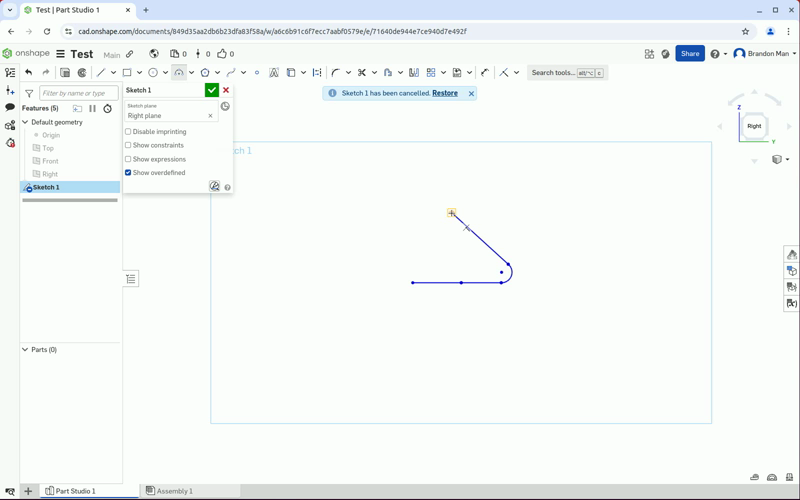
mouse_move(454, 223)
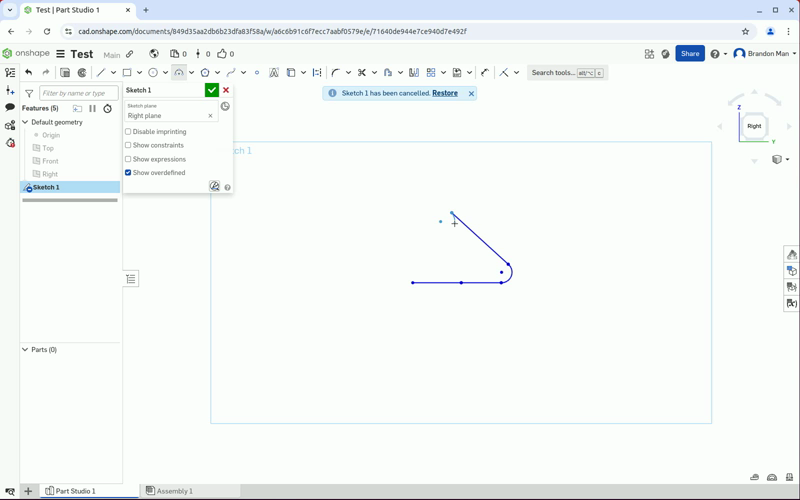
click(454, 223)
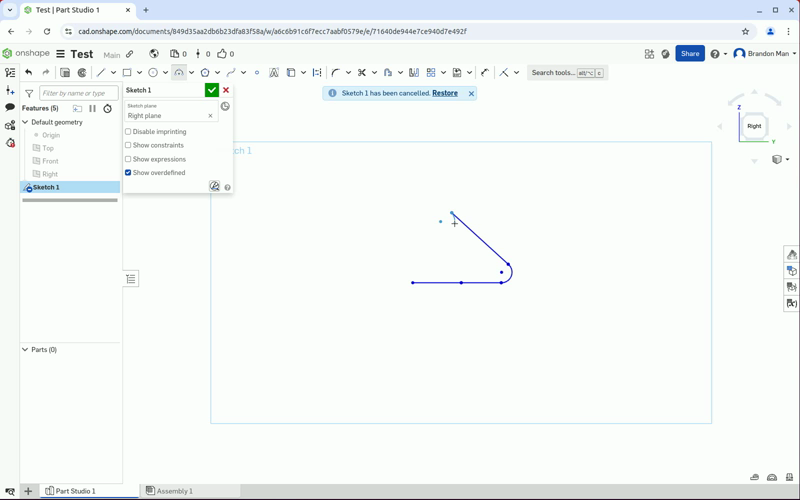
mouse_move(455, 217)
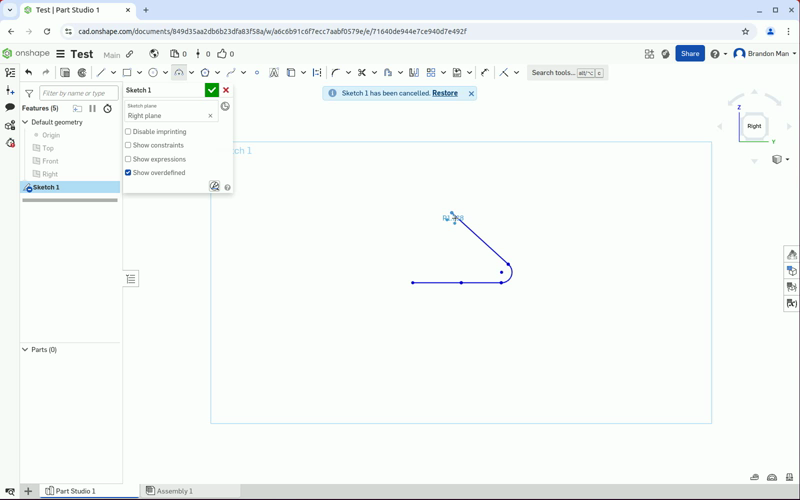
click(455, 217)
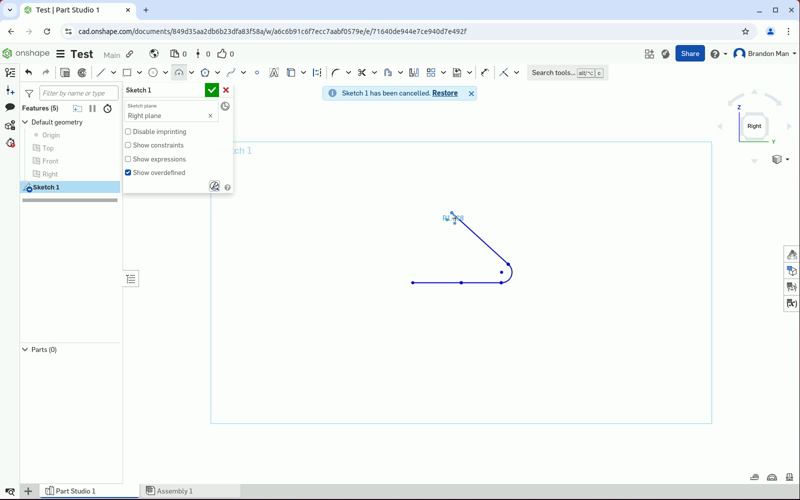
key_up(shift)
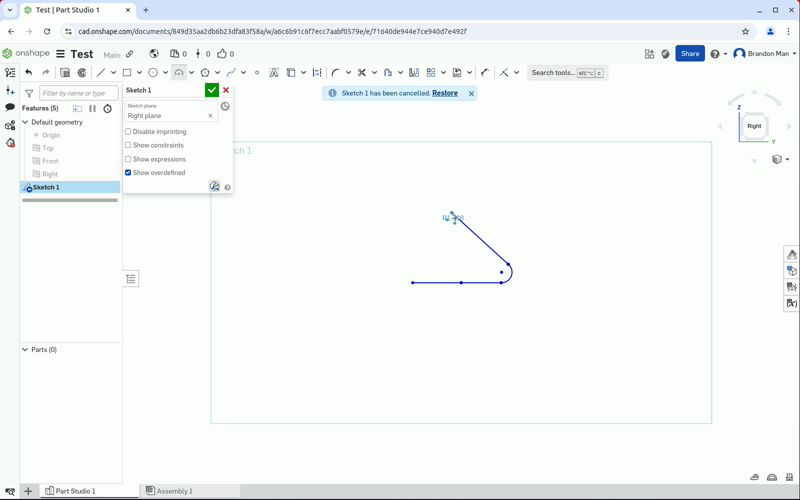
key(esc)
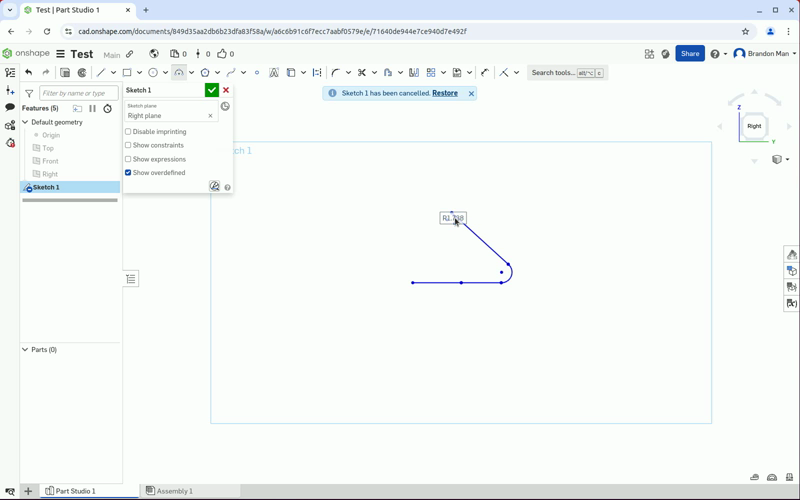
key(l)
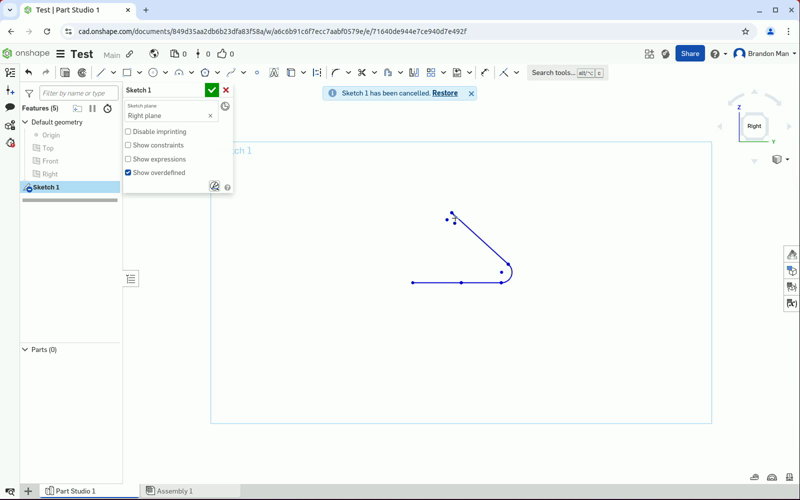
mouse_move(454, 223)
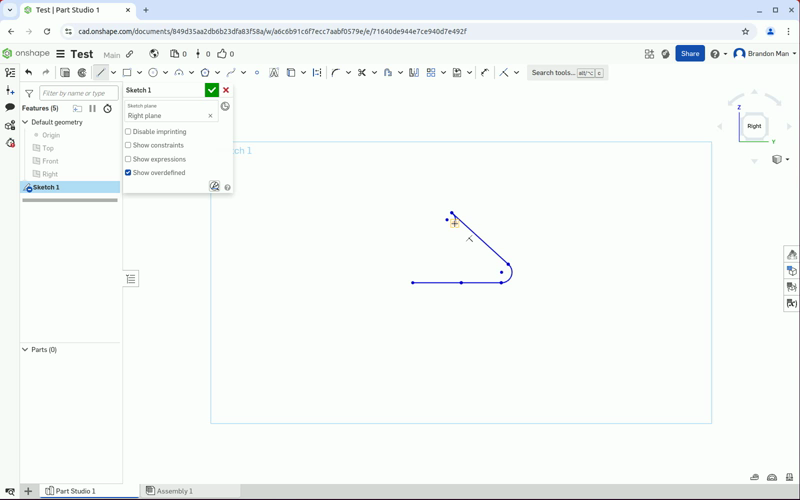
click(454, 223)
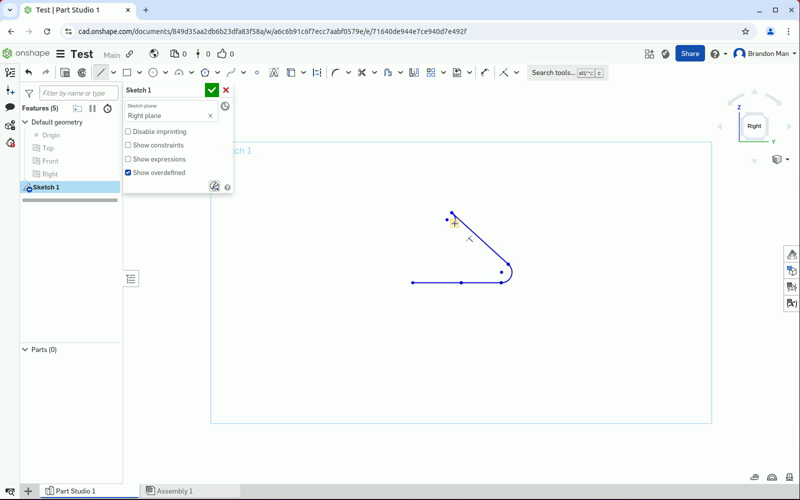
key_down(shift)
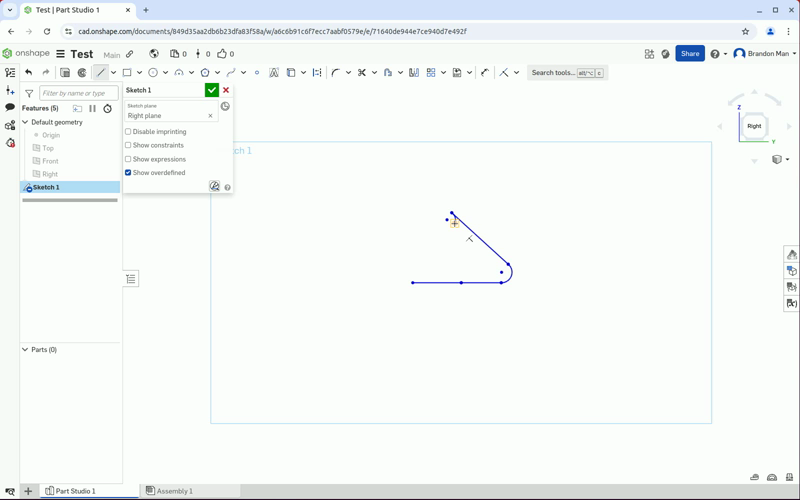
mouse_move(505, 267)
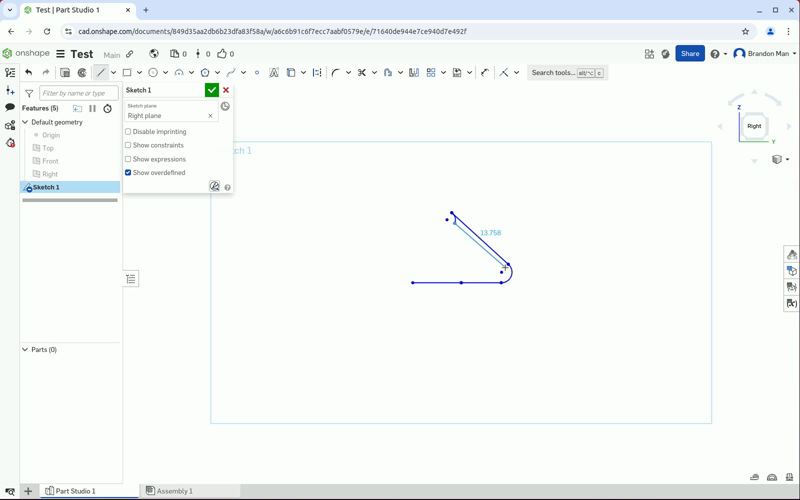
scroll(6)
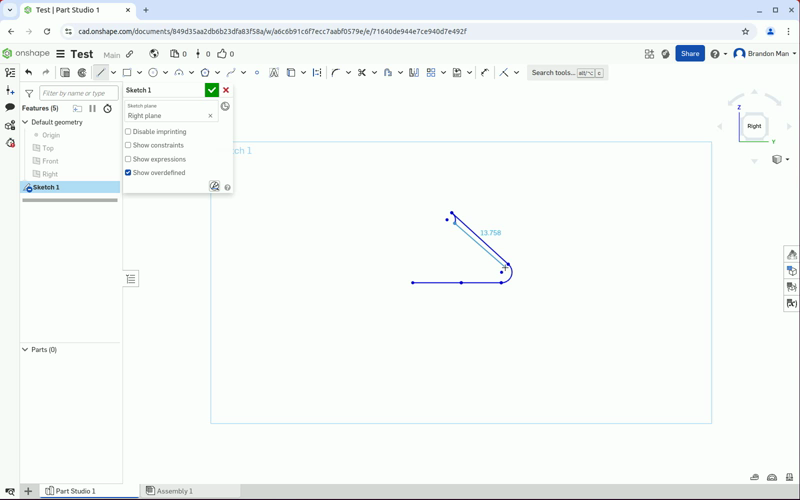
scroll(6)
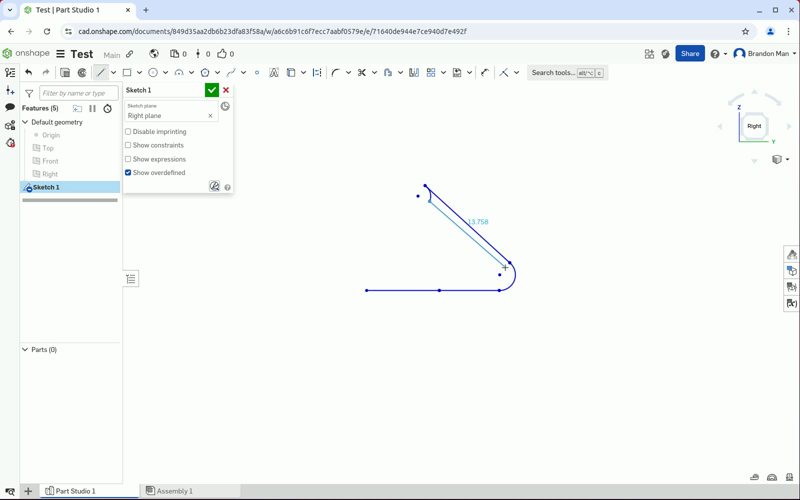
scroll(6)
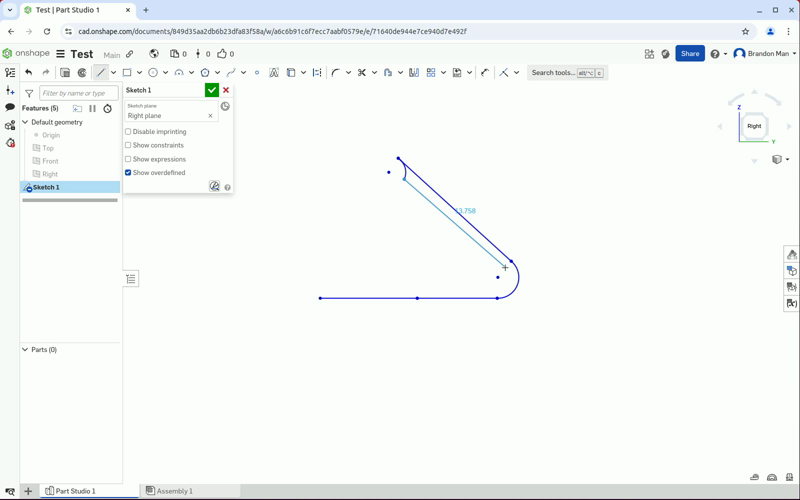
scroll(6)
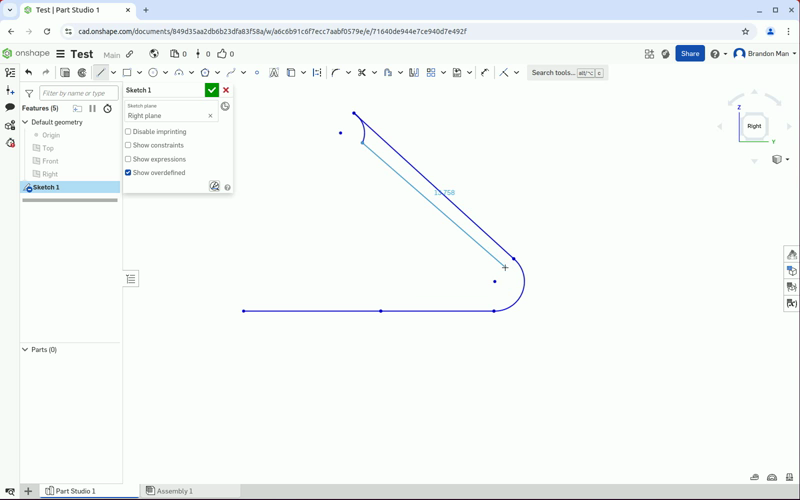
scroll(6)
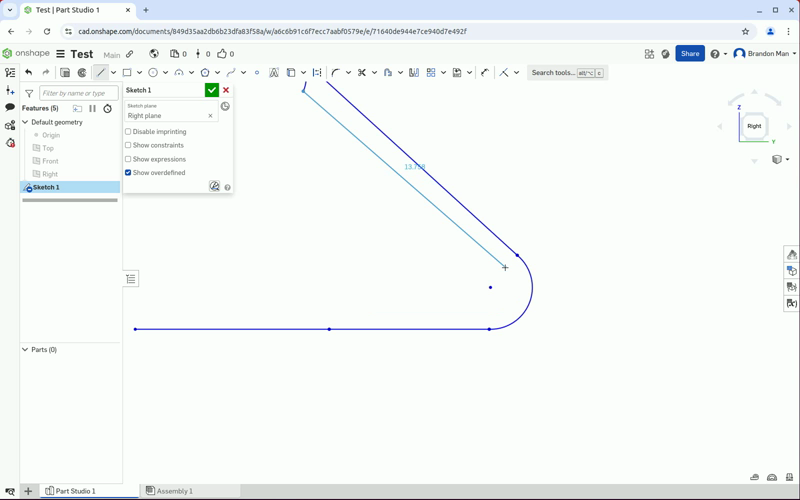
scroll(6)
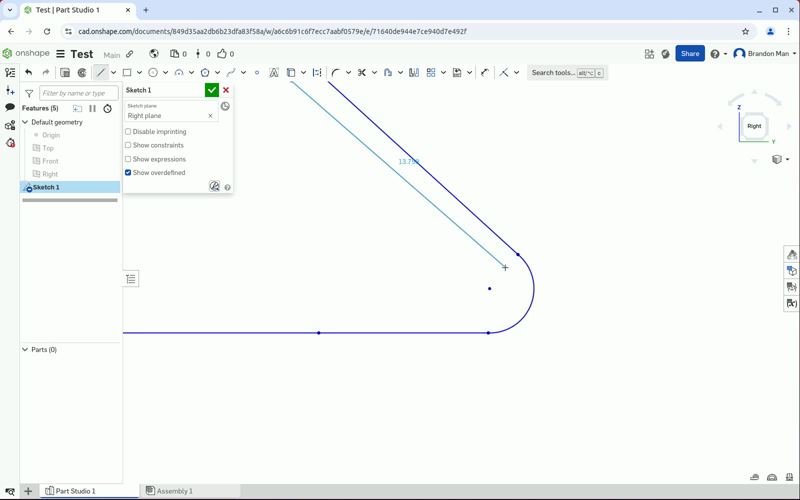
scroll(6)
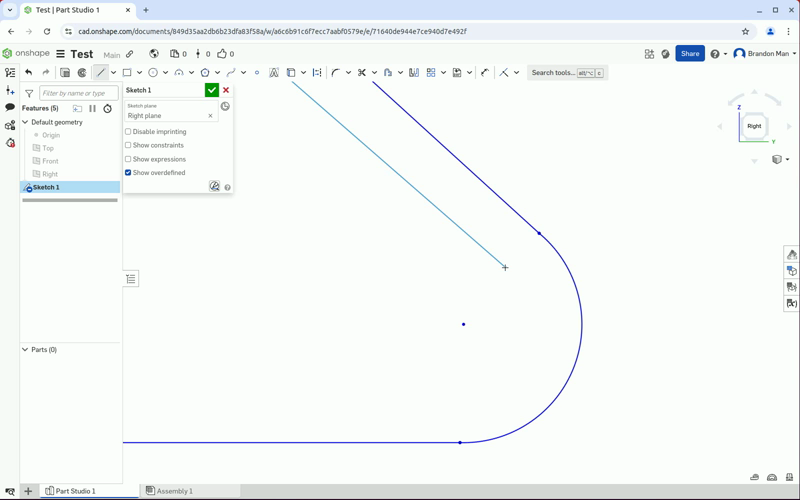
click(505, 267)
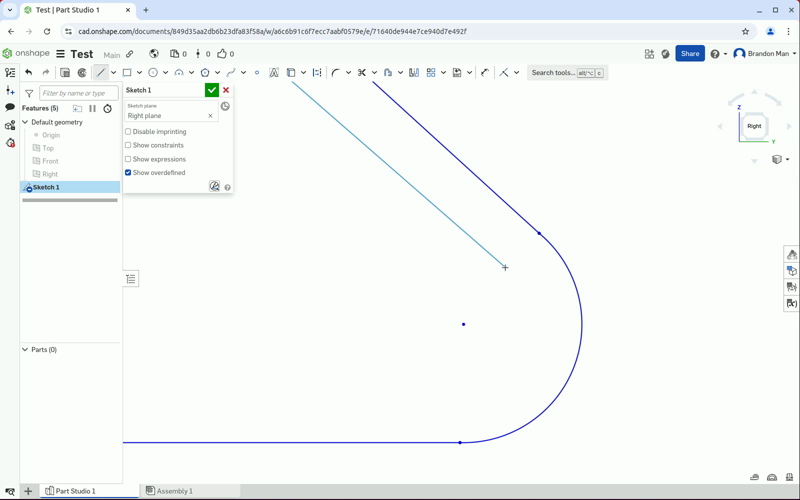
scroll(-6)
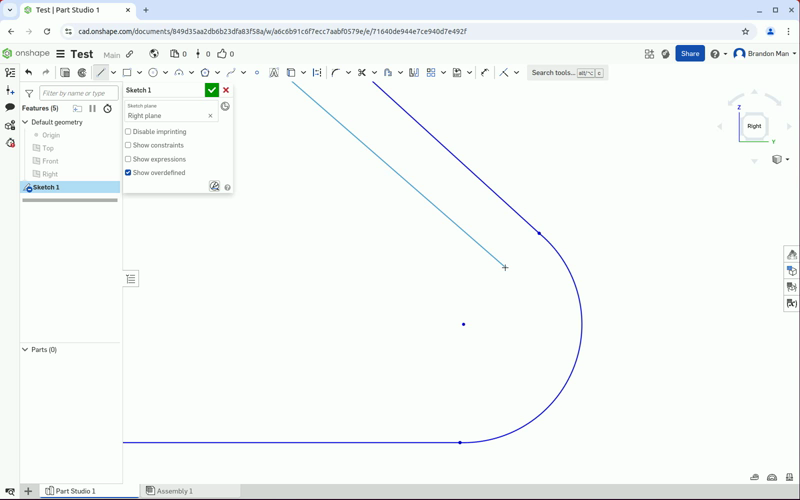
scroll(-6)
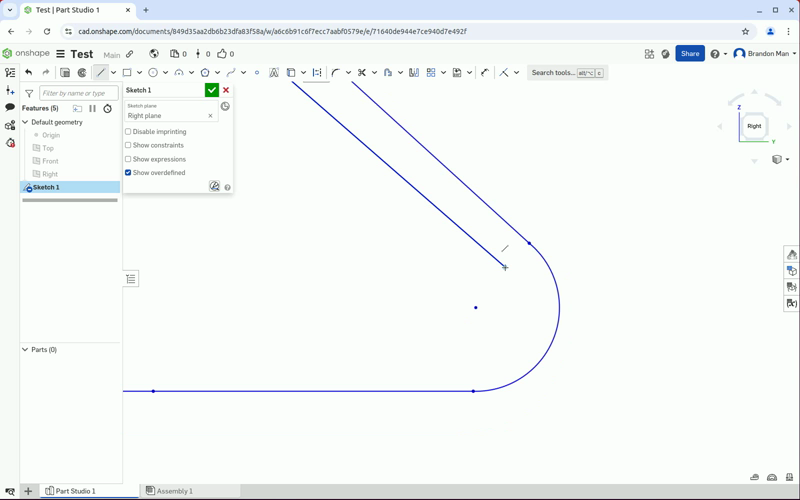
scroll(-6)
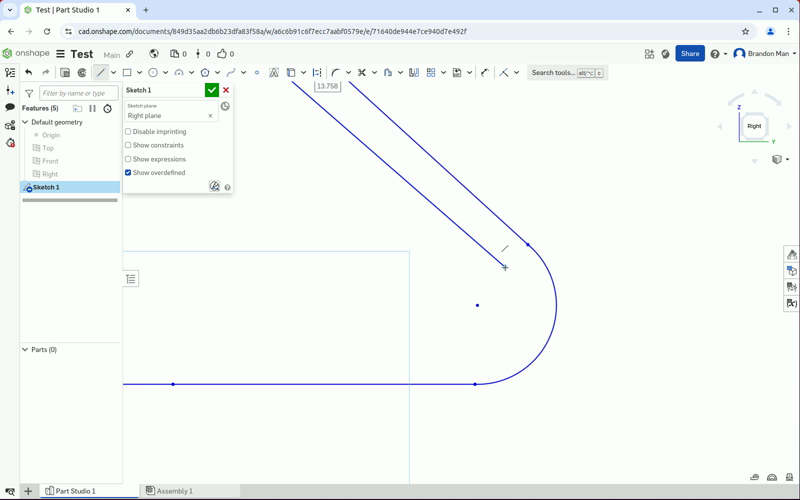
scroll(-6)
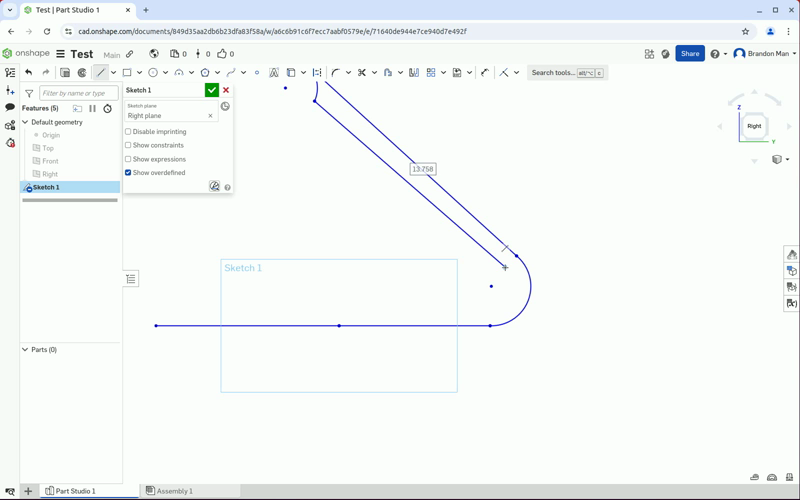
scroll(-6)
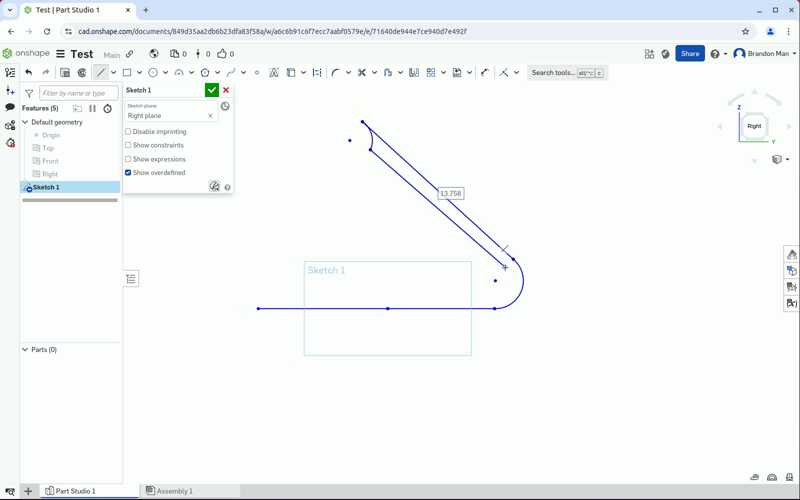
scroll(-6)
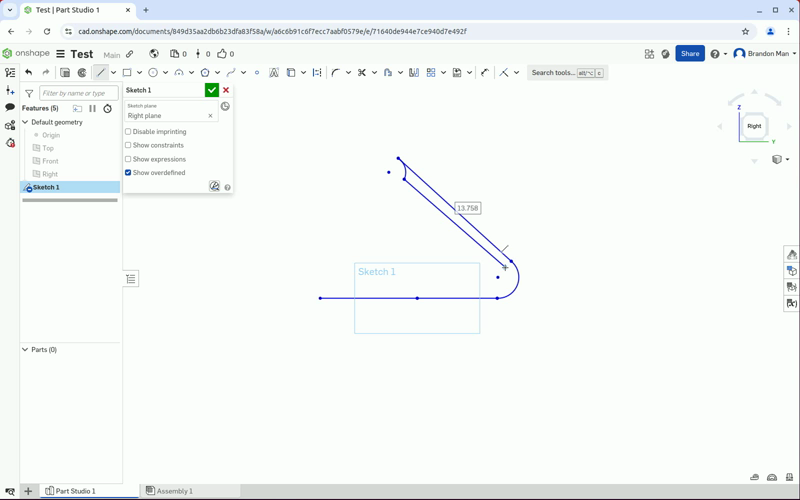
scroll(-6)
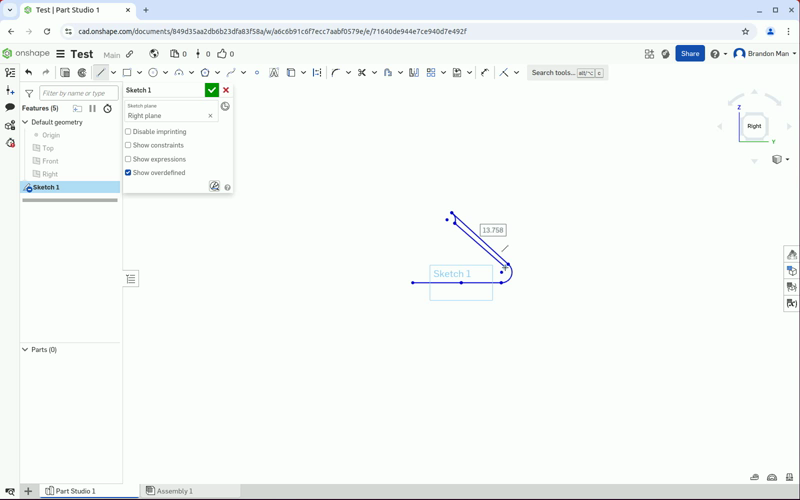
key_up(shift)
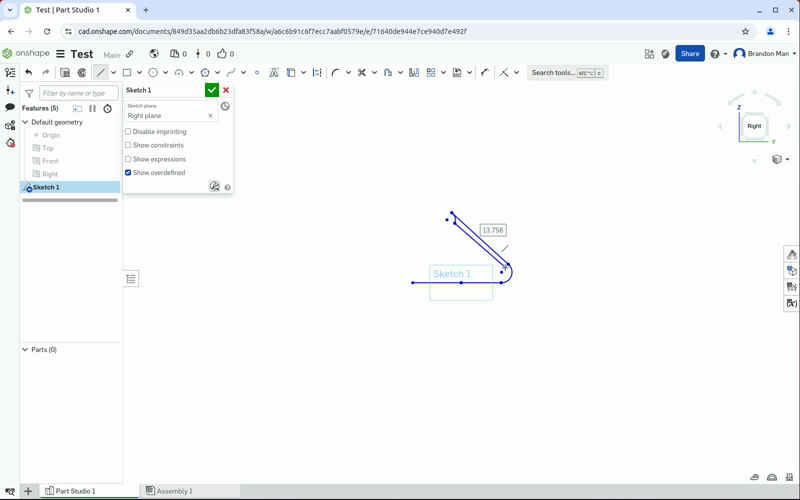
key(esc)
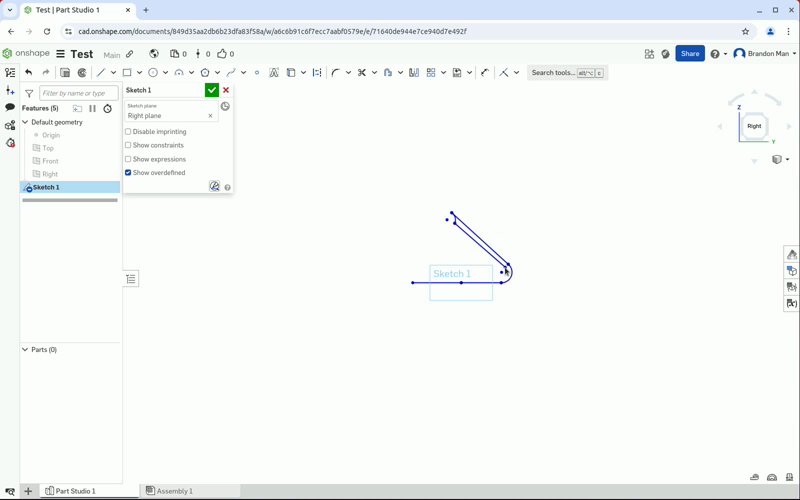
key(a)
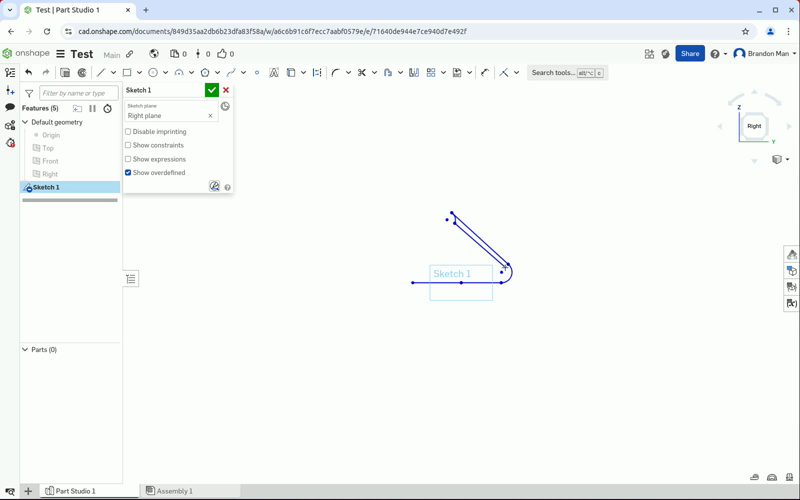
mouse_move(505, 267)
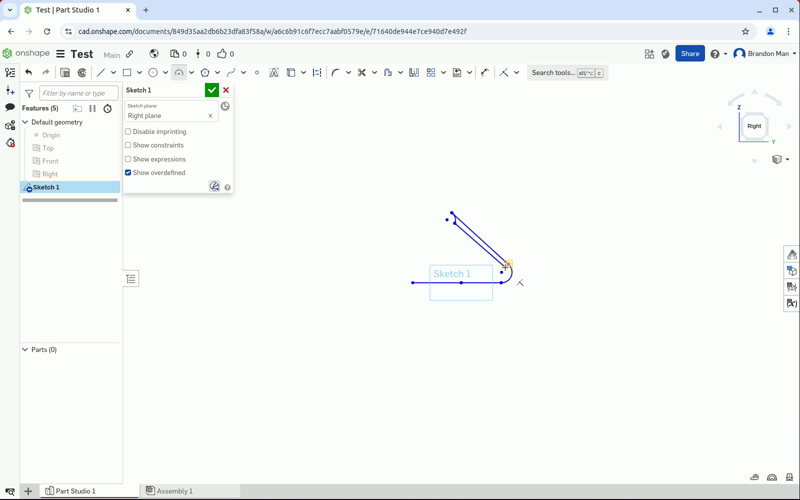
scroll(6)
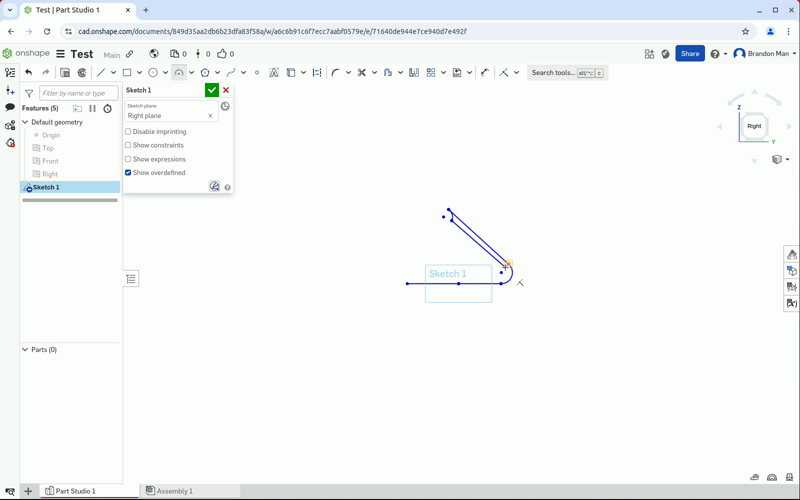
scroll(6)
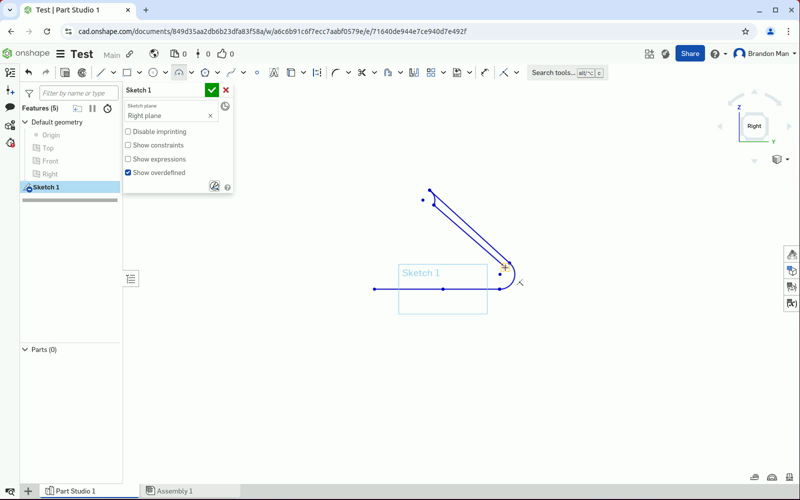
scroll(6)
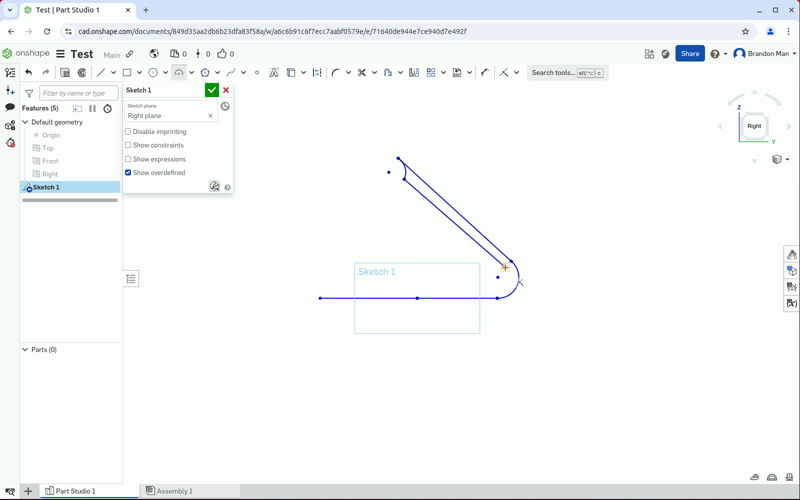
scroll(6)
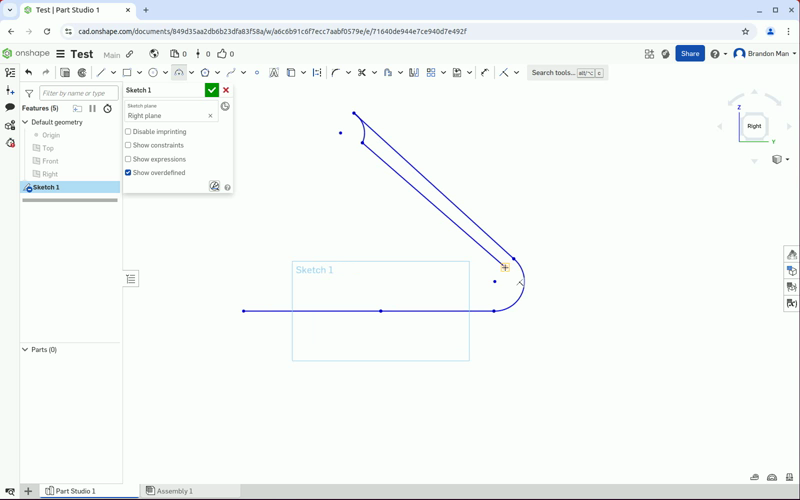
scroll(6)
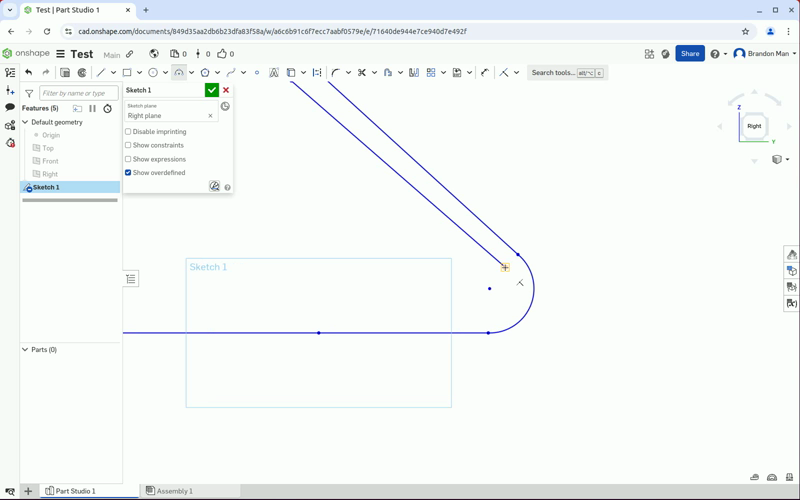
scroll(6)
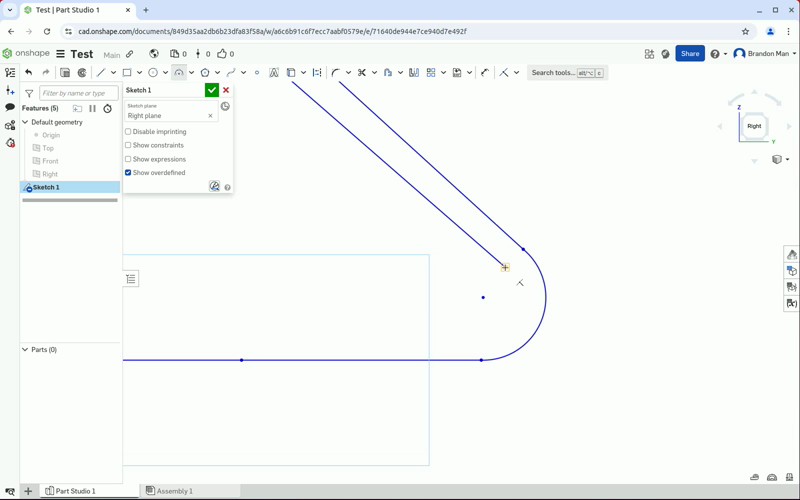
scroll(6)
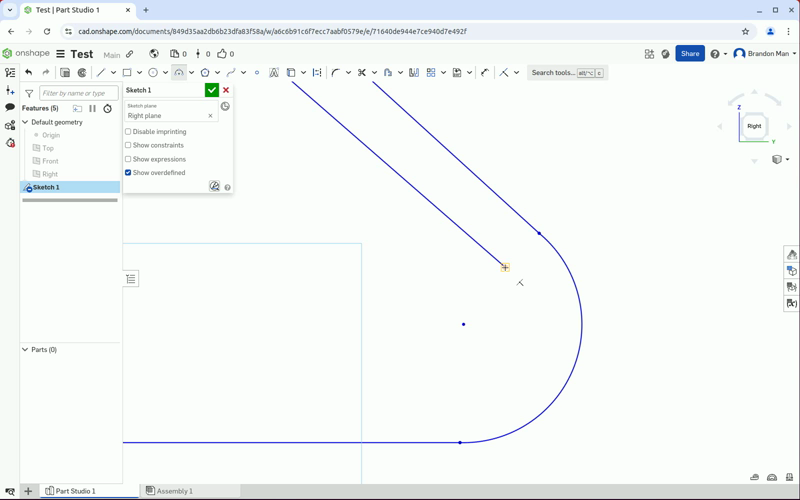
click(505, 267)
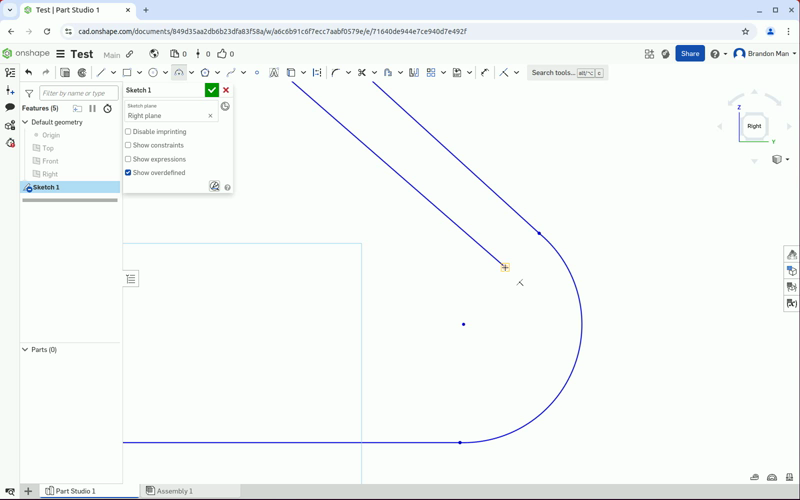
scroll(-6)
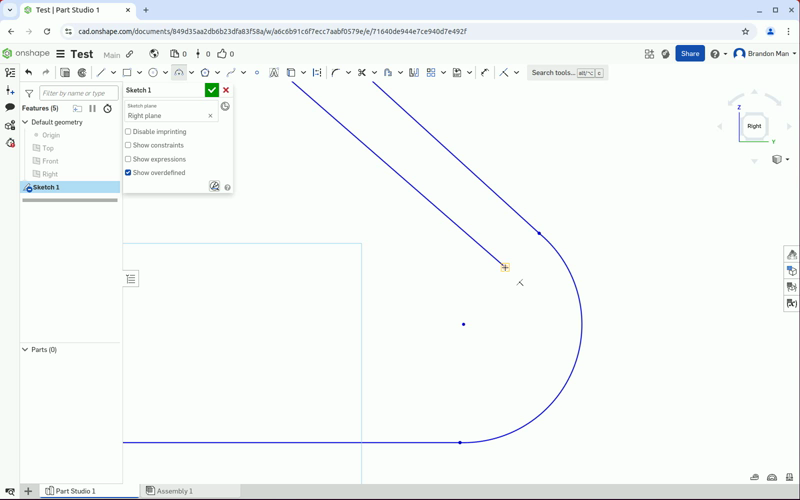
scroll(-6)
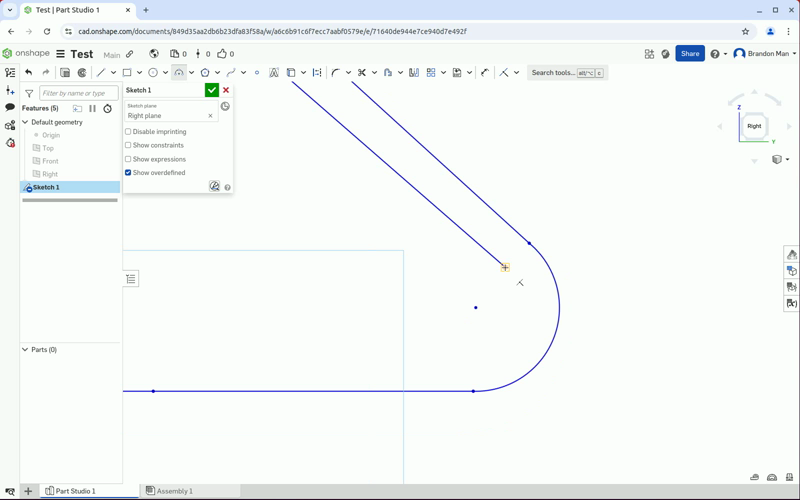
scroll(-6)
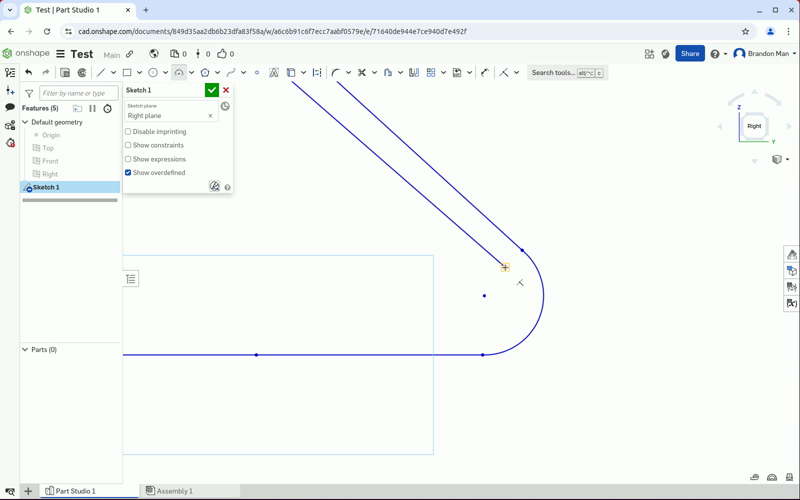
scroll(-6)
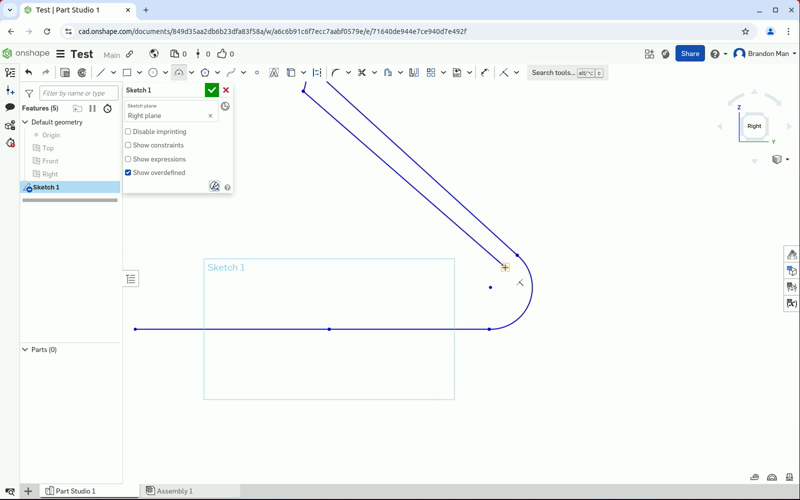
scroll(-6)
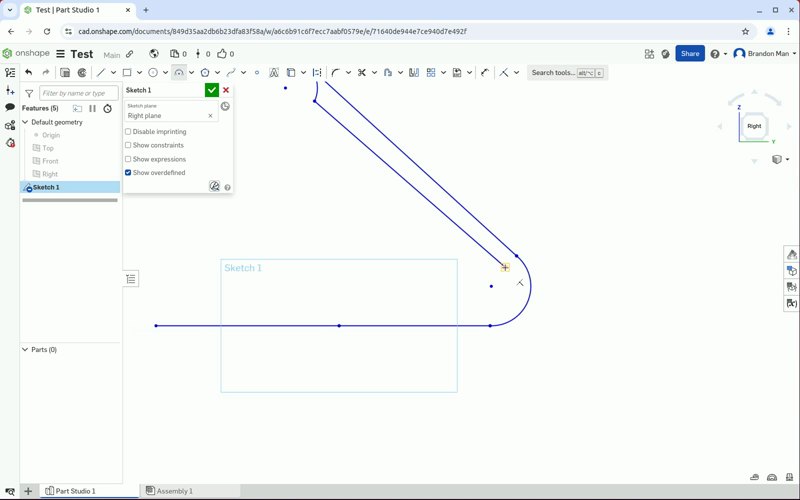
scroll(-6)
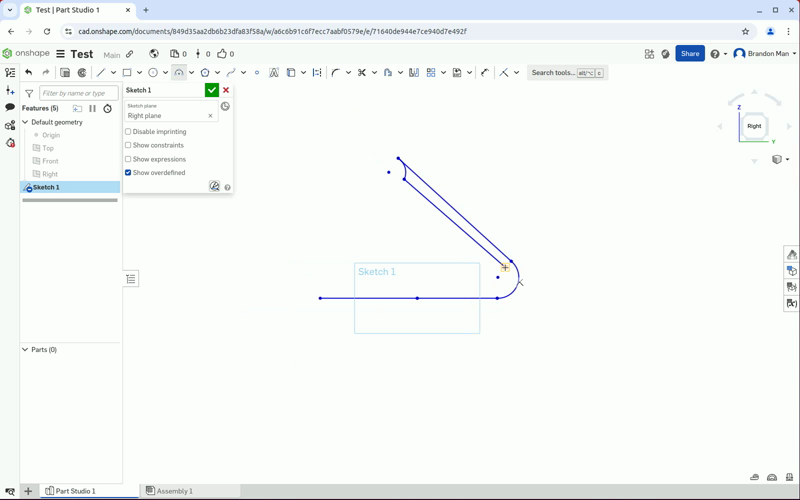
scroll(-6)
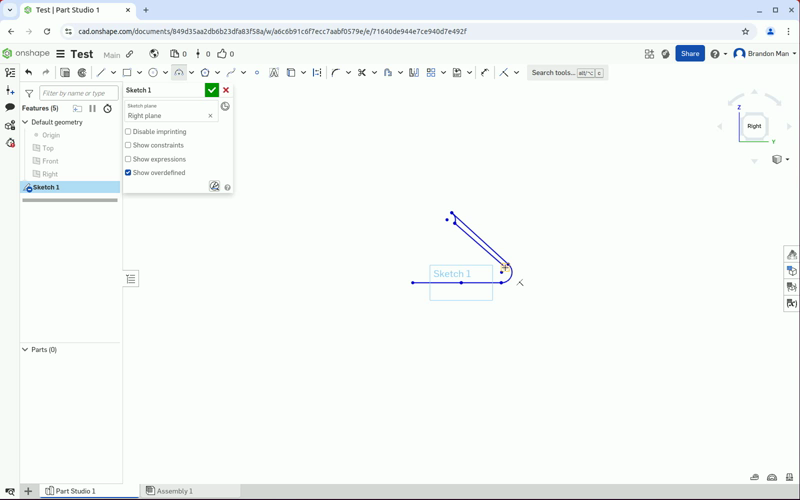
key_down(shift)
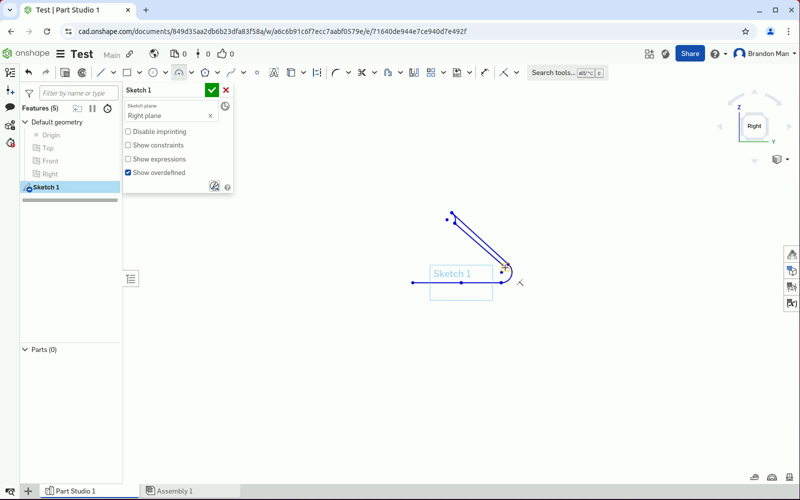
mouse_move(501, 277)
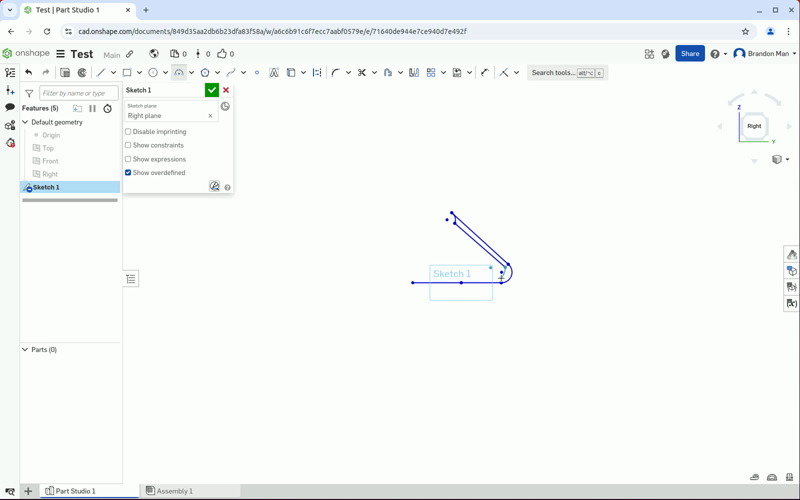
click(501, 277)
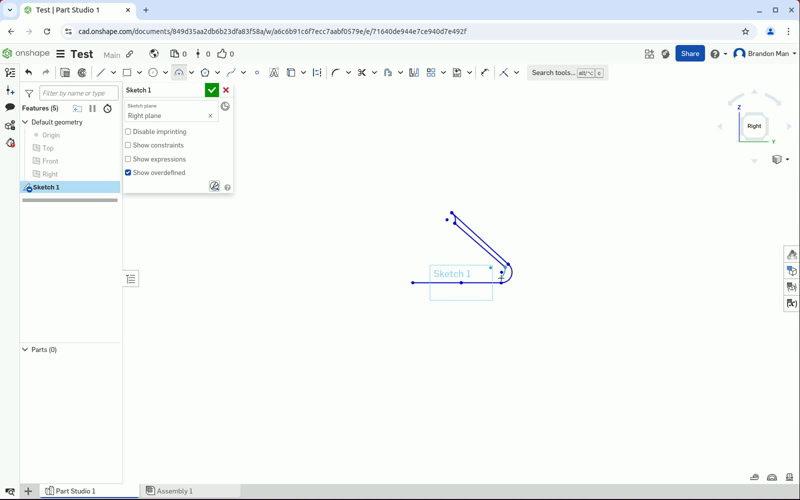
mouse_move(506, 273)
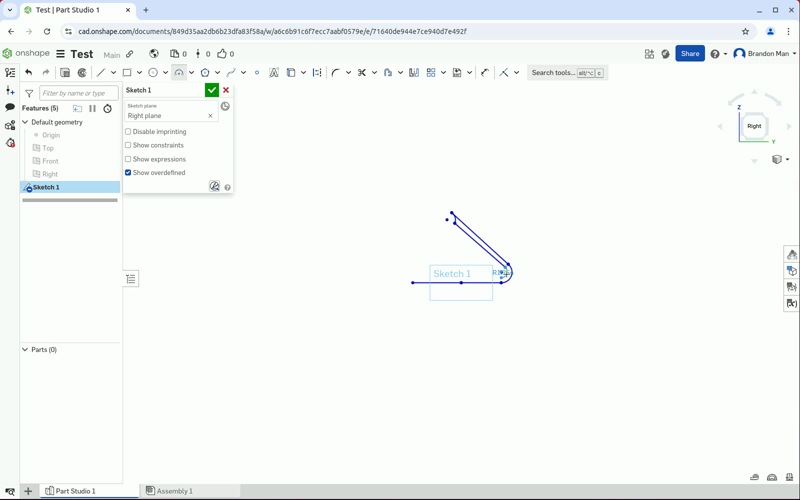
click(506, 273)
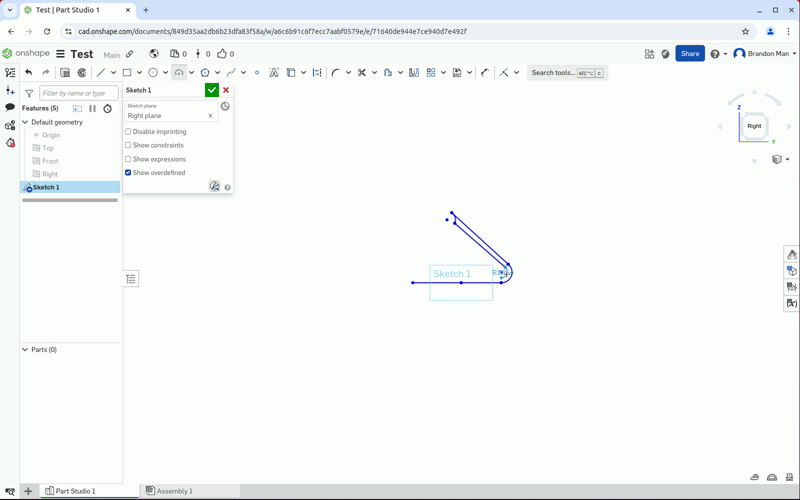
key_up(shift)
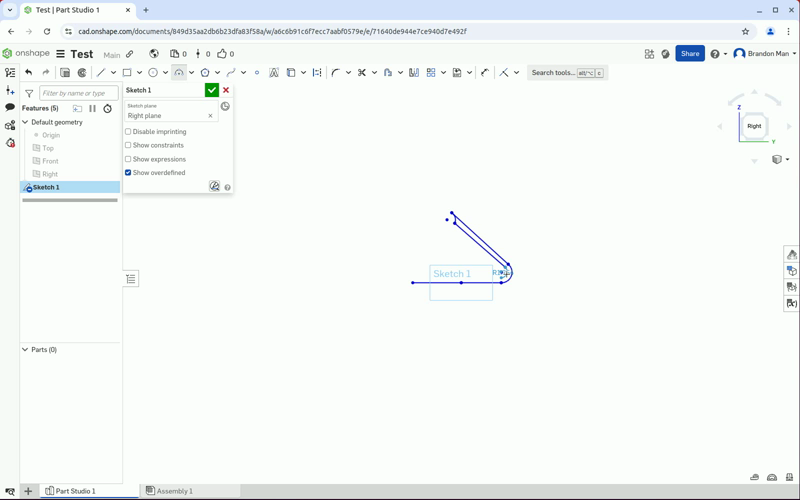
key(esc)
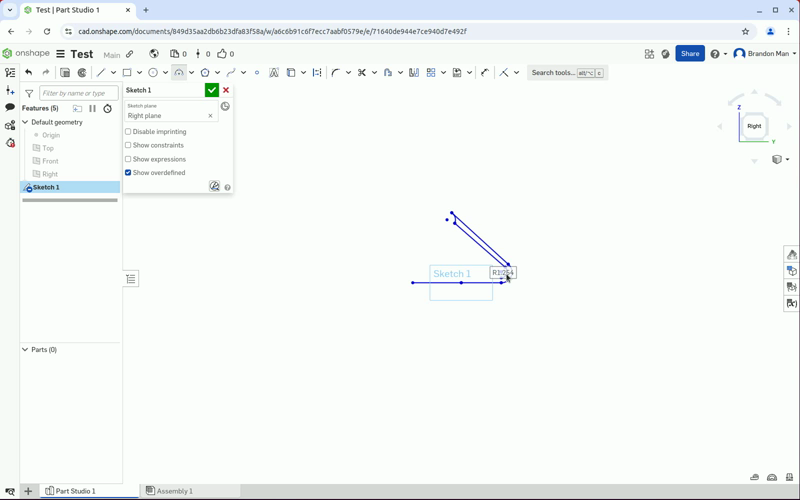
key(l)
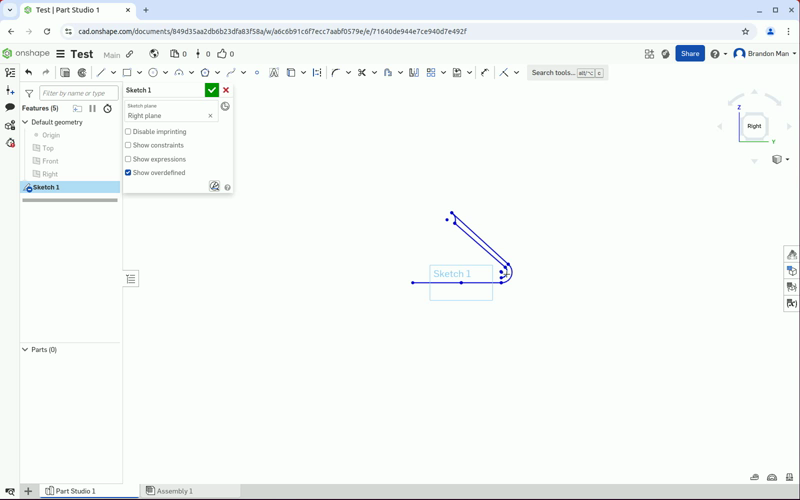
mouse_move(501, 277)
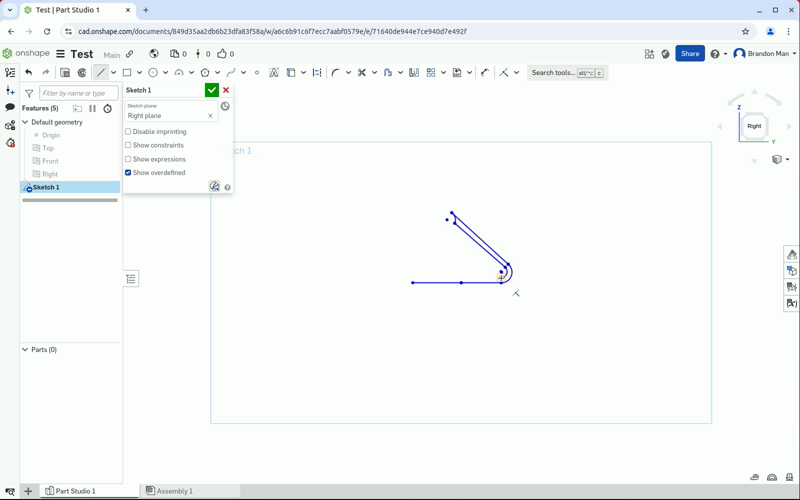
click(501, 277)
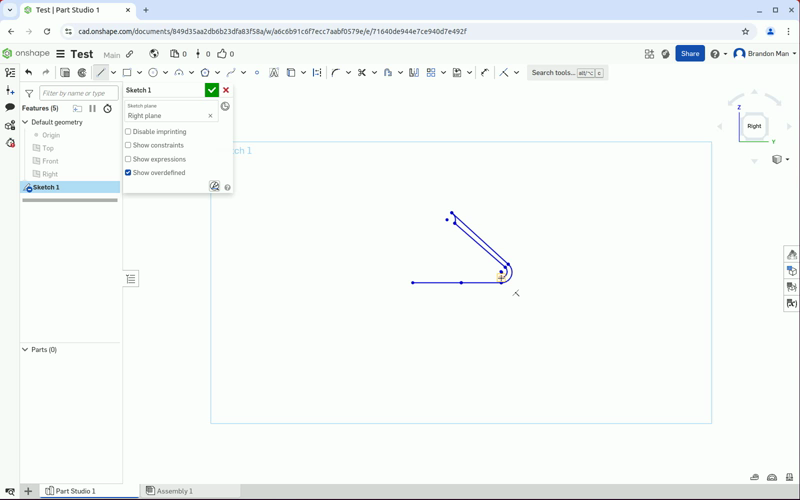
key_down(shift)
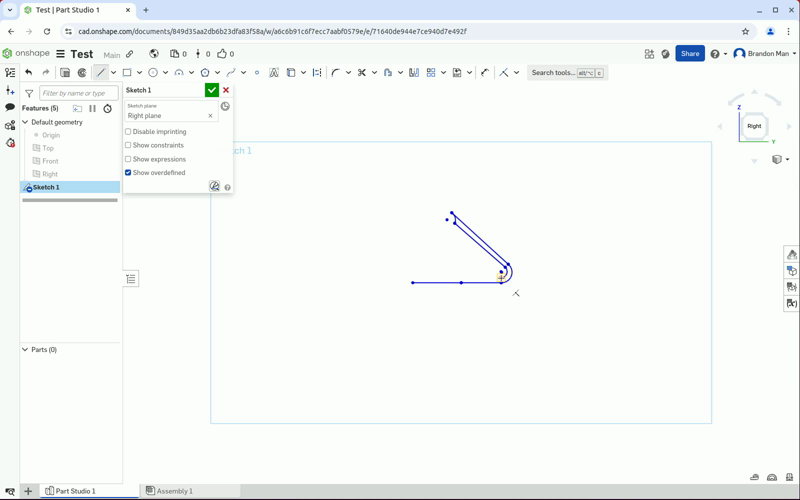
mouse_move(531, 277)
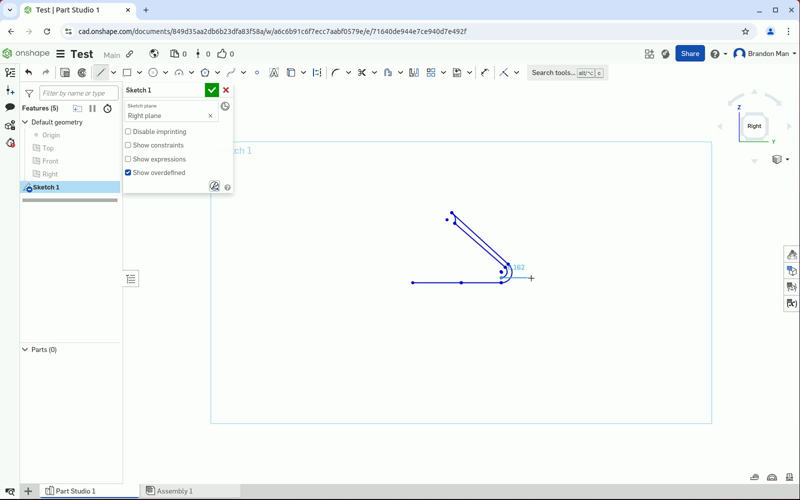
mouse_move(461, 277)
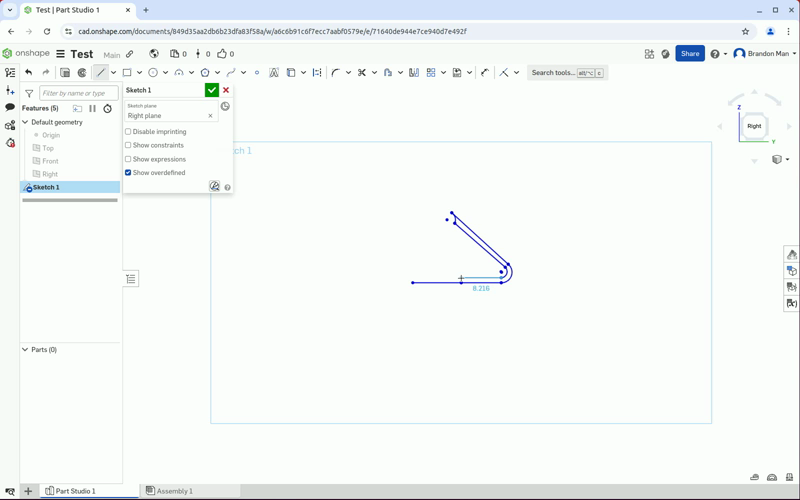
click(461, 277)
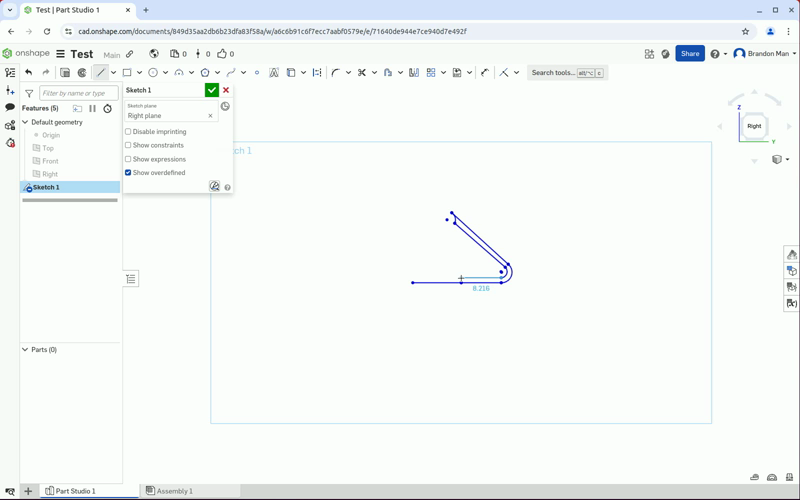
key_up(shift)
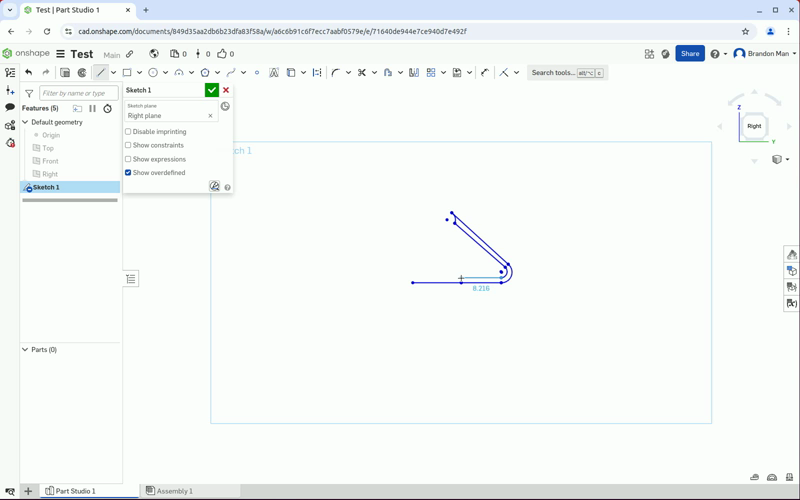
key_down(shift)
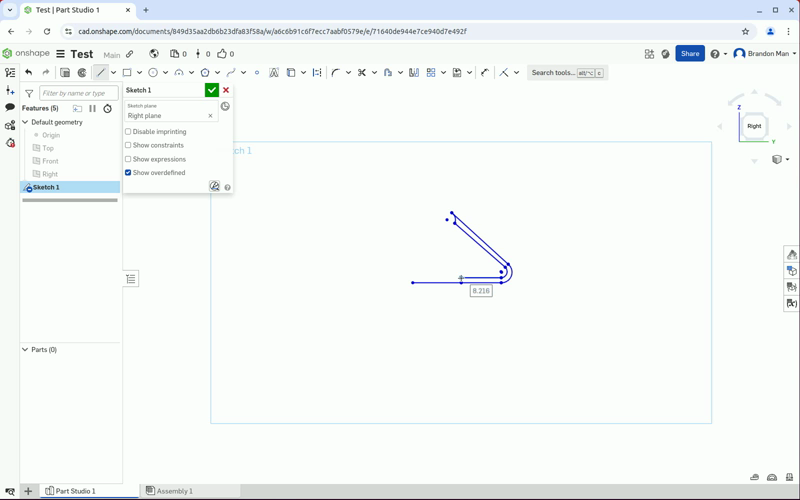
mouse_move(491, 277)
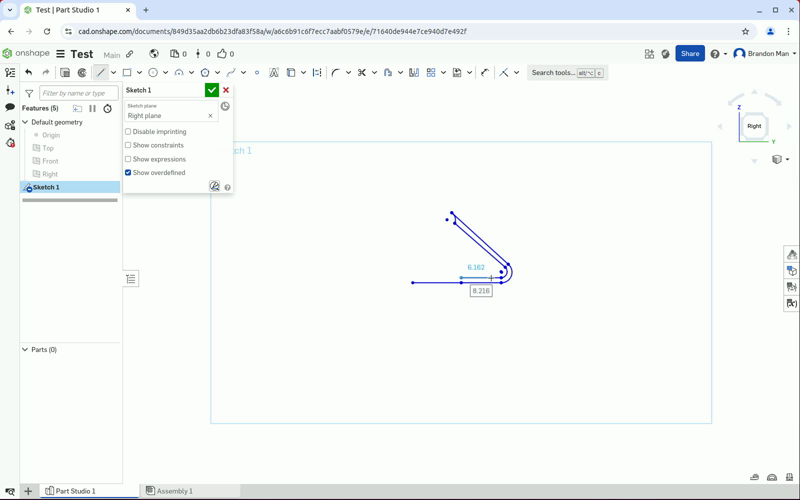
mouse_move(412, 277)
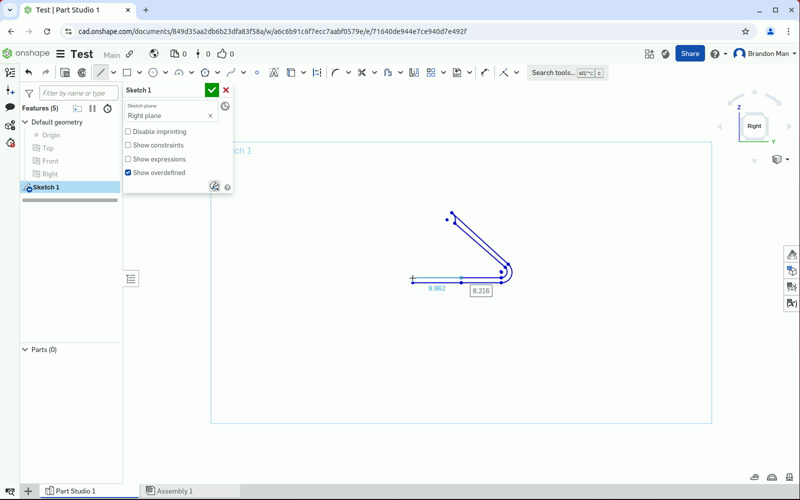
click(412, 277)
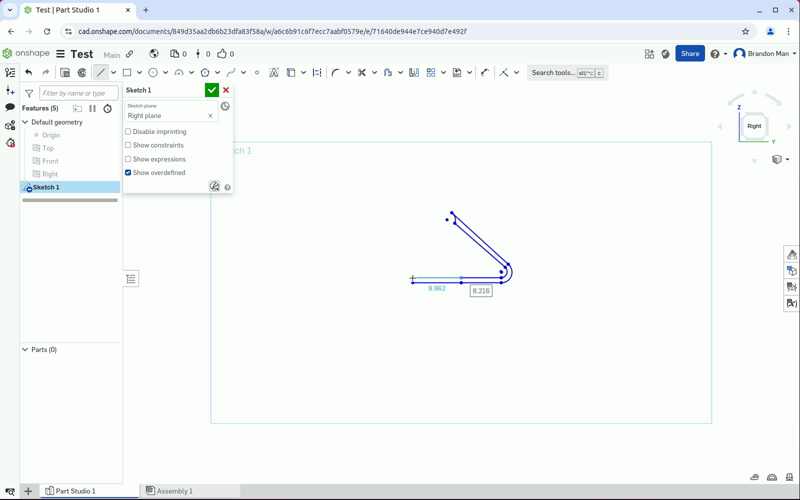
key_up(shift)
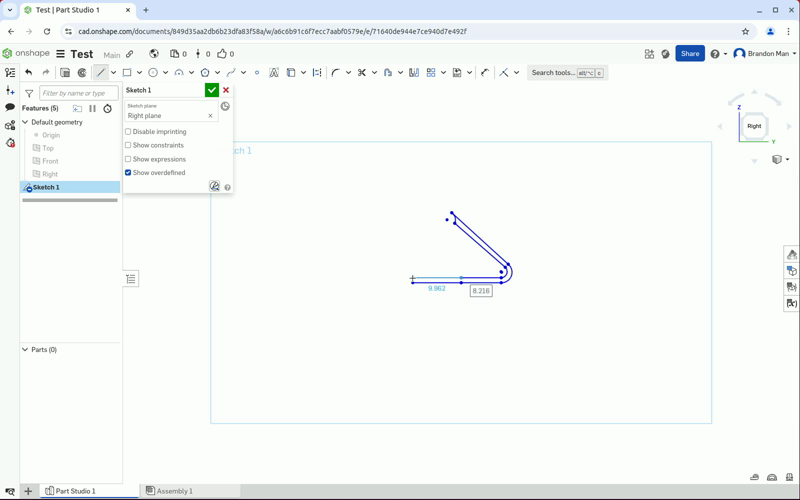
mouse_move(442, 277)
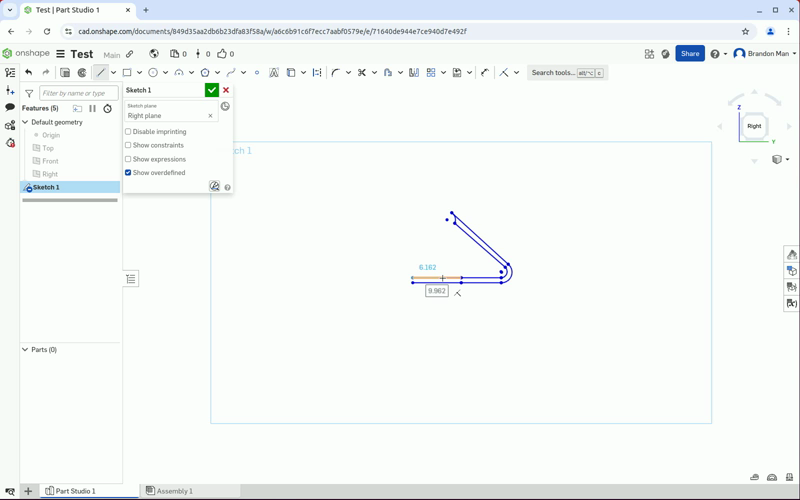
key_down(shift)
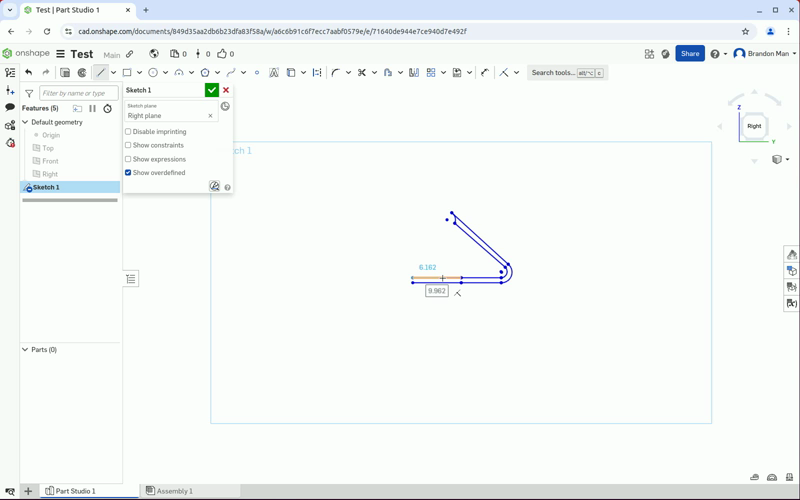
mouse_move(412, 282)
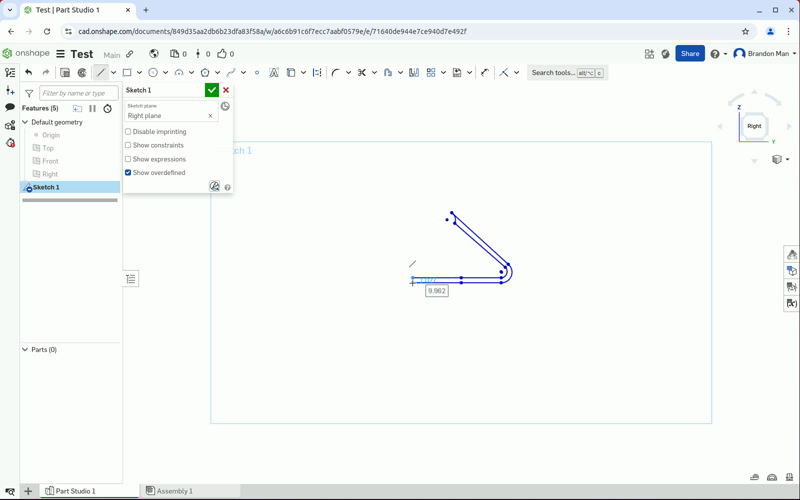
scroll(6)
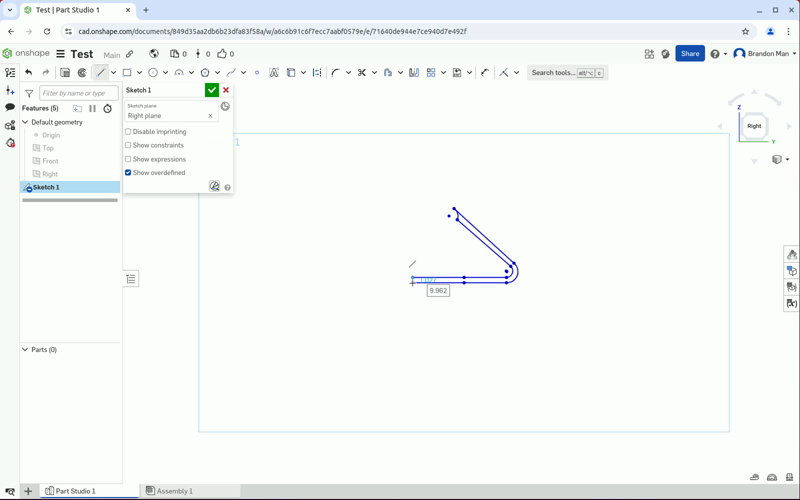
scroll(6)
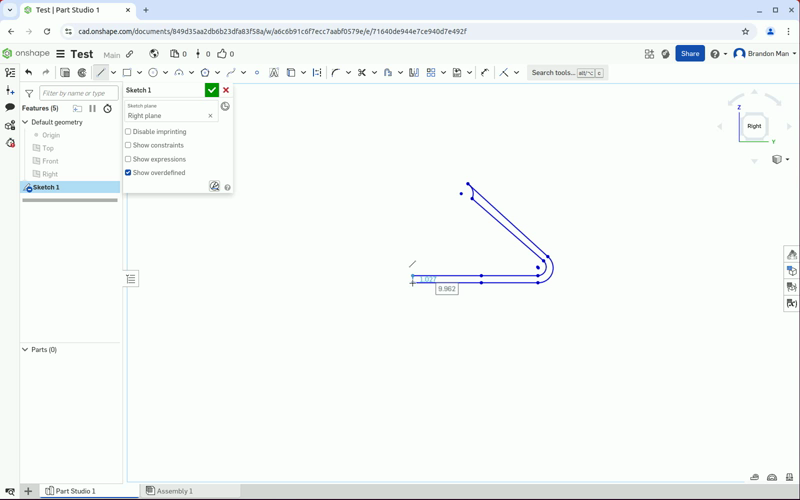
scroll(6)
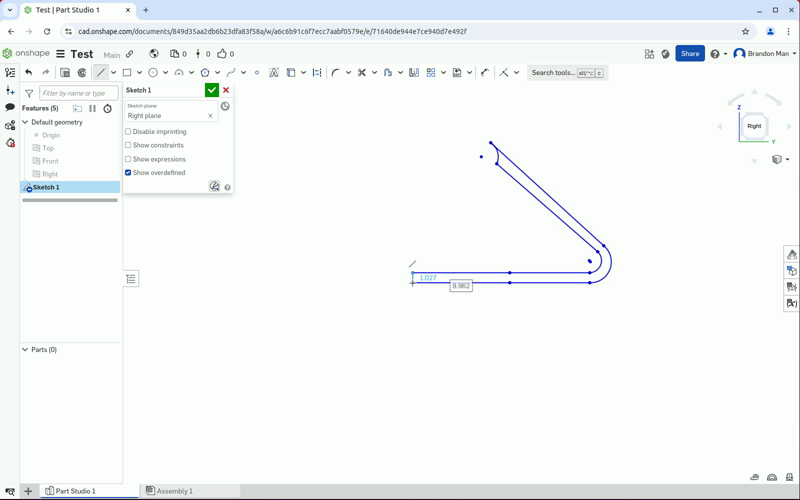
scroll(6)
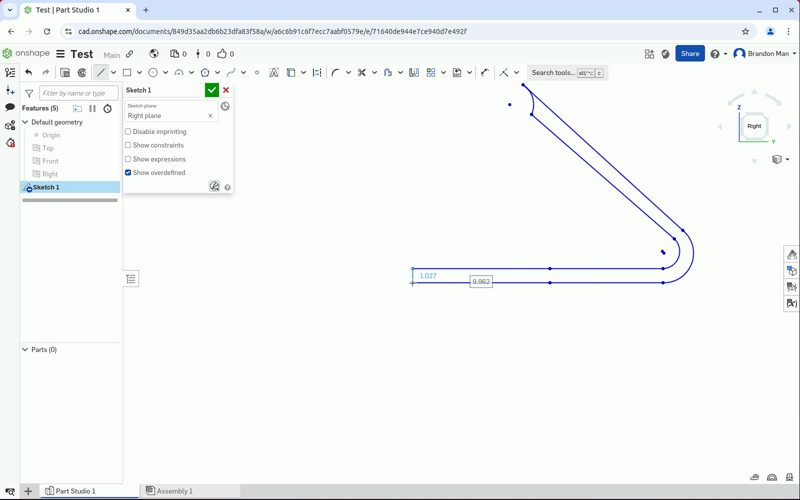
scroll(6)
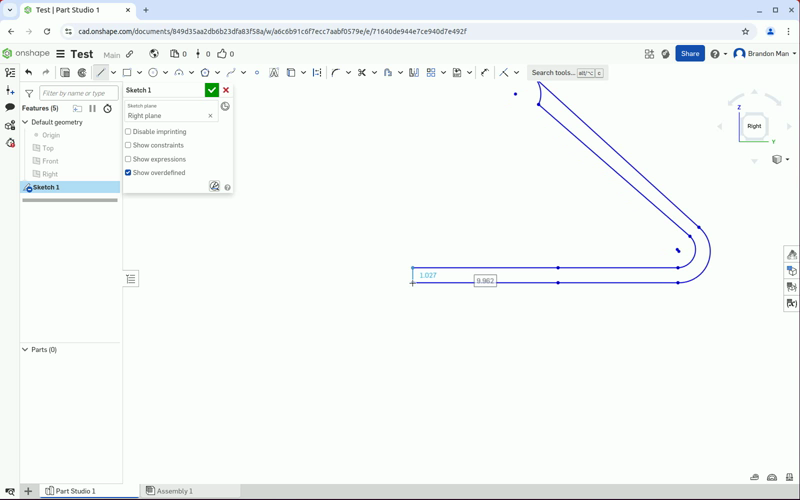
scroll(6)
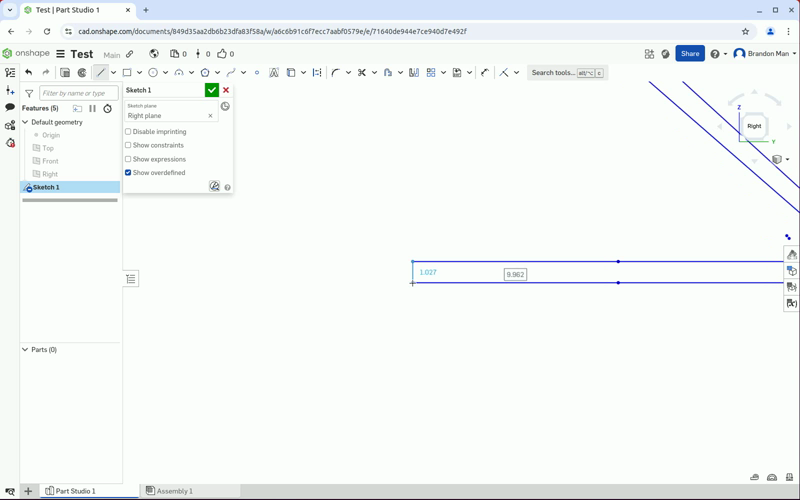
scroll(6)
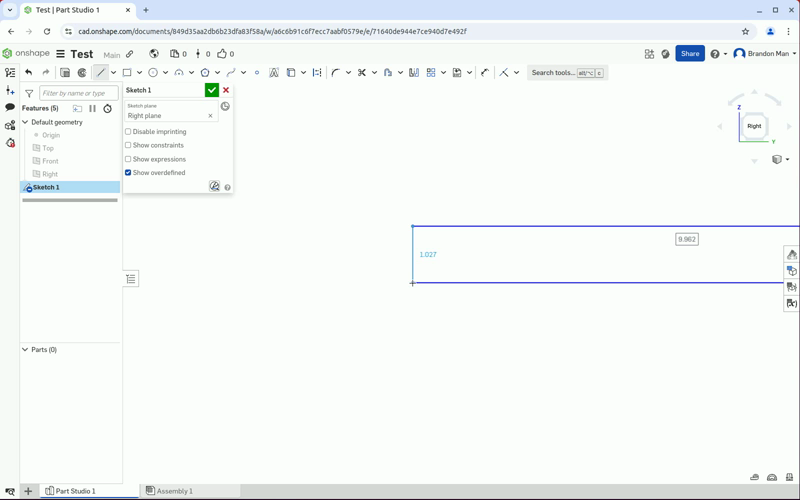
key_up(shift)
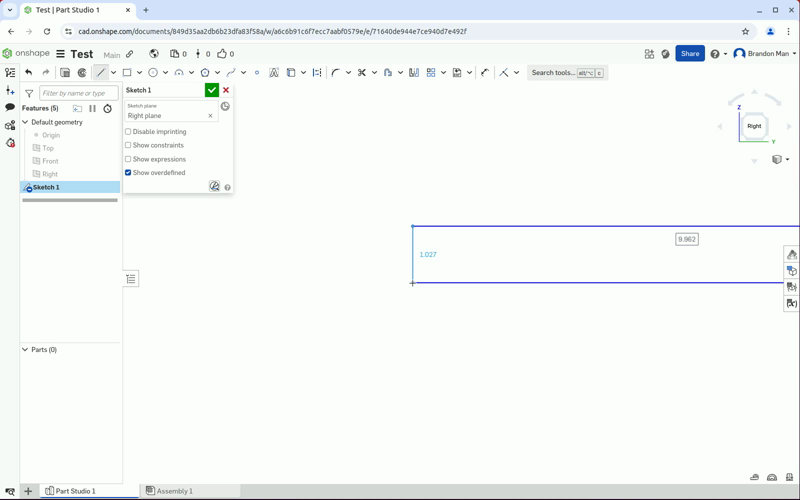
click(412, 282)
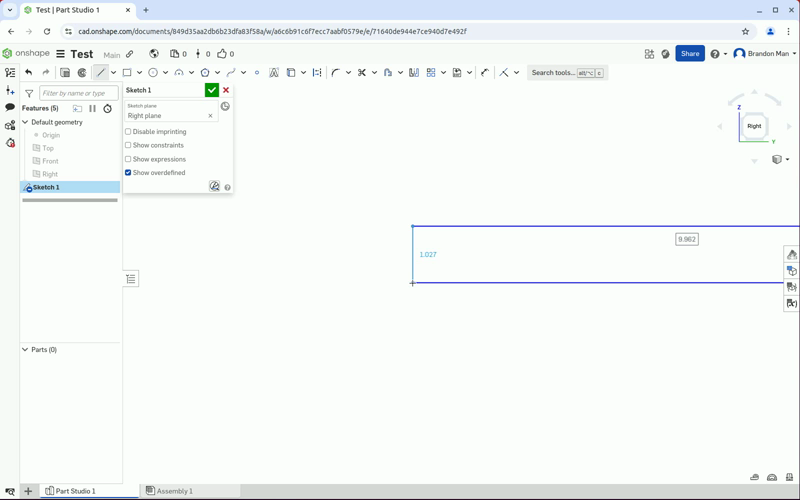
scroll(-6)
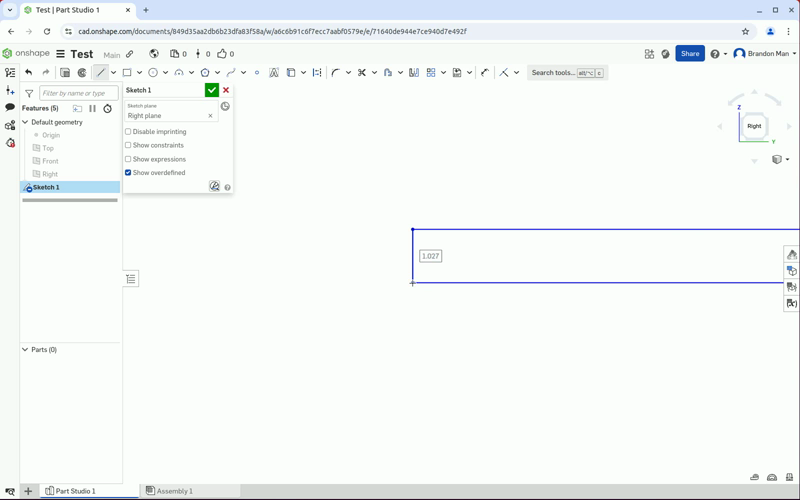
scroll(-6)
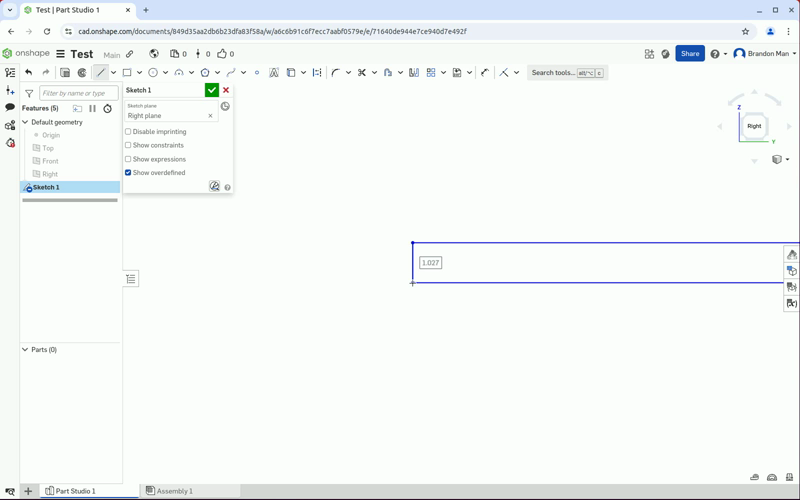
scroll(-6)
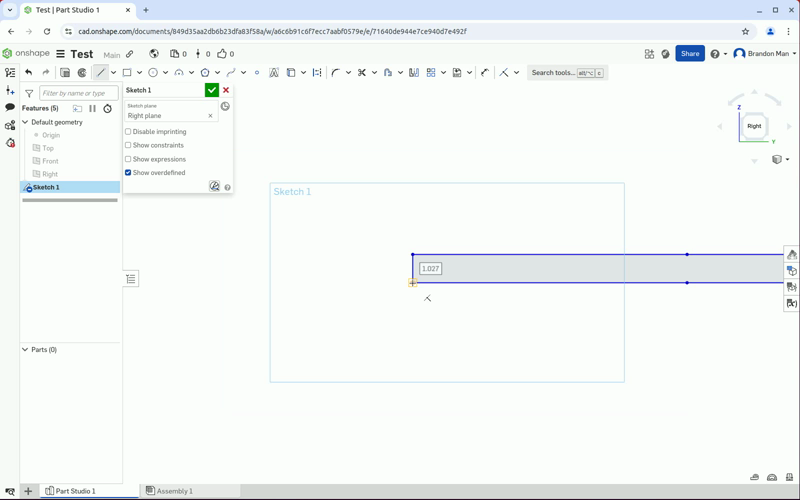
scroll(-6)
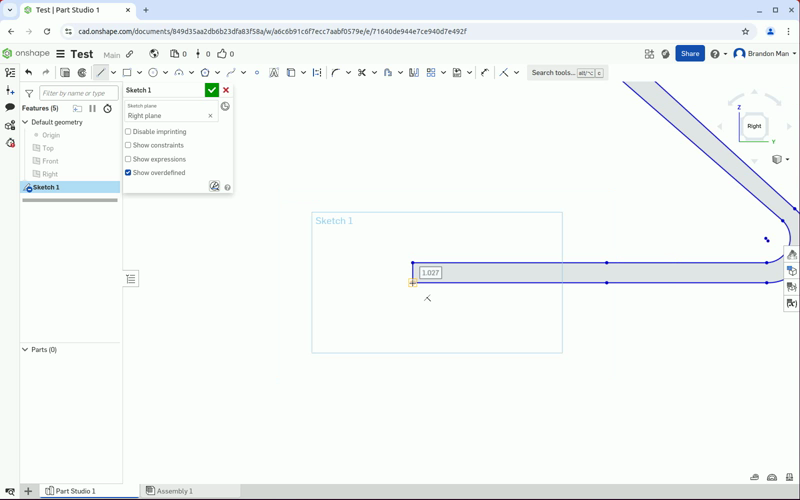
scroll(-6)
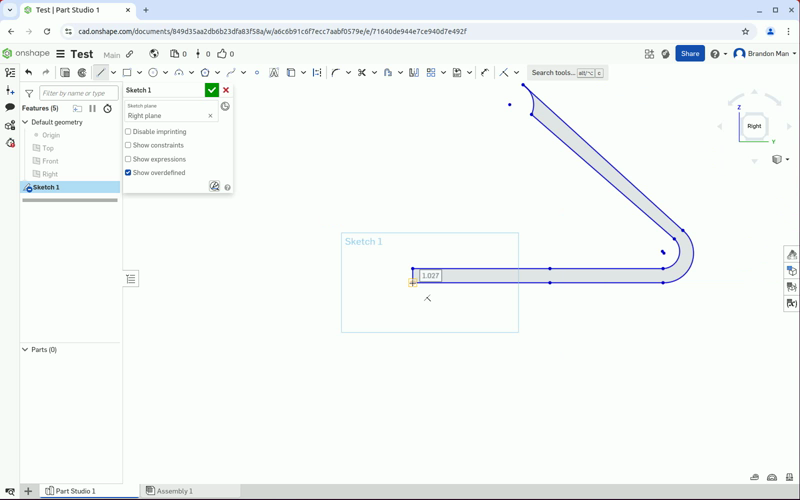
scroll(-6)
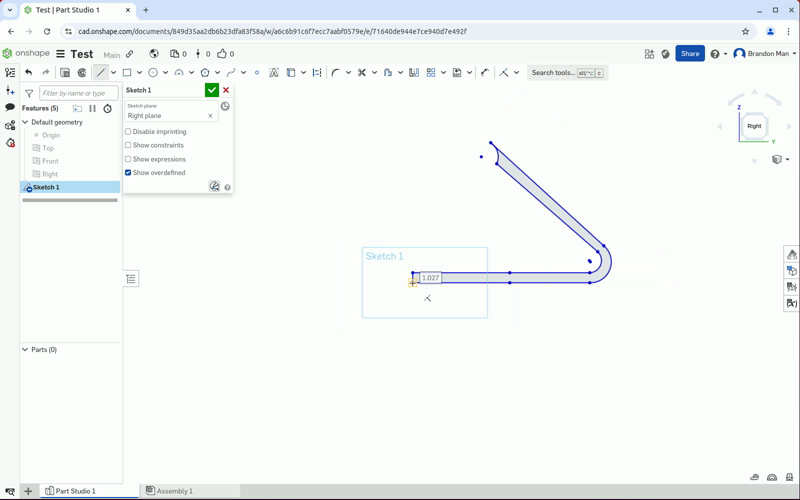
scroll(-6)
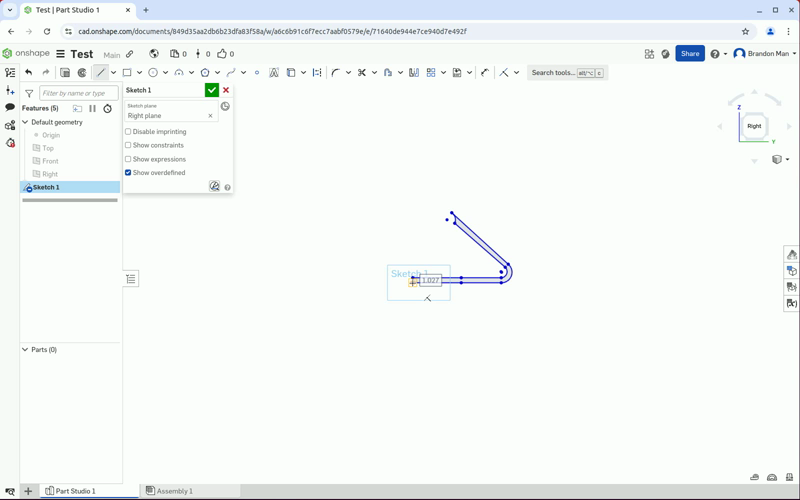
key(esc)
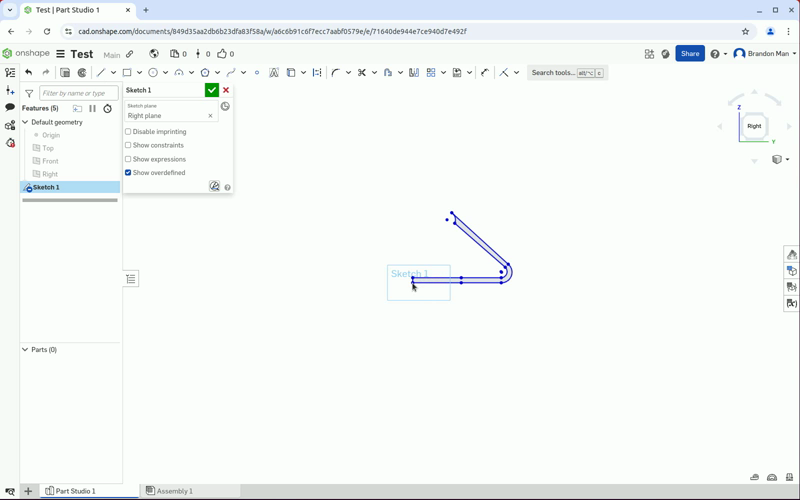
mouse_move(475, 239)
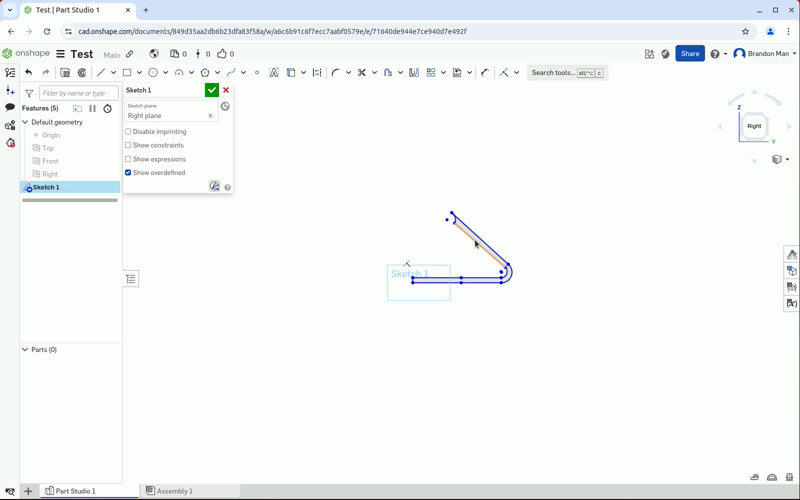
scroll(6)
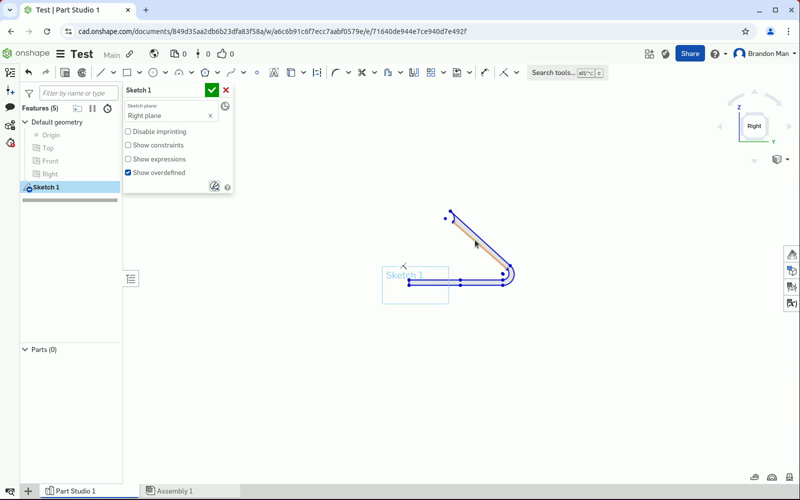
scroll(6)
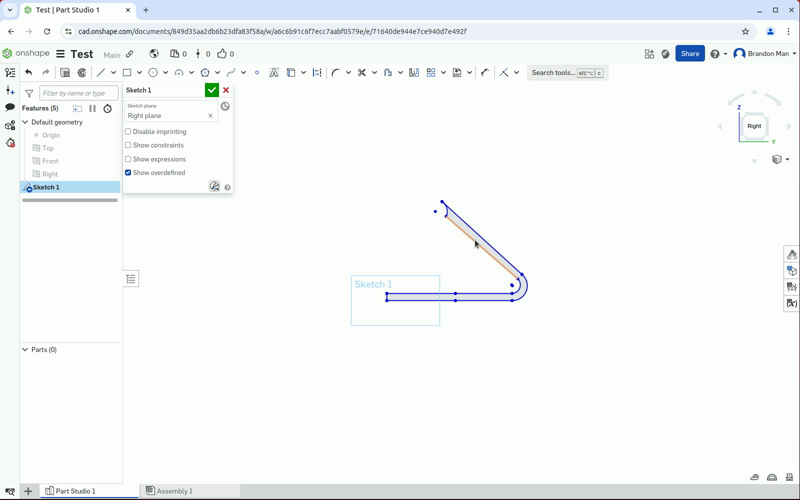
scroll(6)
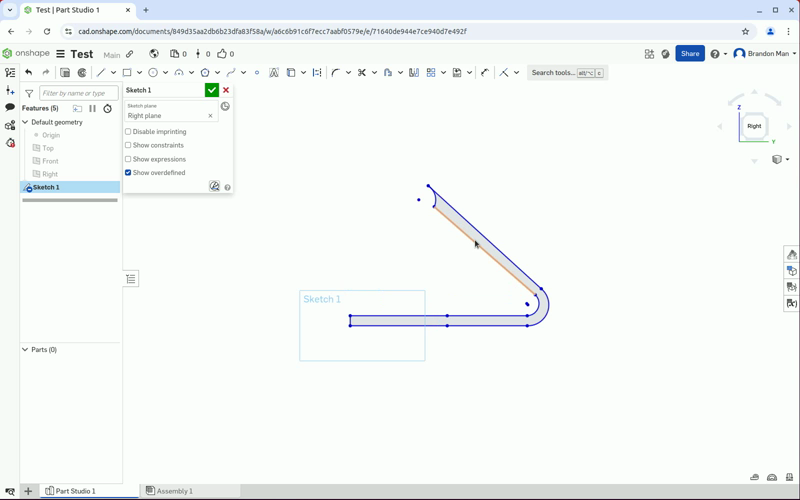
scroll(6)
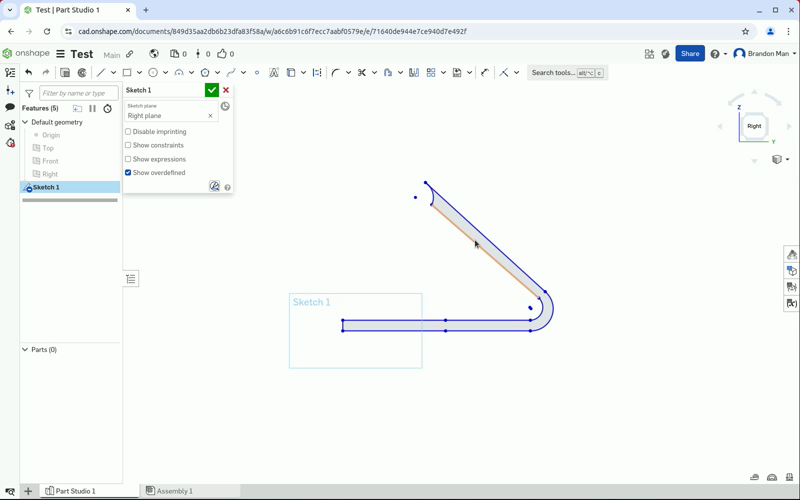
scroll(6)
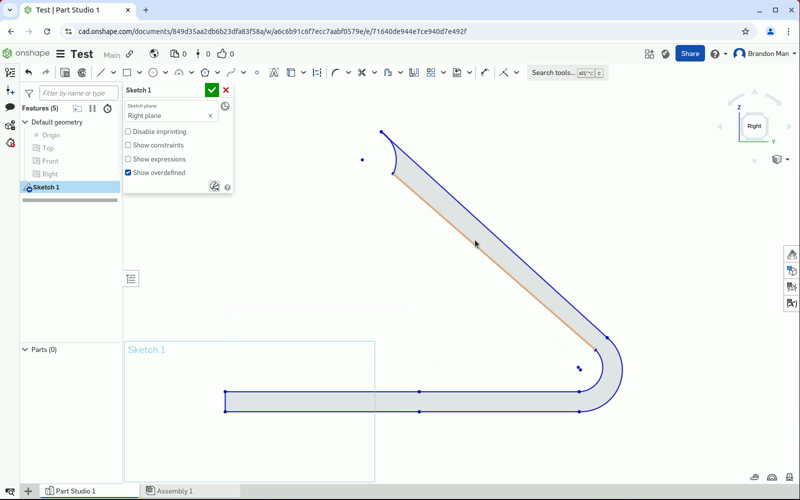
scroll(6)
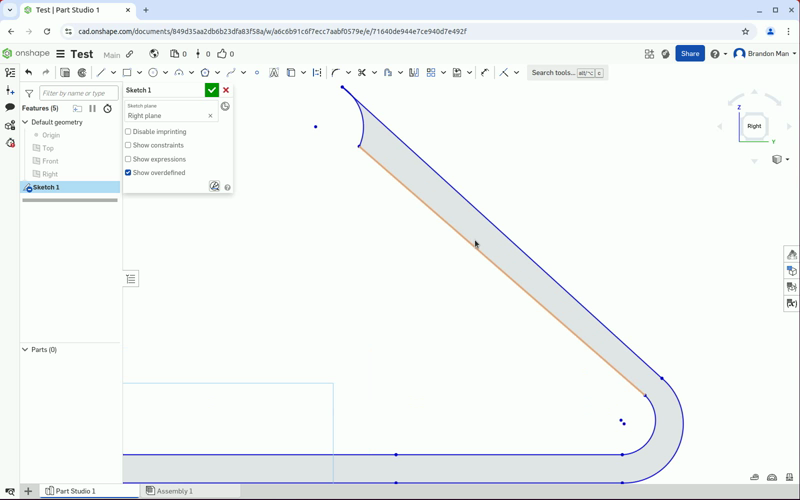
scroll(6)
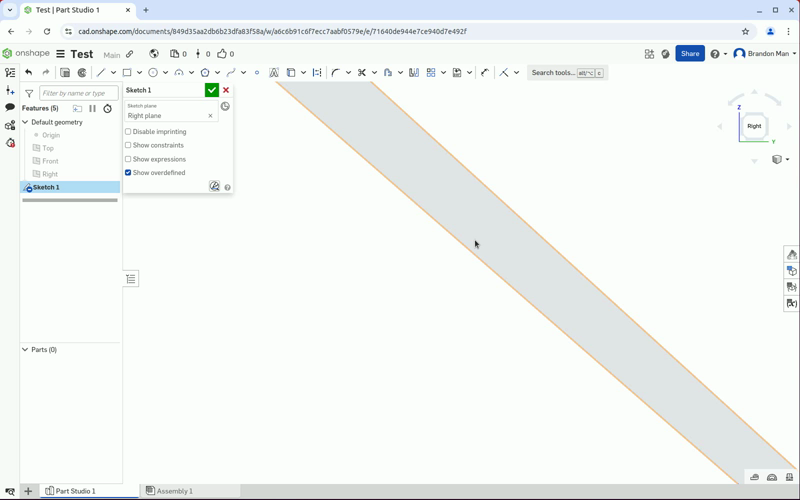
click(475, 239)
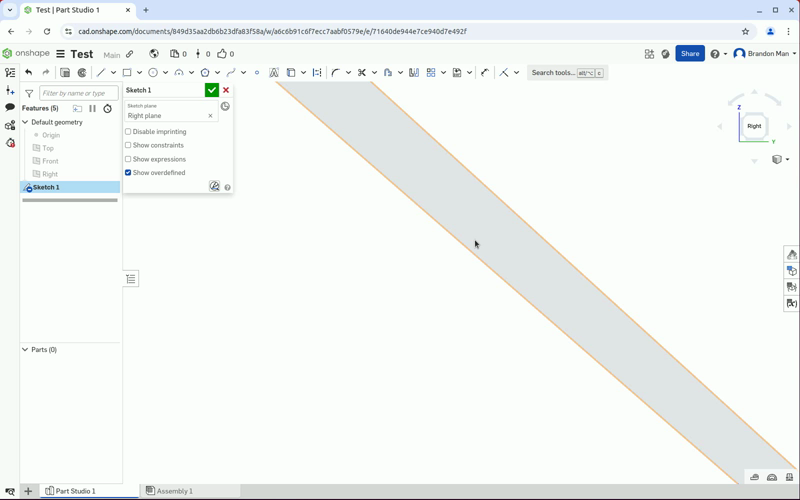
scroll(-6)
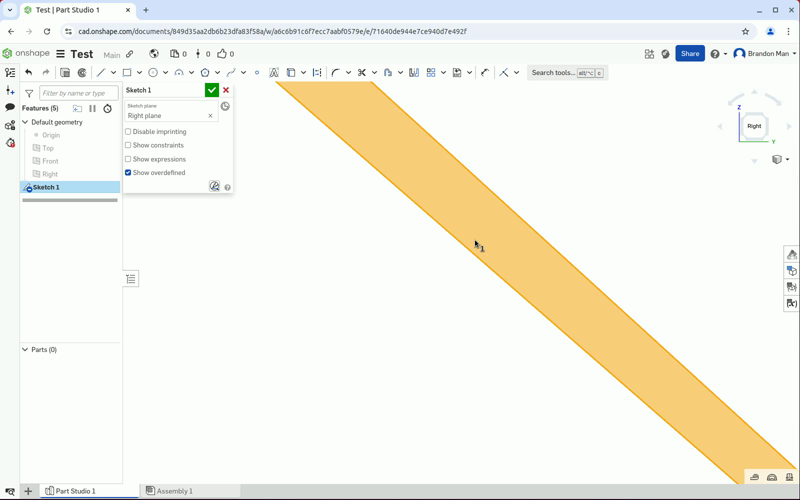
scroll(-6)
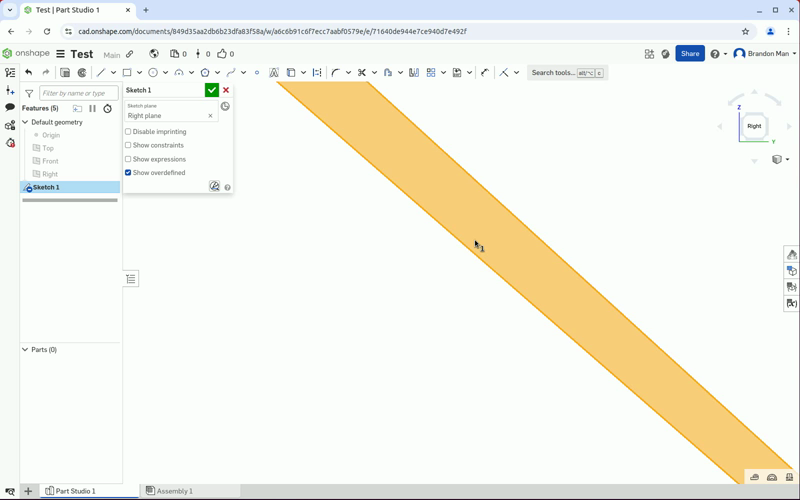
scroll(-6)
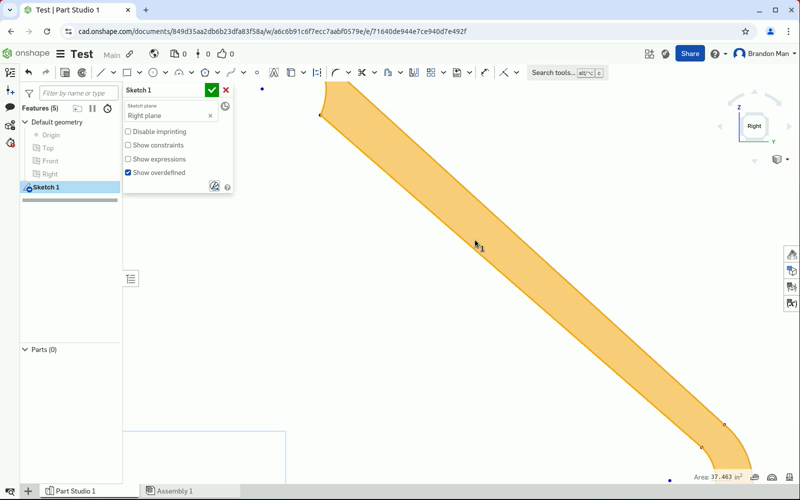
scroll(-6)
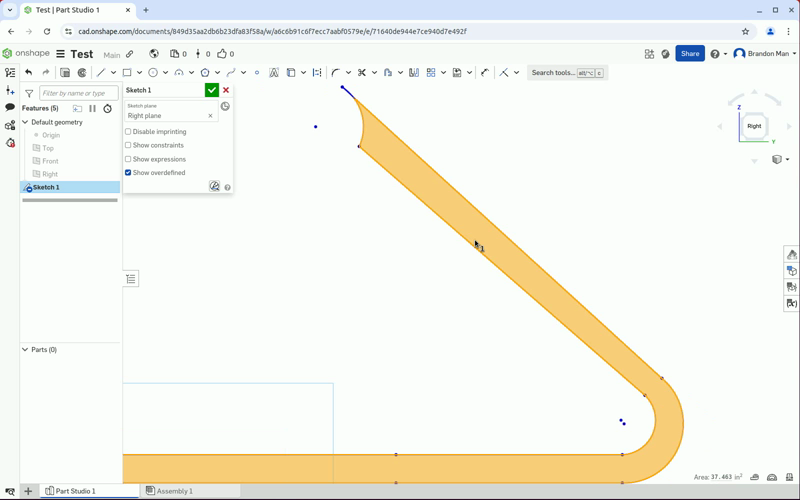
scroll(-6)
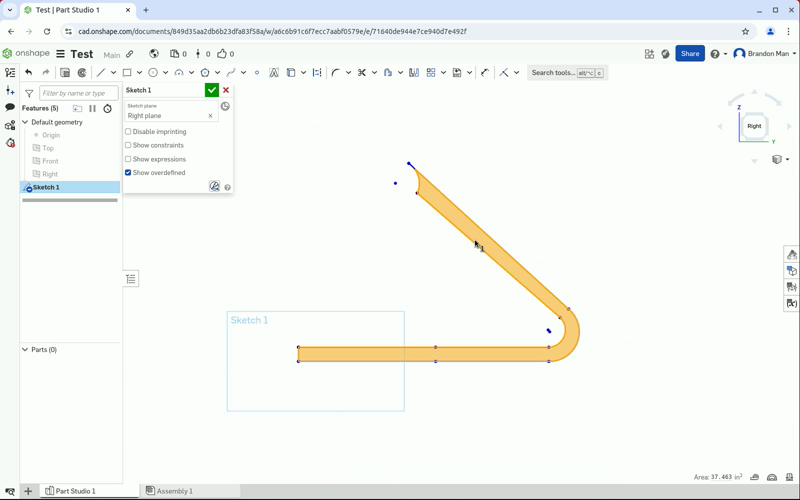
scroll(-6)
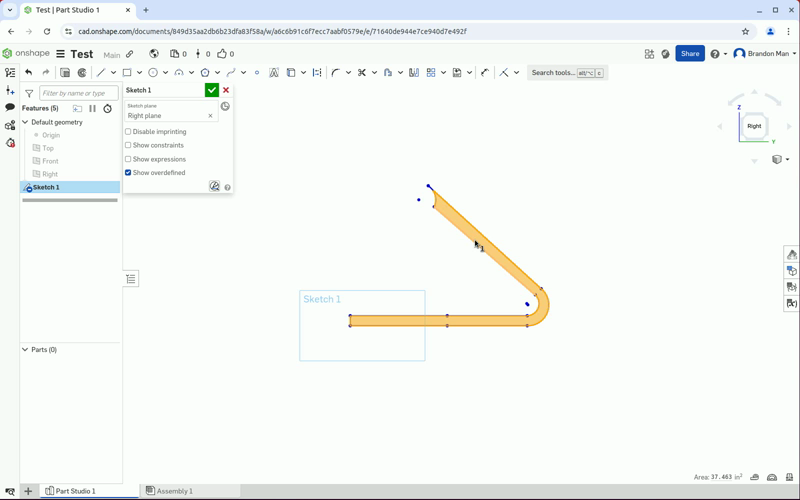
scroll(-6)
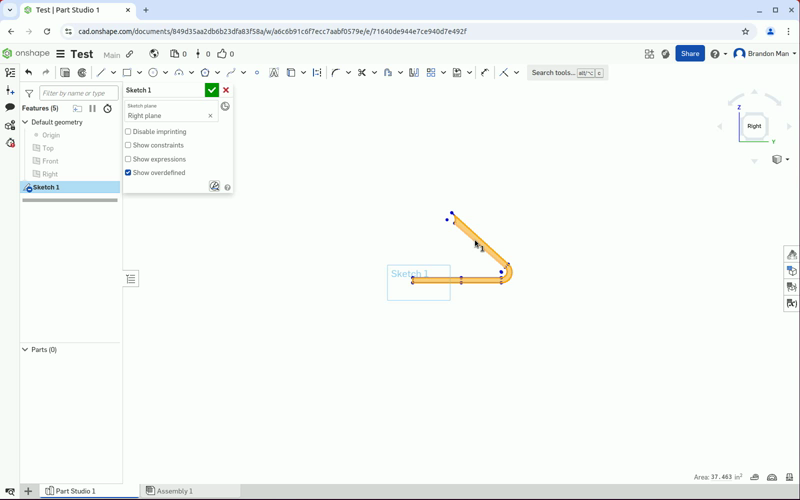
mouse_move(73, 352)
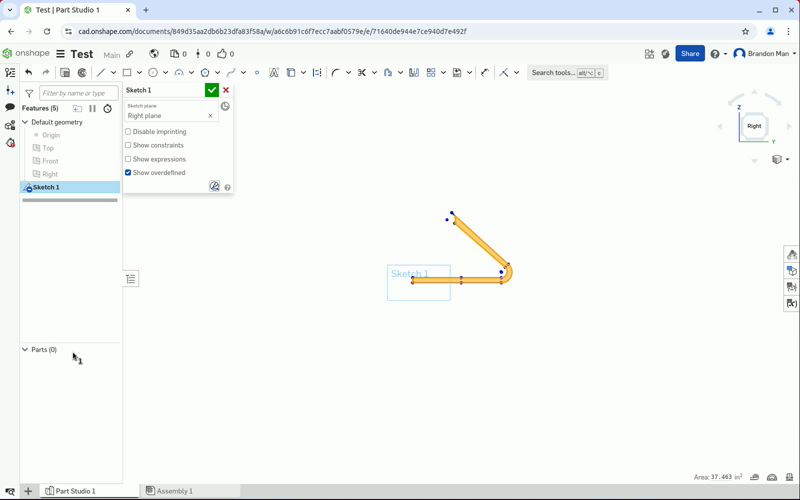
key(shift+y)
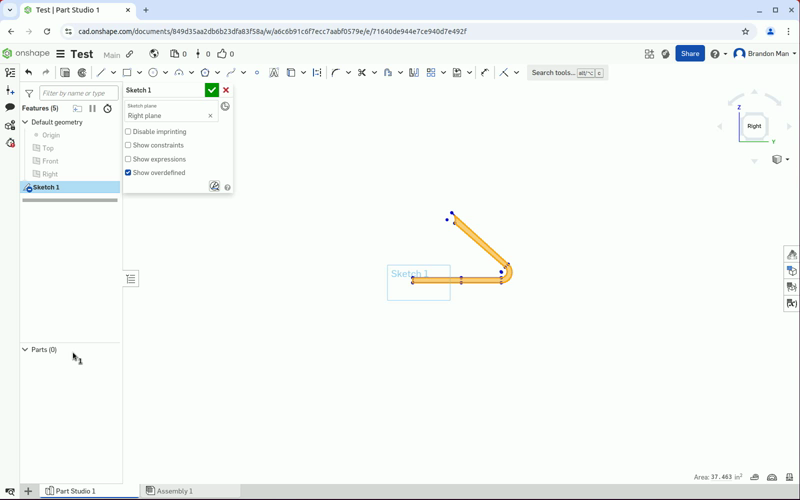
key(shift+e)
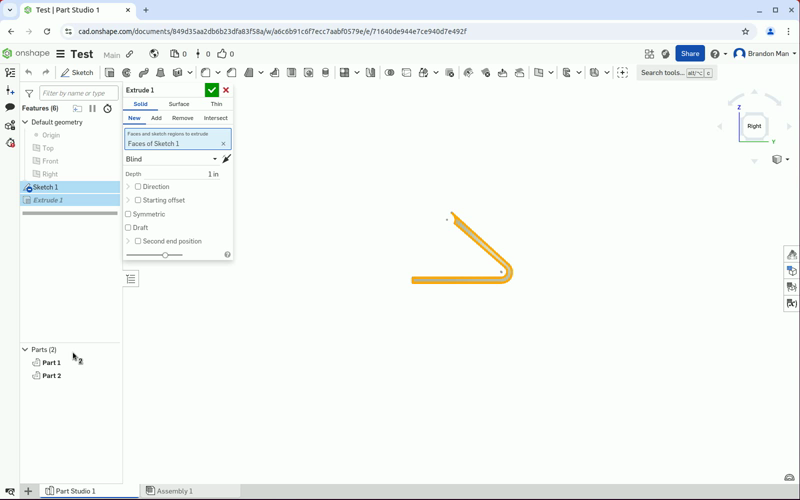
mouse_move(143, 106)
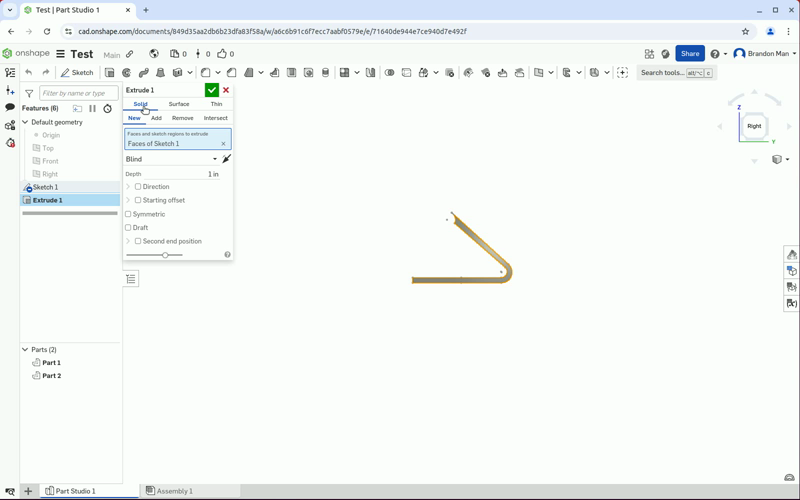
click(143, 106)
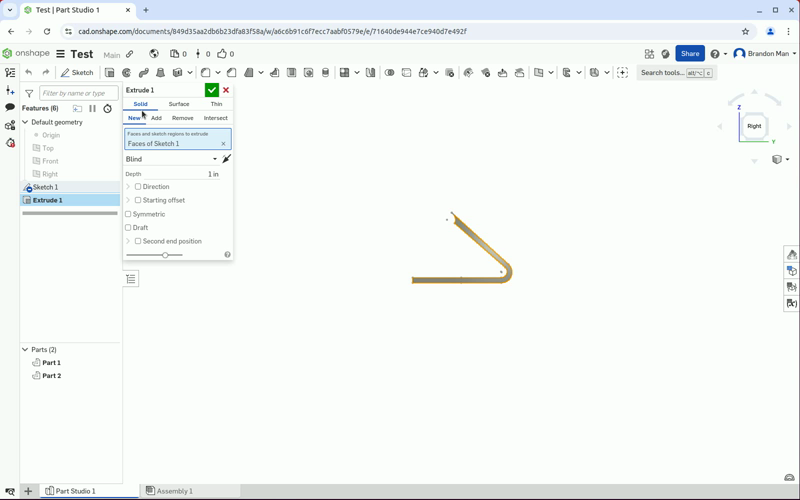
mouse_move(137, 120)
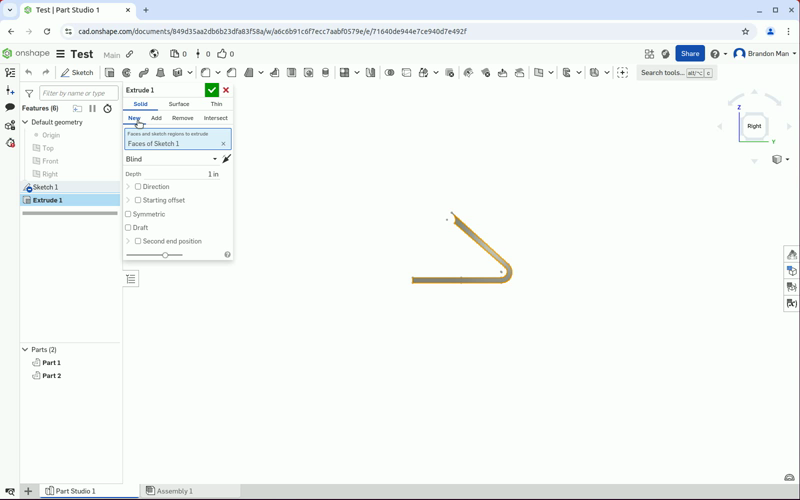
click(137, 120)
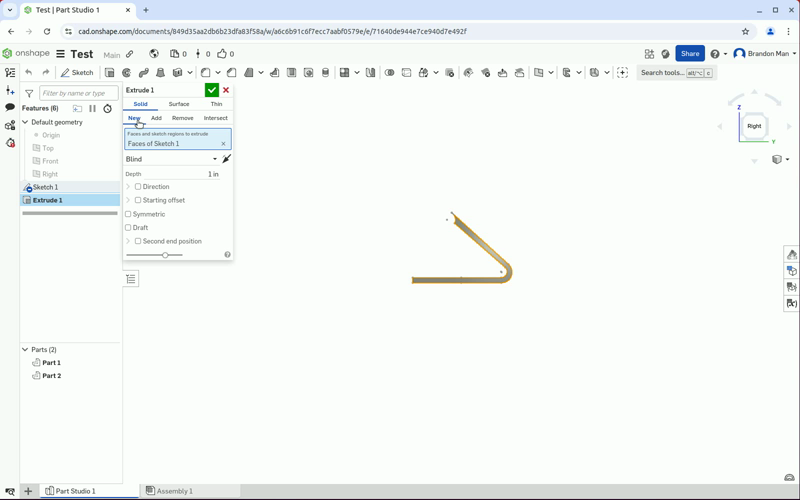
key(tab, 4)
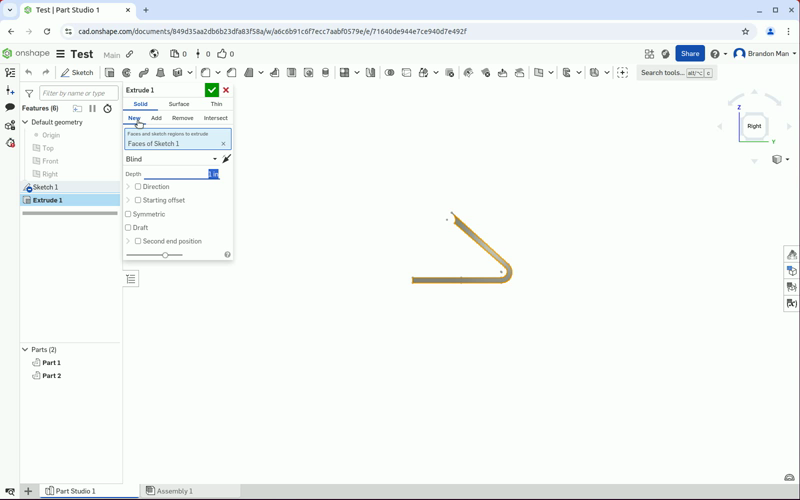
text(23.108)
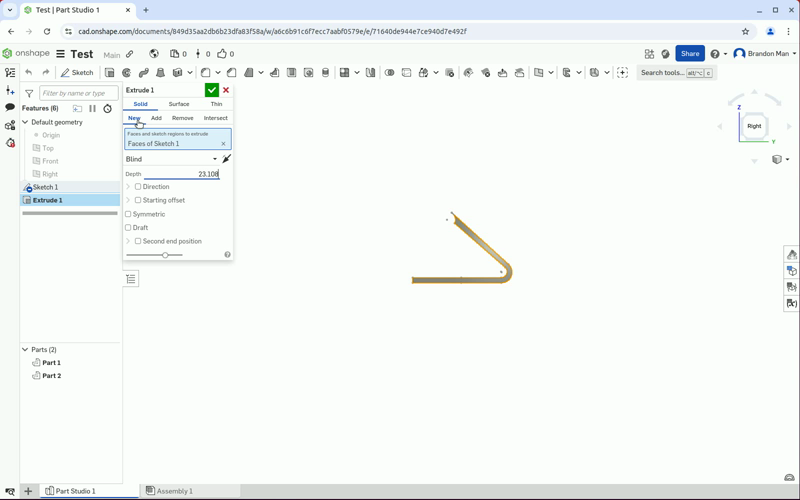
key(enter)
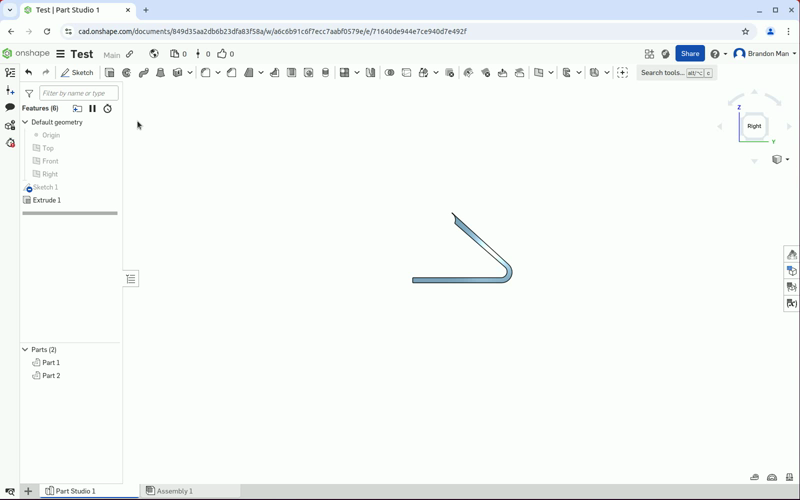
key(shift+h)
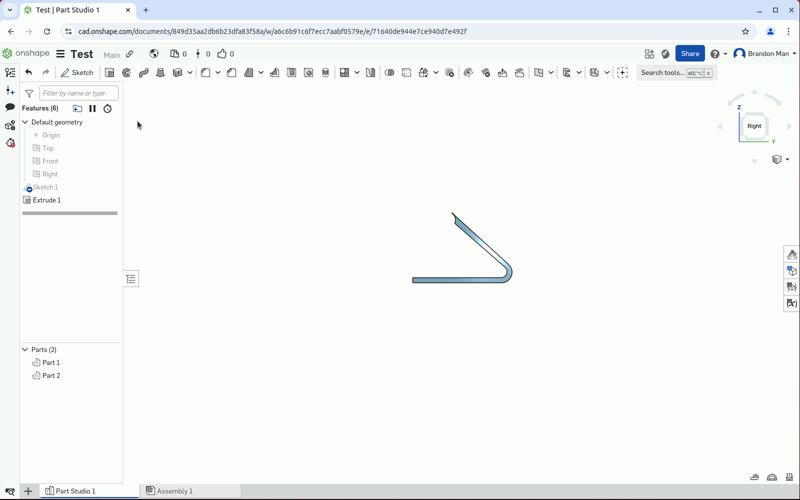
key(shift+h)
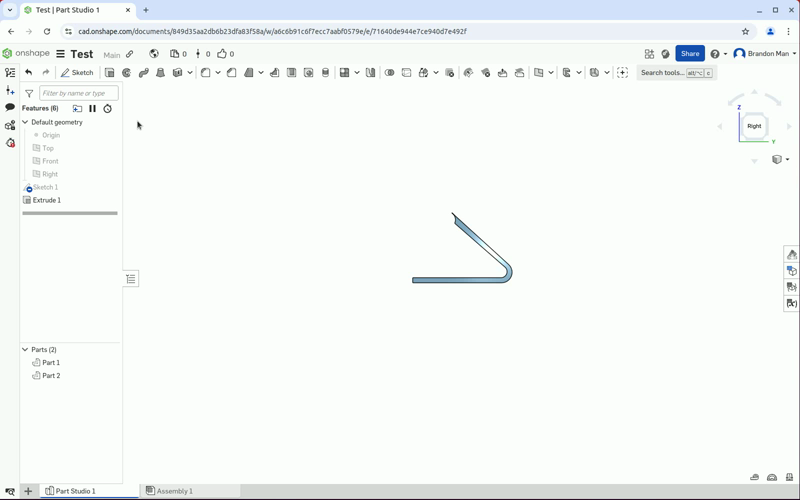
mouse_move(73, 189)
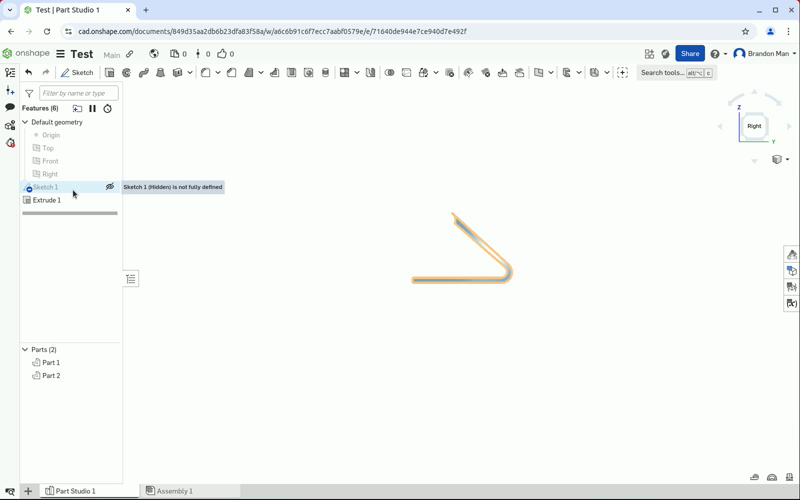
click(73, 189)
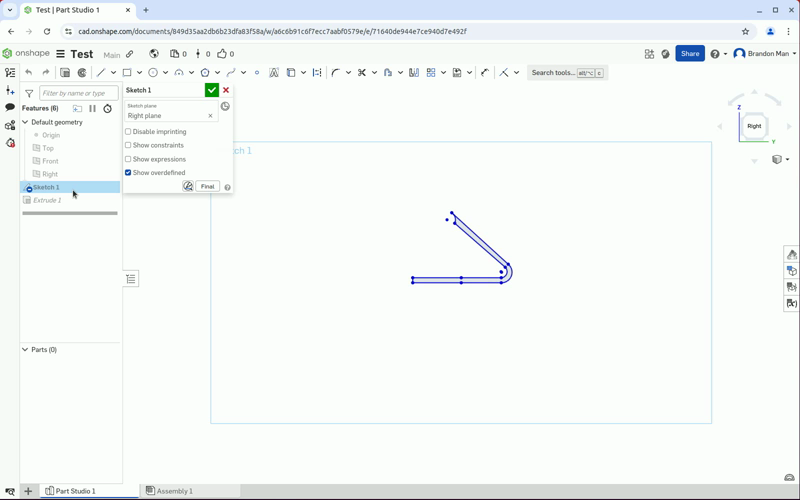
mouse_move(229, 92)
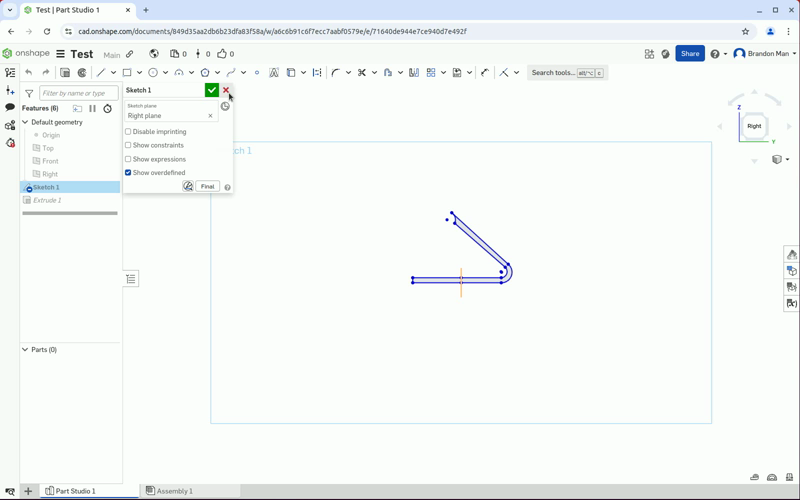
click(229, 92)
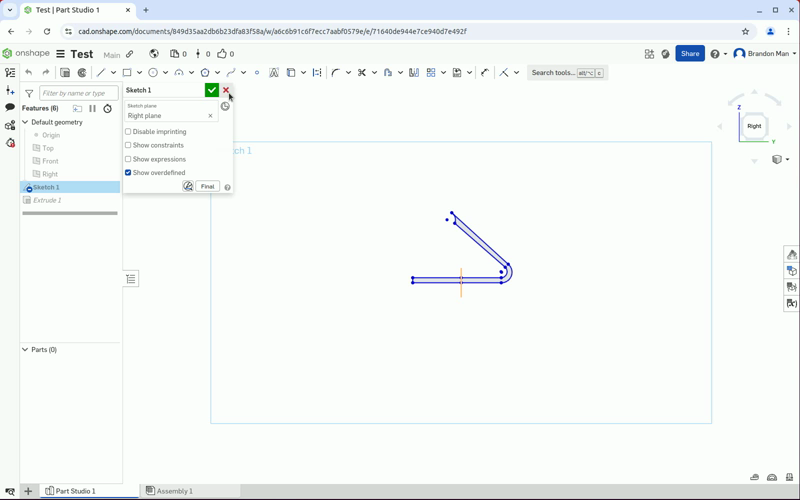
key(shift+s)
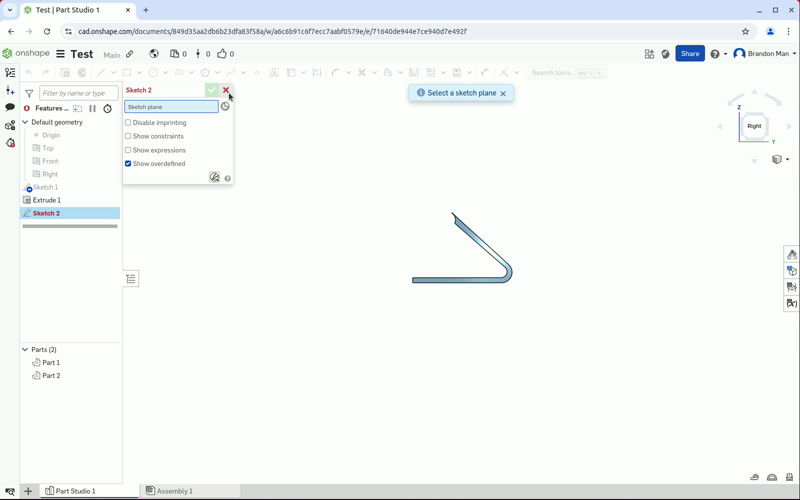
mouse_move(73, 176)
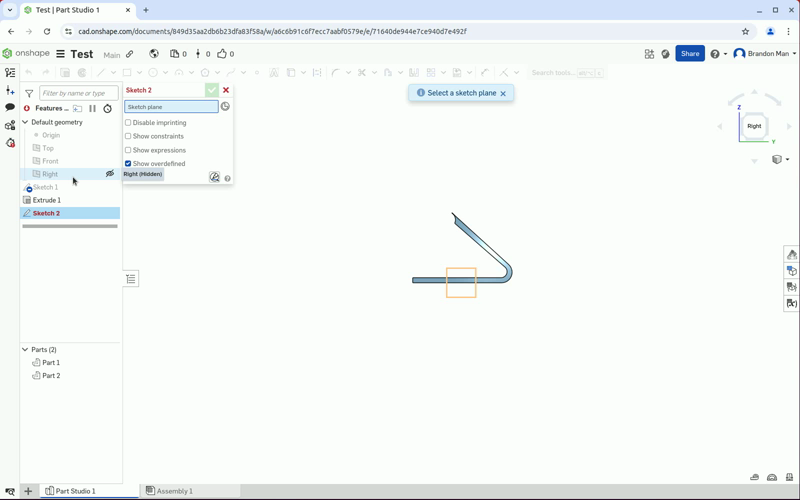
click(73, 176)
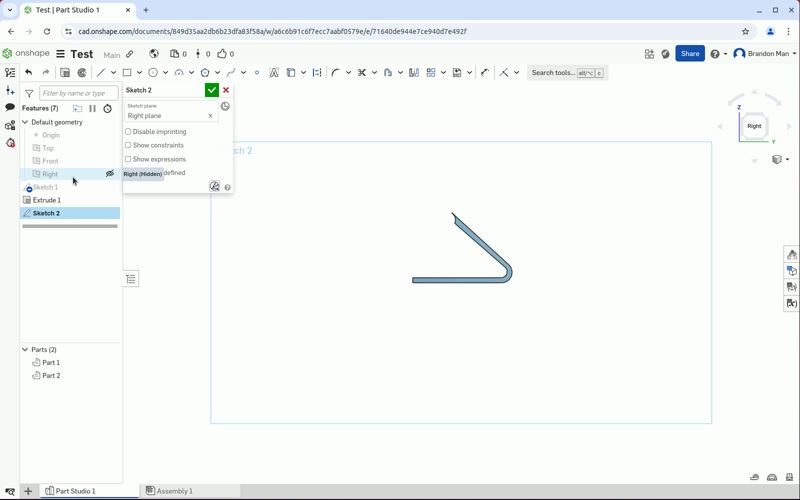
mouse_move(73, 352)
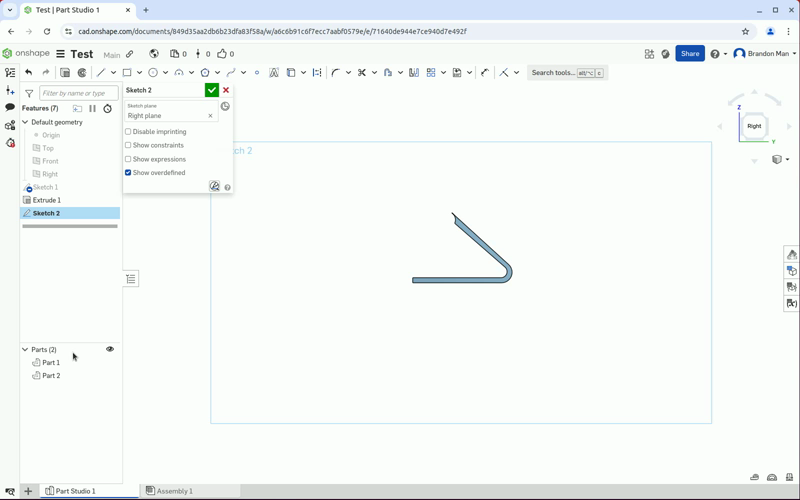
key(y)
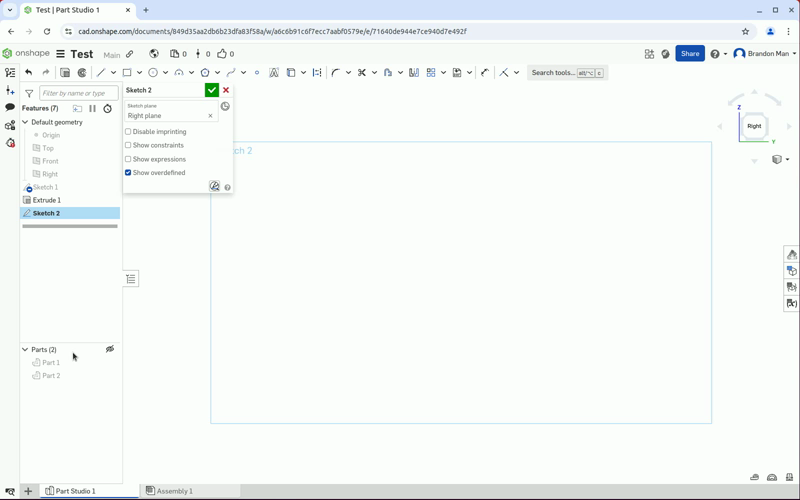
key(c)
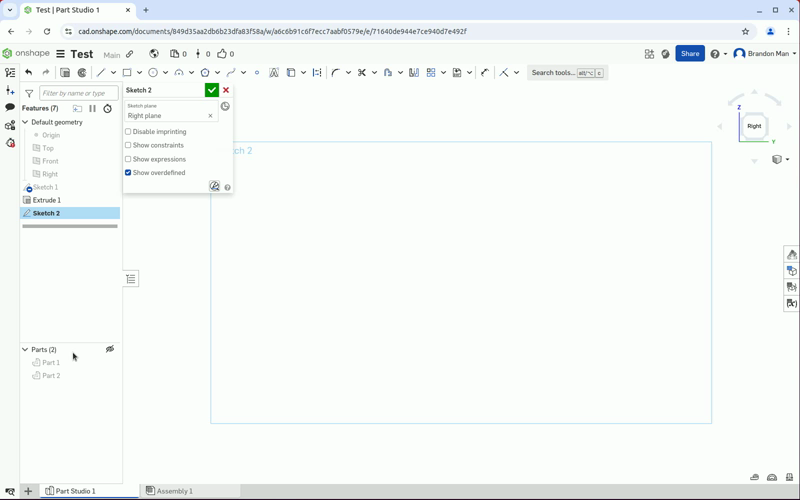
key_down(shift)
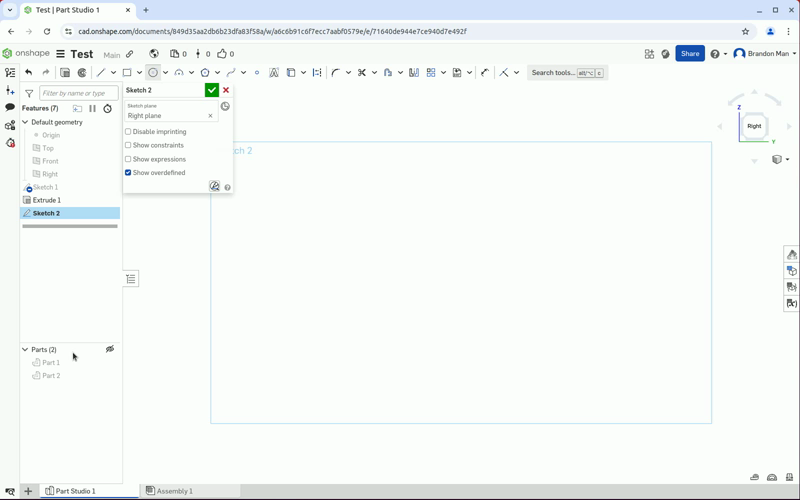
mouse_move(443, 222)
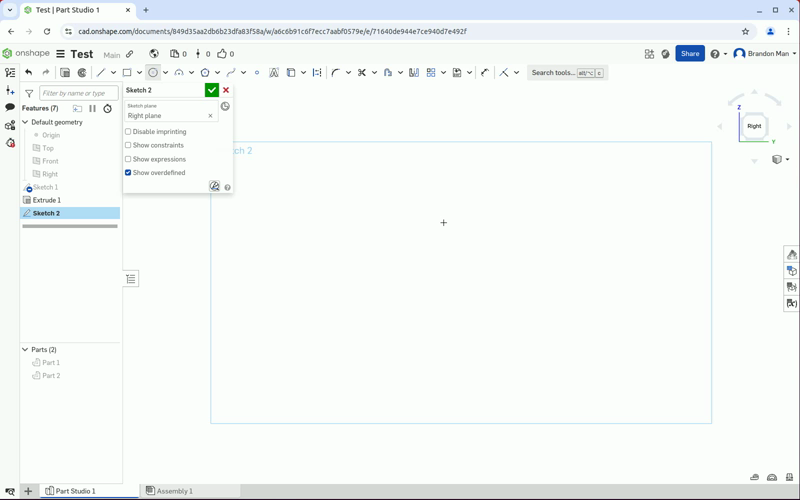
click(443, 222)
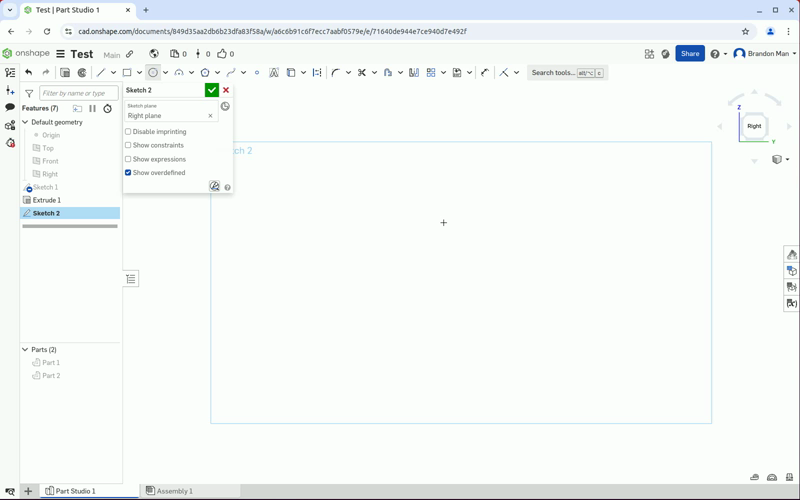
key_up(shift)
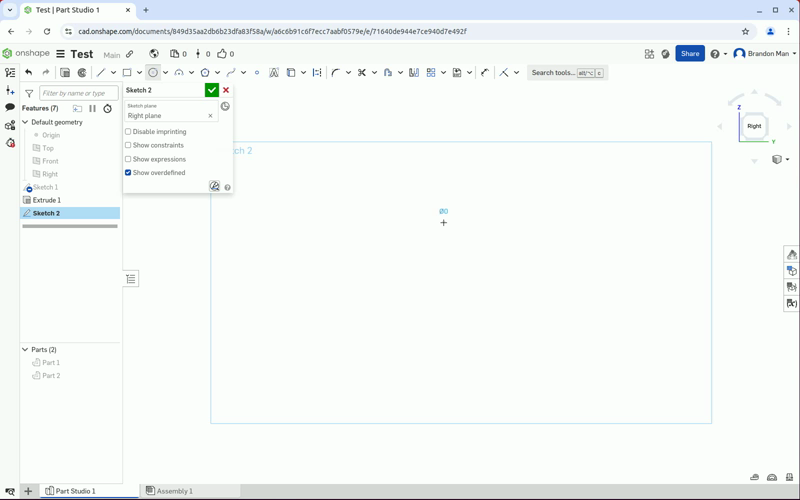
mouse_move(456, 222)
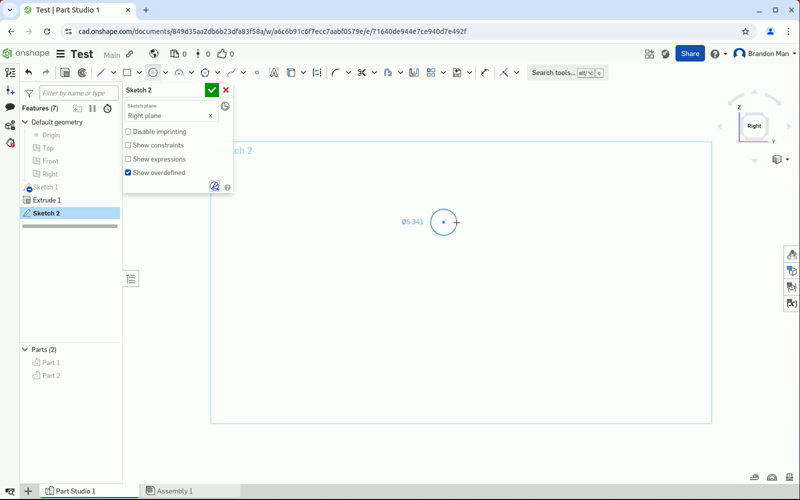
click(456, 222)
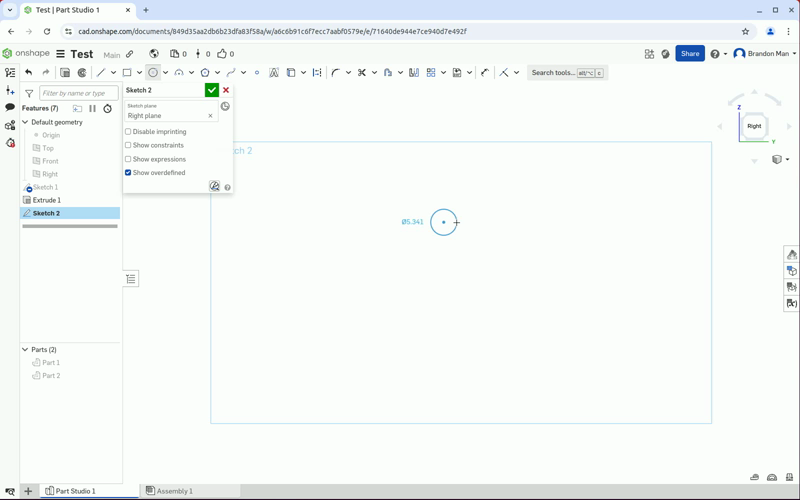
key(esc)
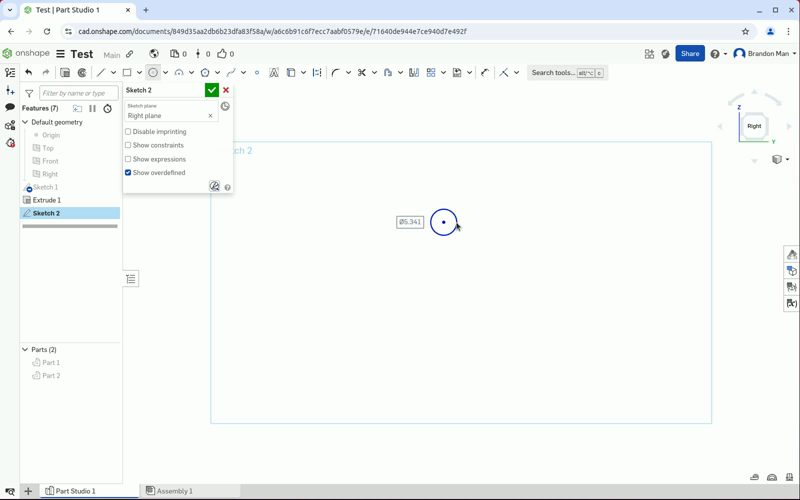
key(c)
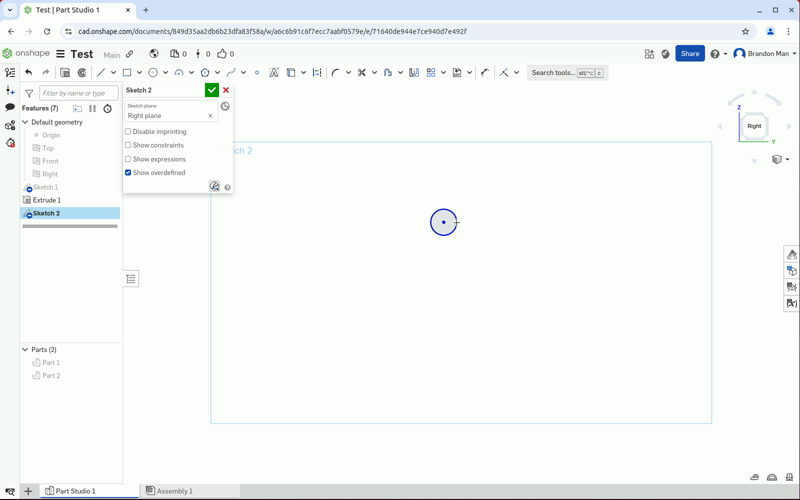
key_down(shift)
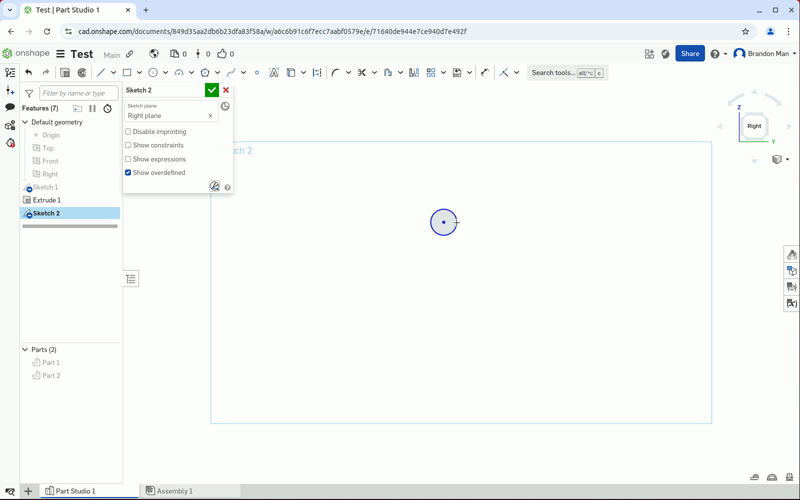
mouse_move(443, 222)
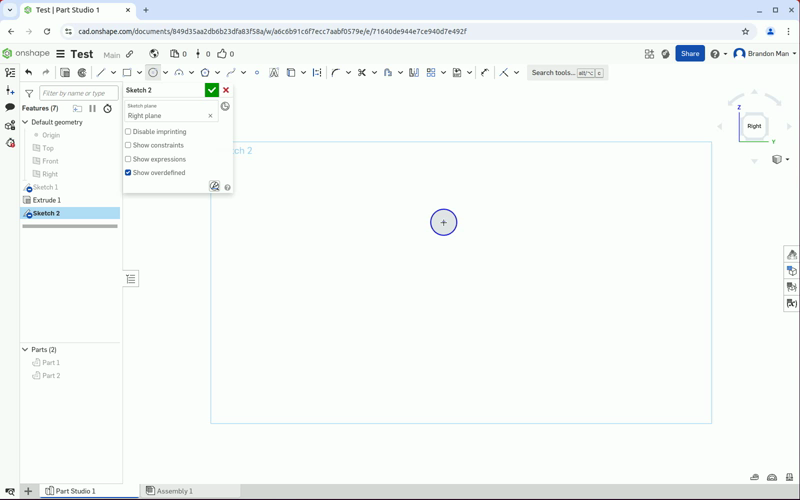
click(443, 222)
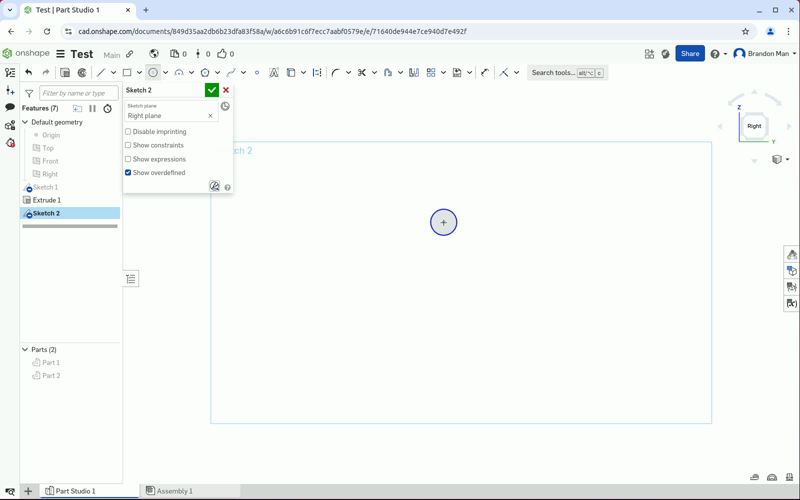
key_up(shift)
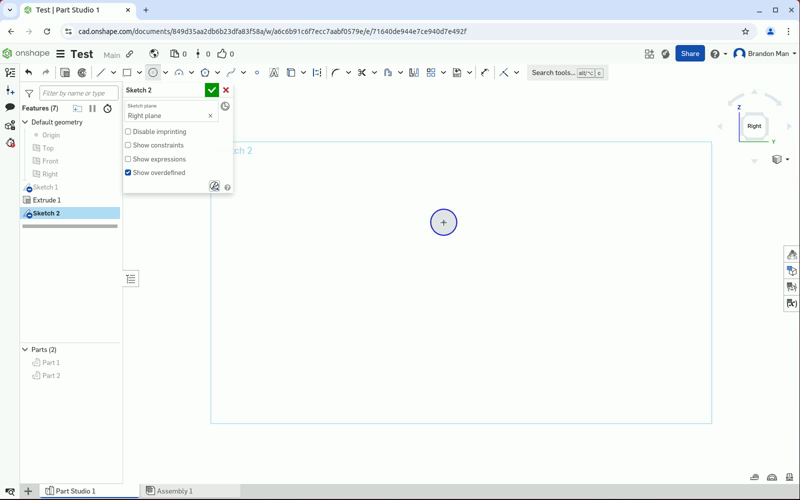
mouse_move(451, 222)
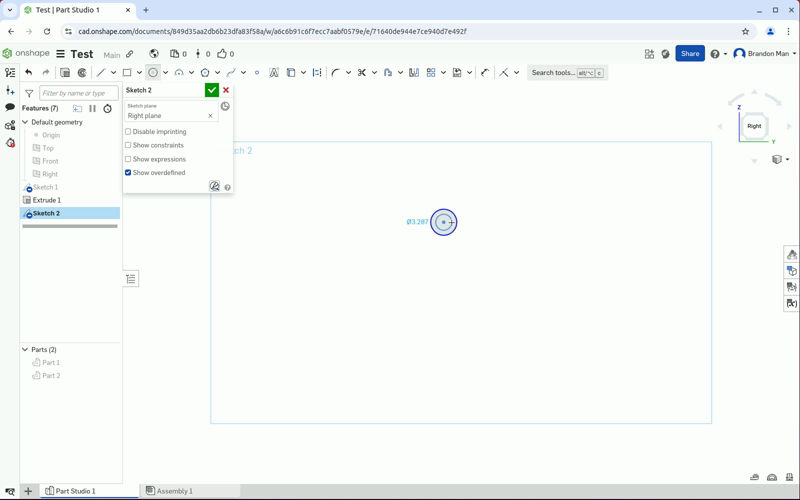
click(451, 222)
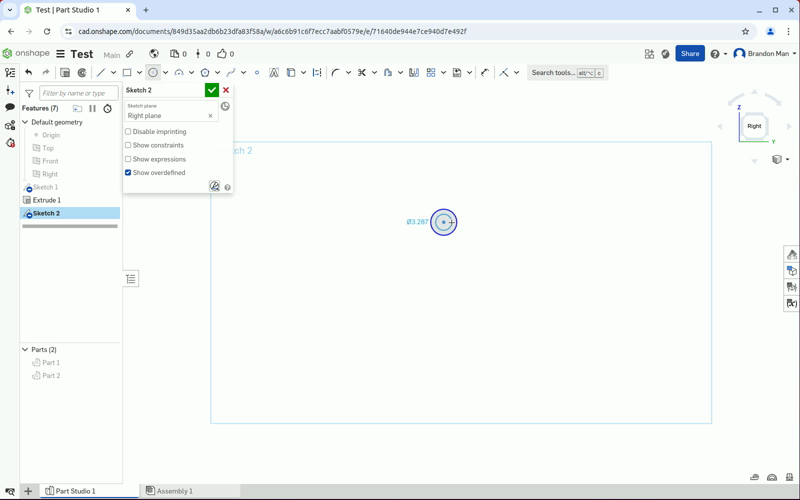
key(esc)
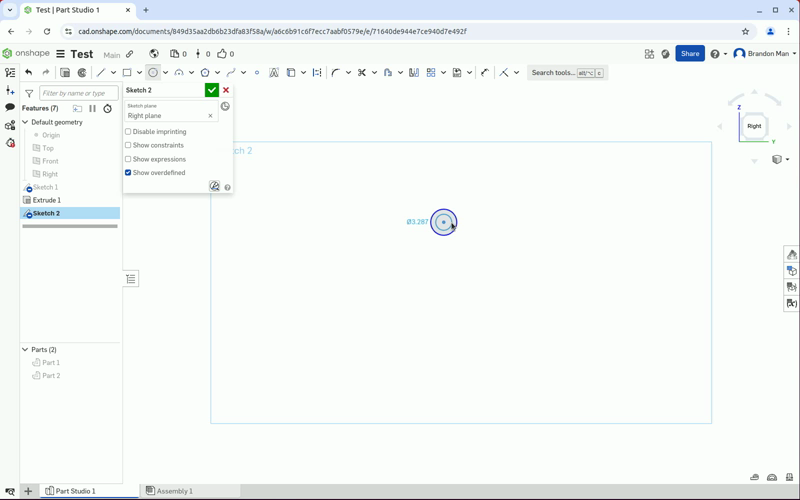
mouse_move(438, 214)
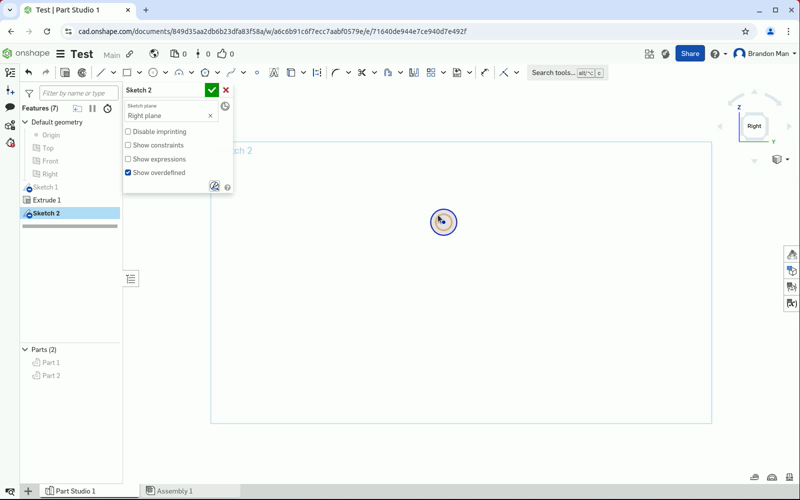
scroll(6)
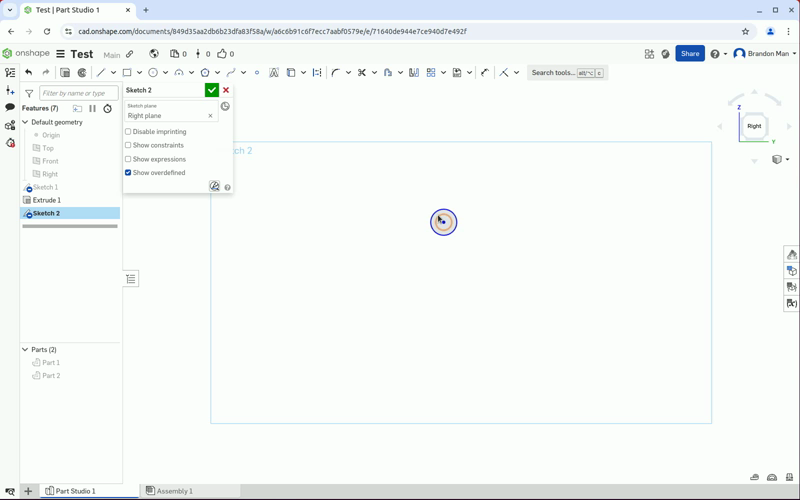
scroll(6)
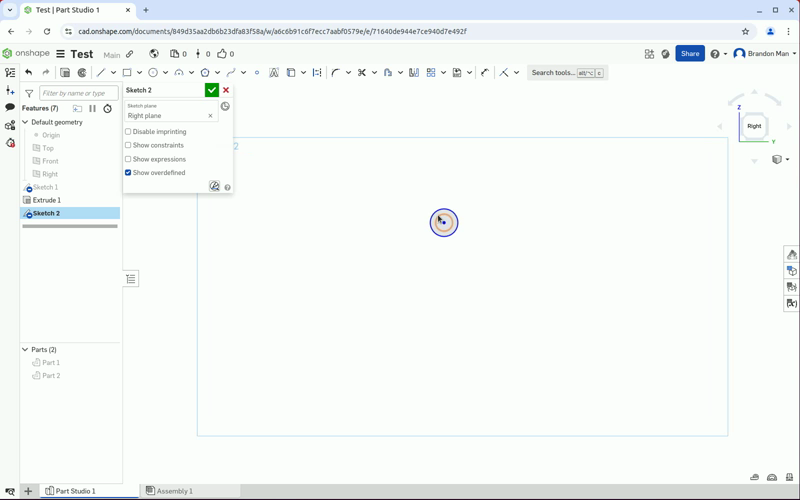
scroll(6)
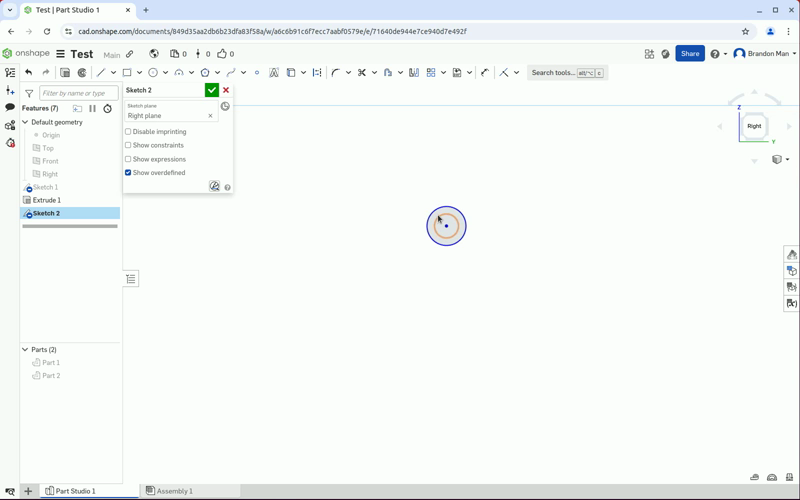
scroll(6)
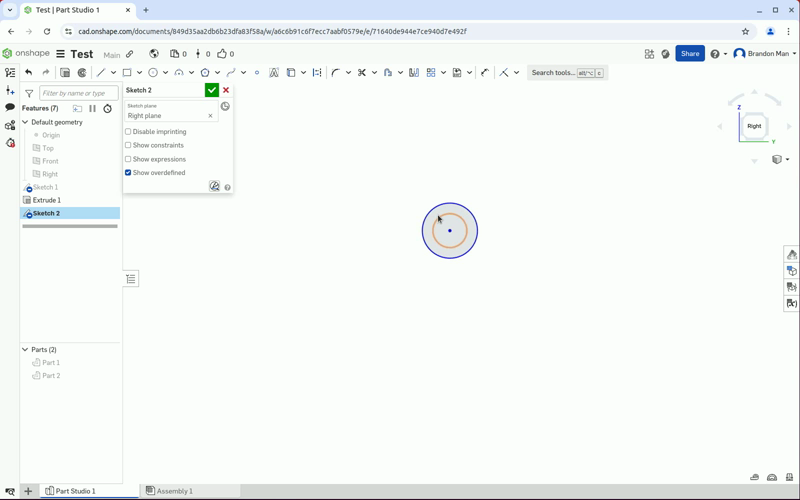
scroll(6)
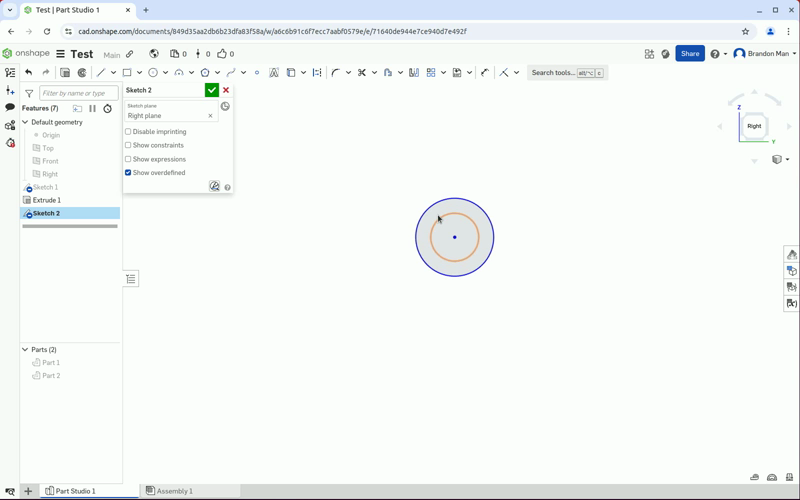
scroll(6)
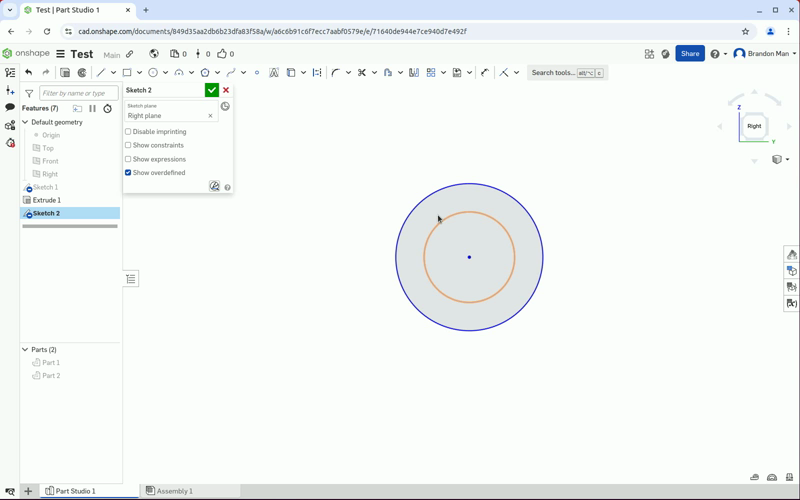
scroll(6)
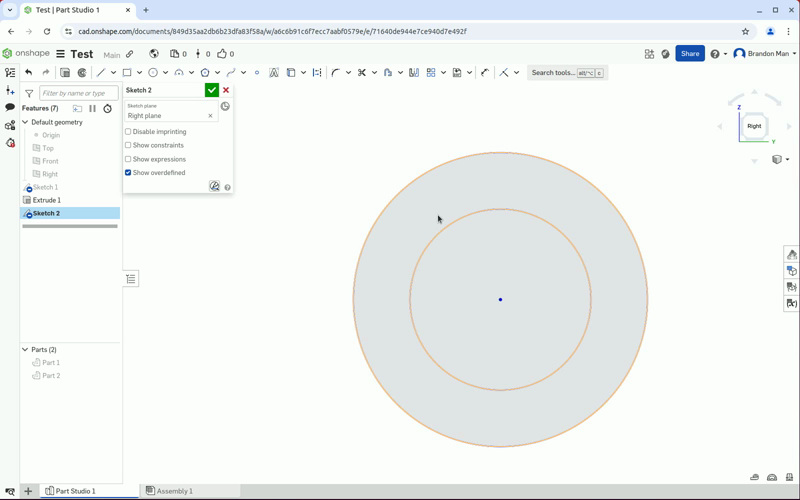
click(438, 214)
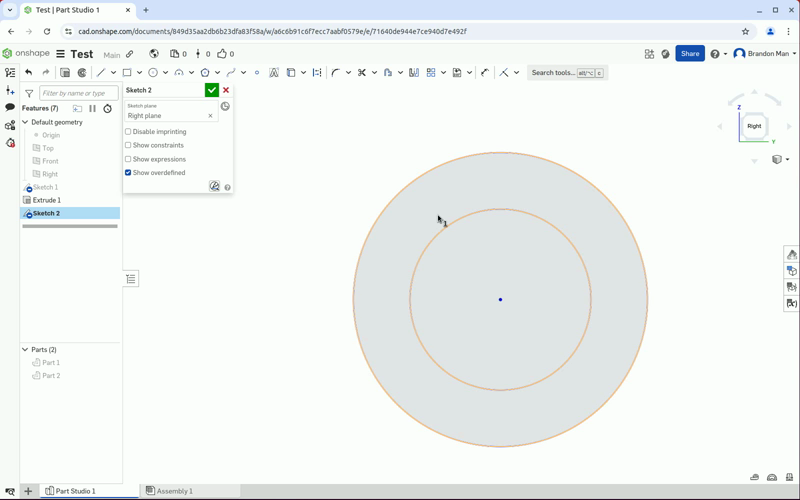
scroll(-6)
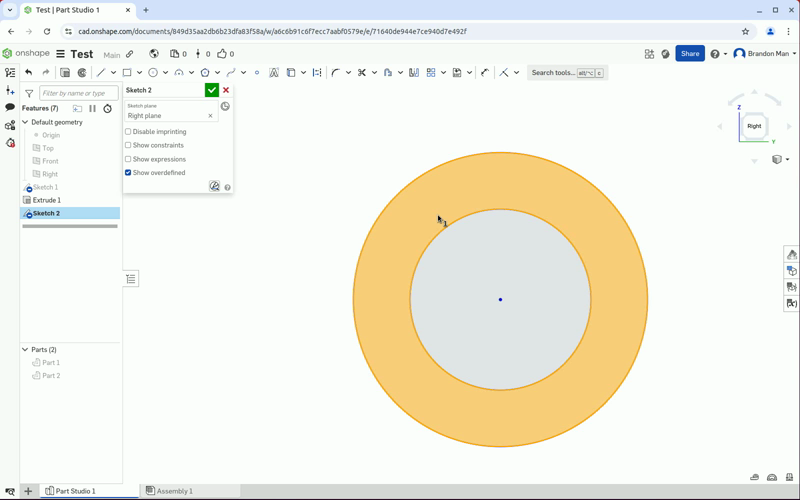
scroll(-6)
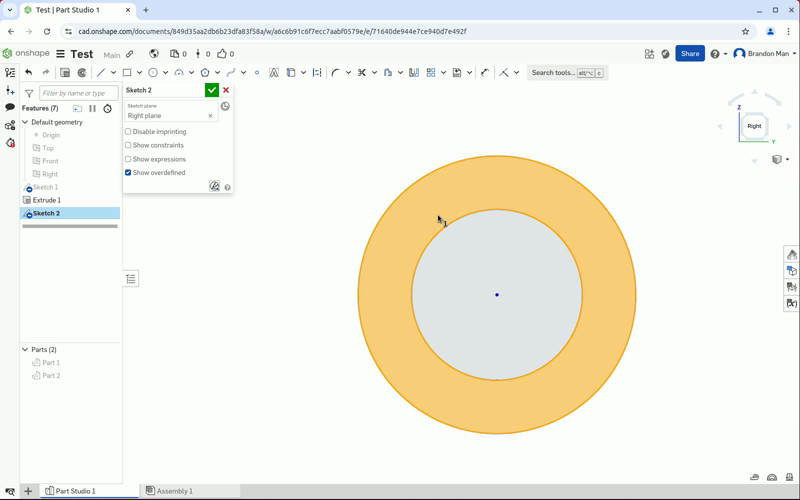
scroll(-6)
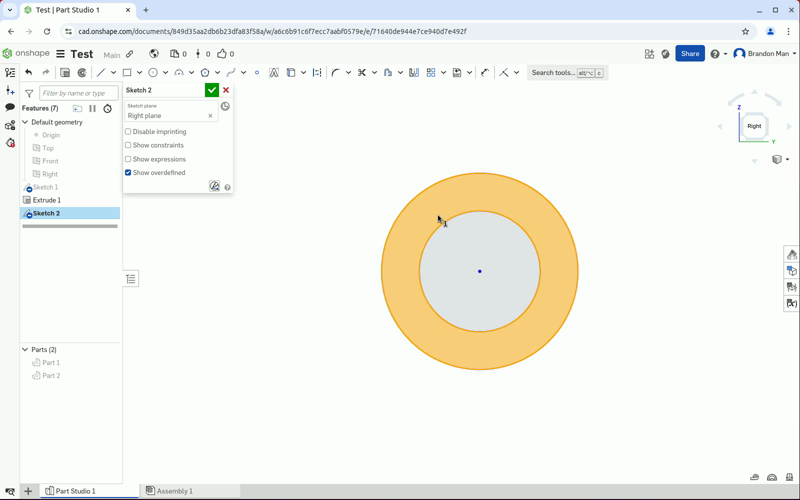
scroll(-6)
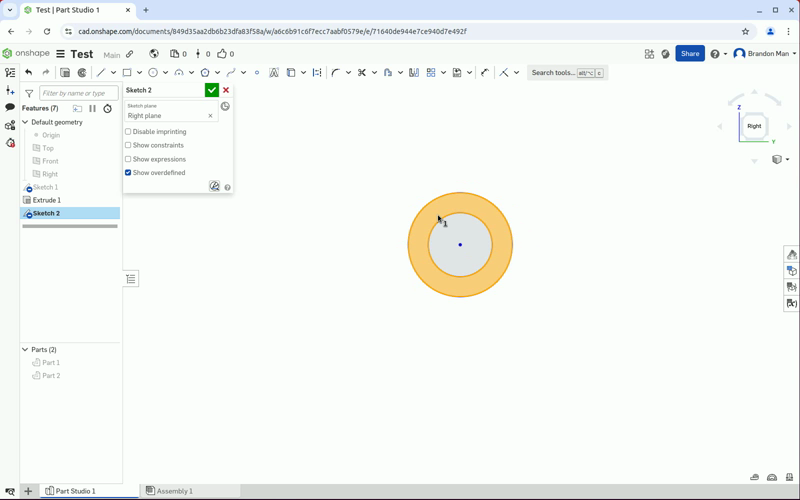
scroll(-6)
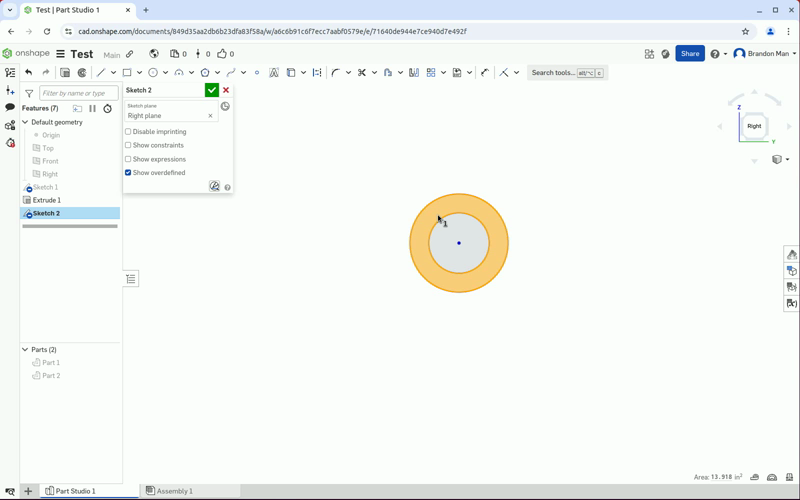
scroll(-6)
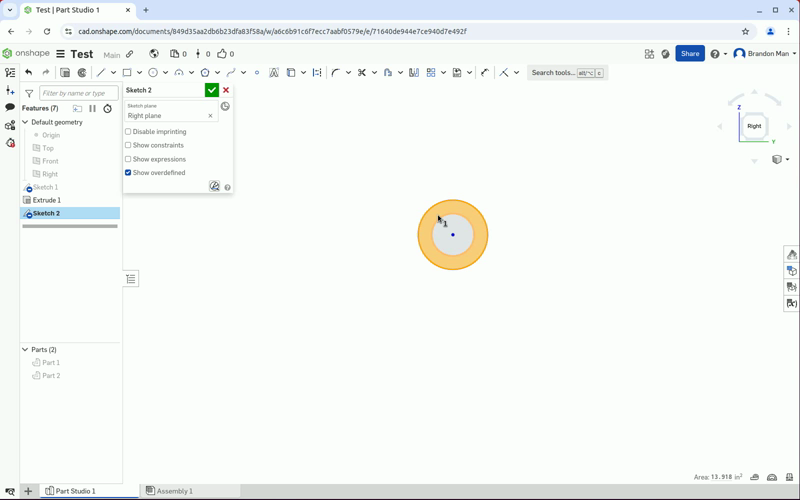
scroll(-6)
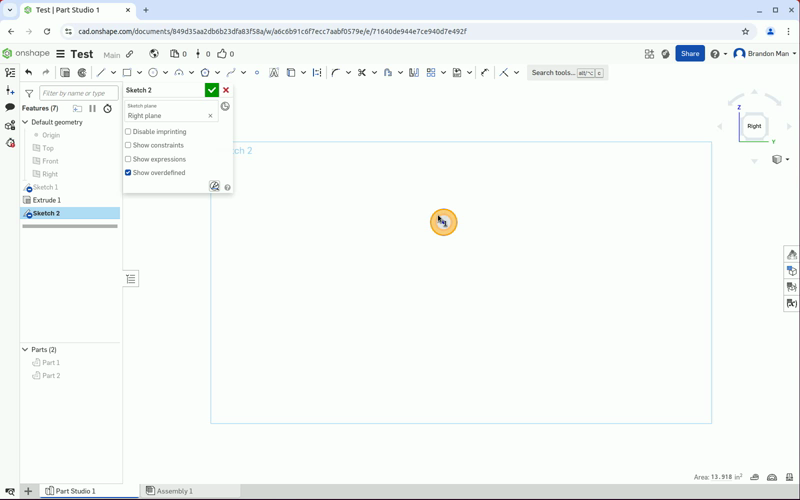
mouse_move(73, 352)
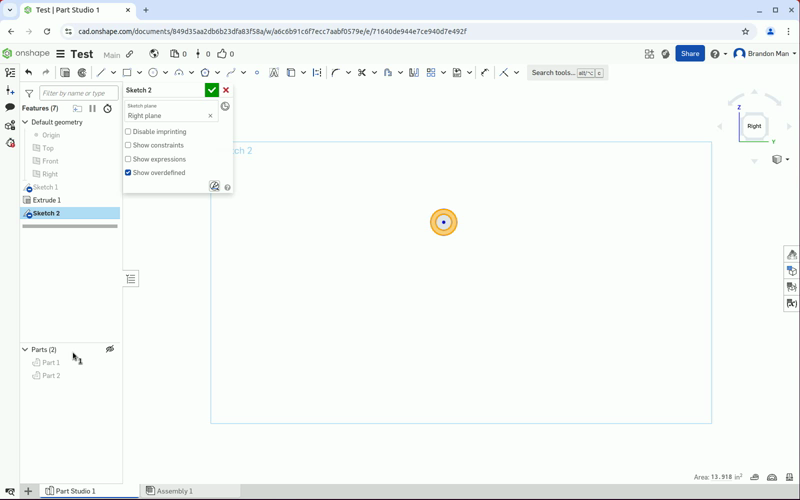
key(shift+y)
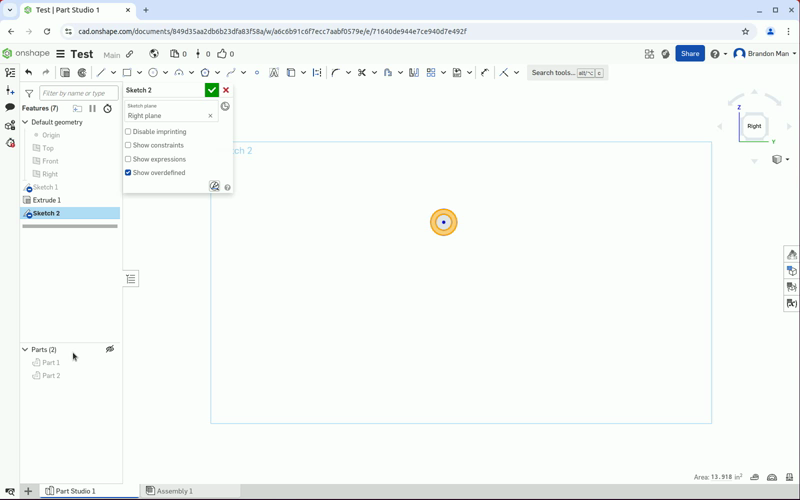
key(shift+e)
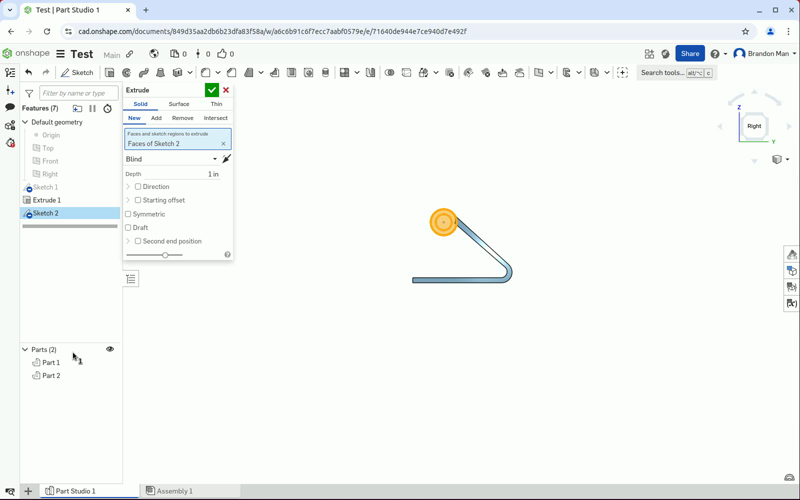
mouse_move(143, 106)
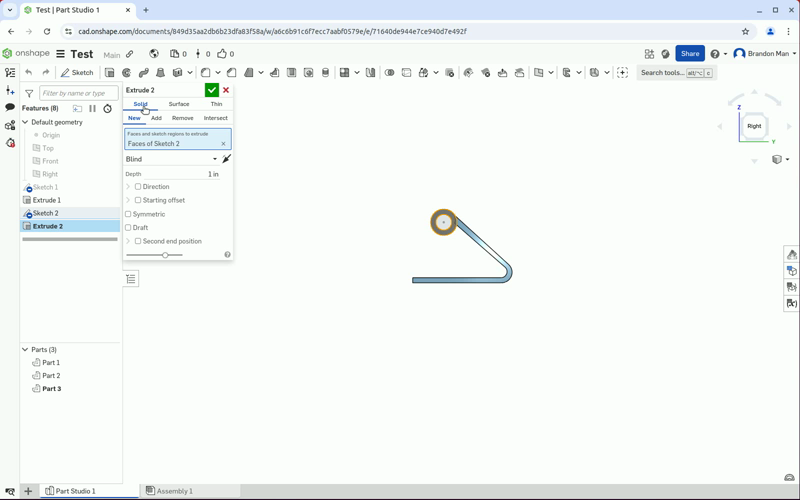
click(143, 106)
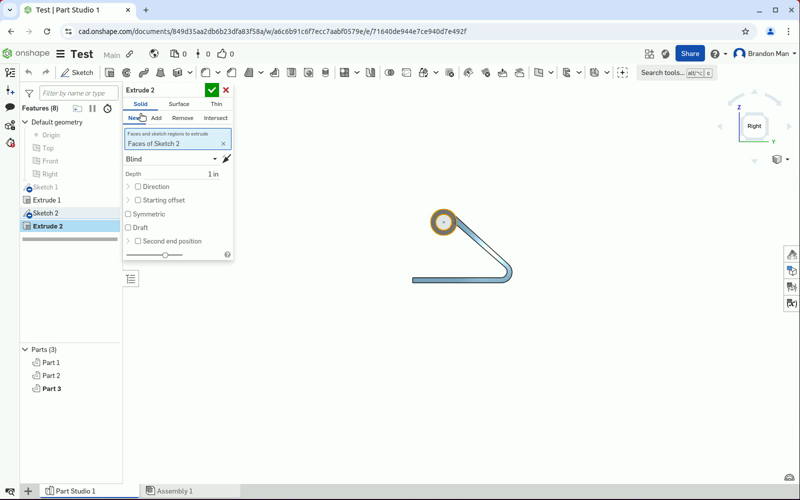
mouse_move(137, 120)
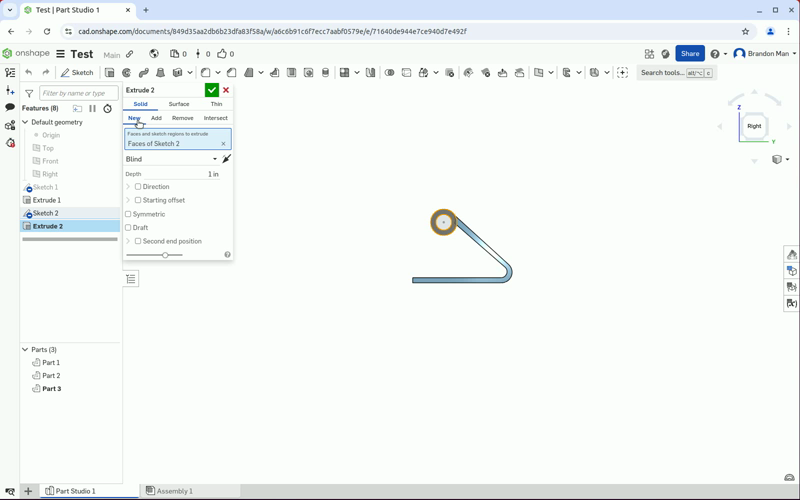
click(137, 120)
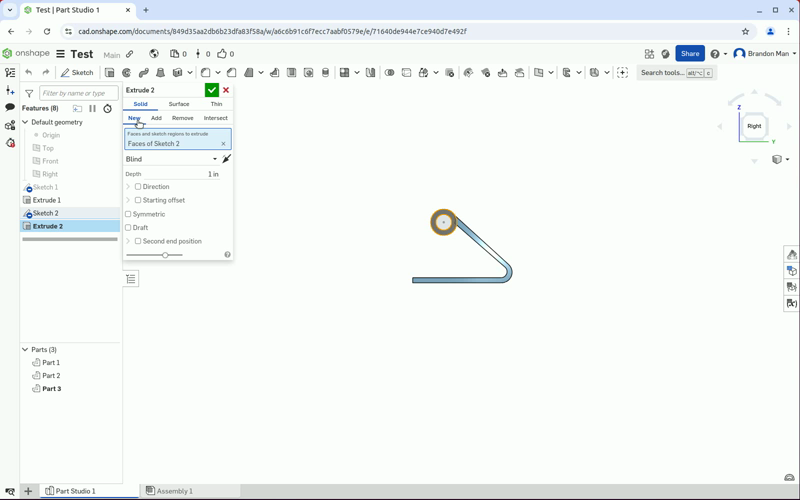
key(tab, 4)
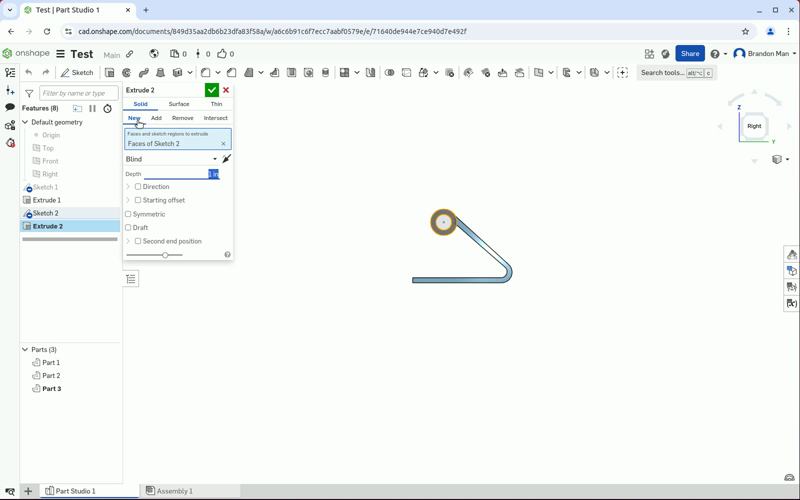
text(23.108)
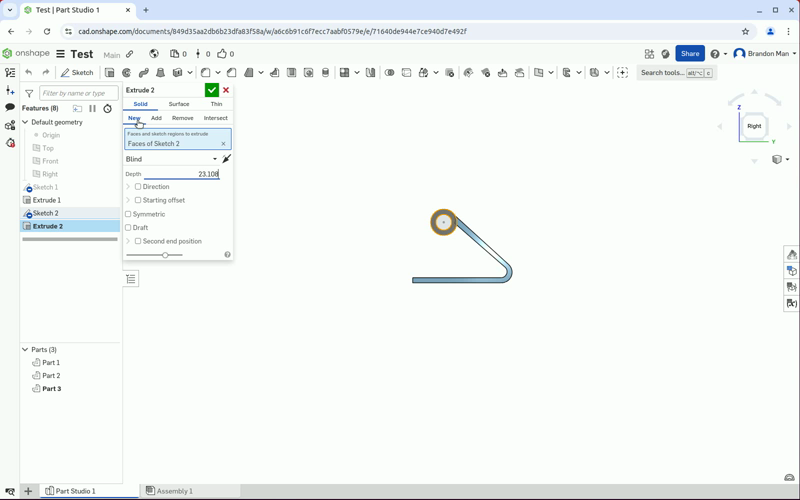
key(enter)
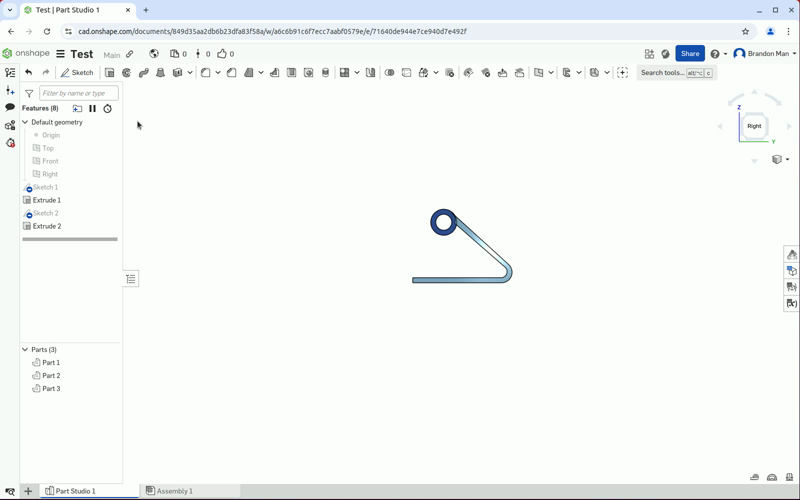
key(shift+h)
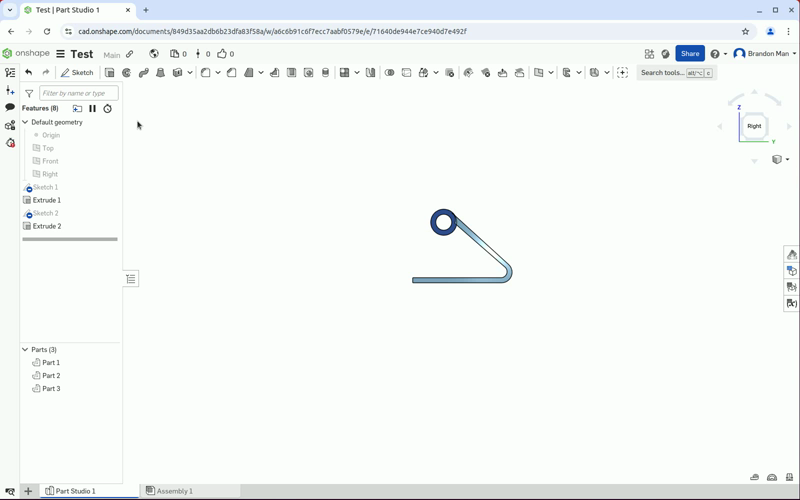
key(shift+h)
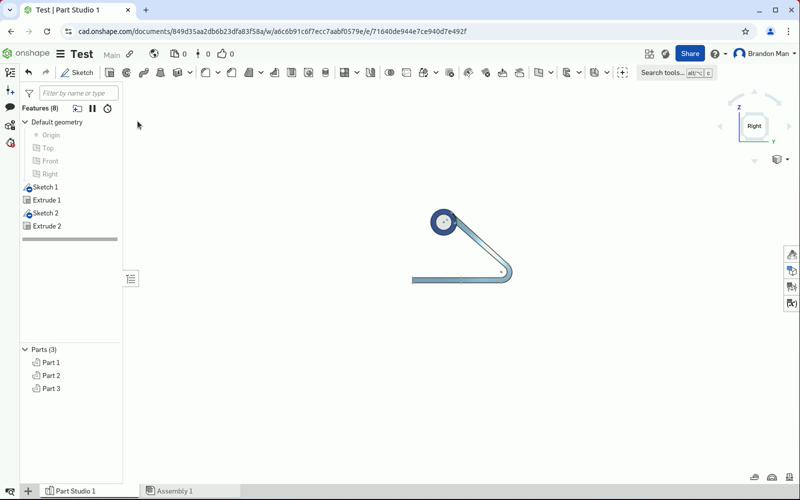
key(shift+7)
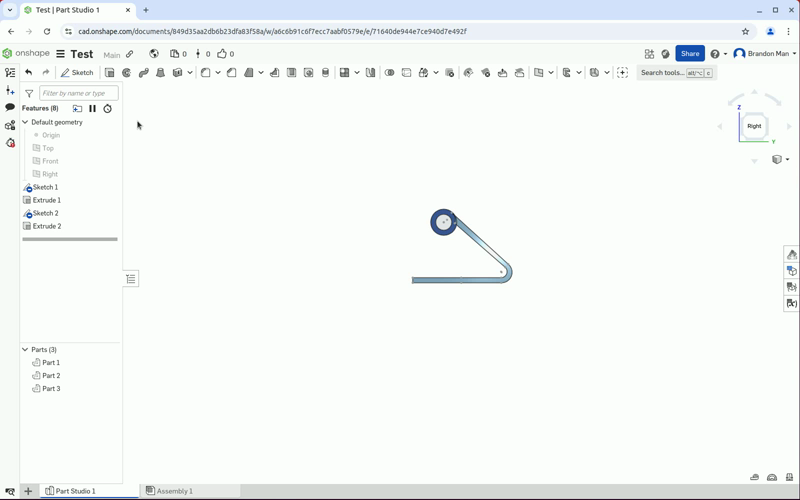
key(right, 2)
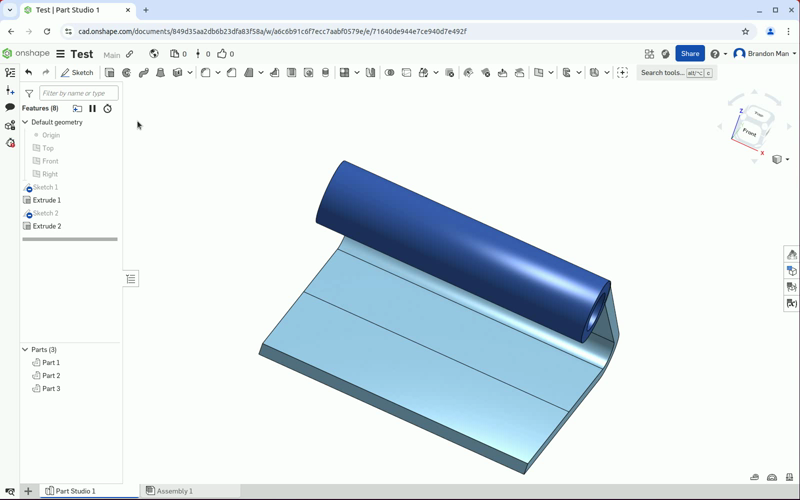
key(down, 2)
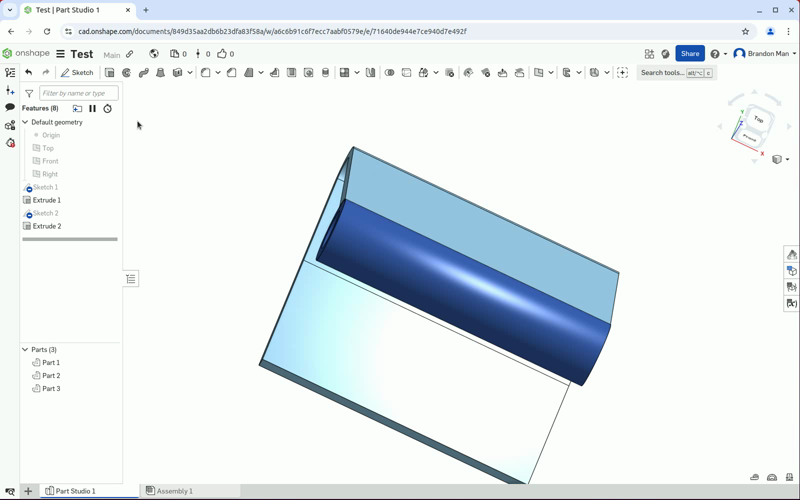
key(up, 2)
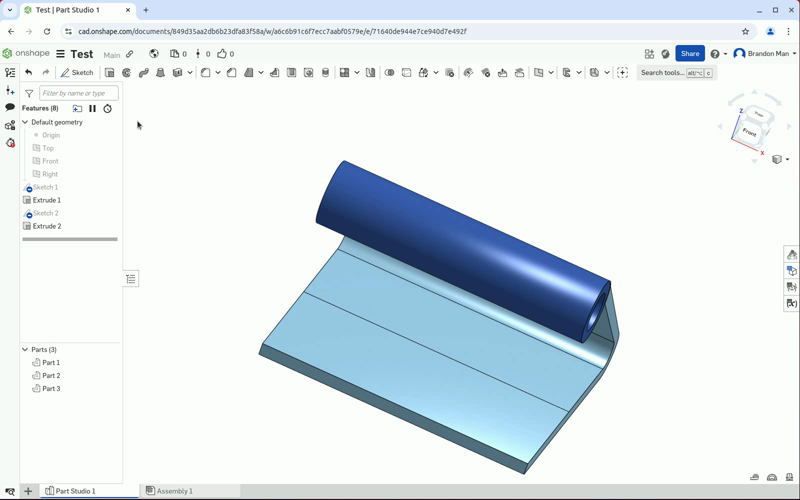
key(left, 2)
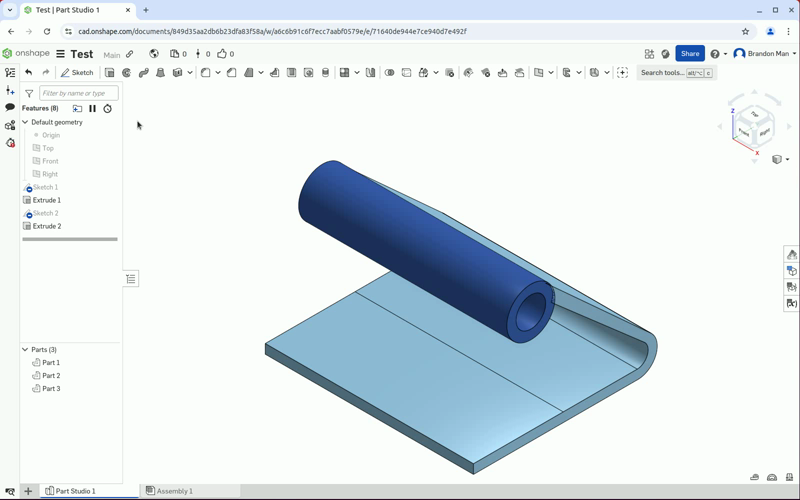
mouse_move(73, 189)
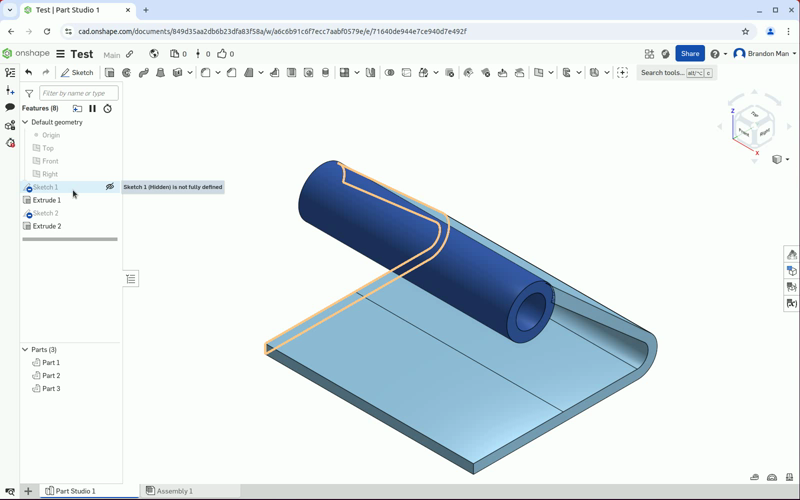
click(73, 189)